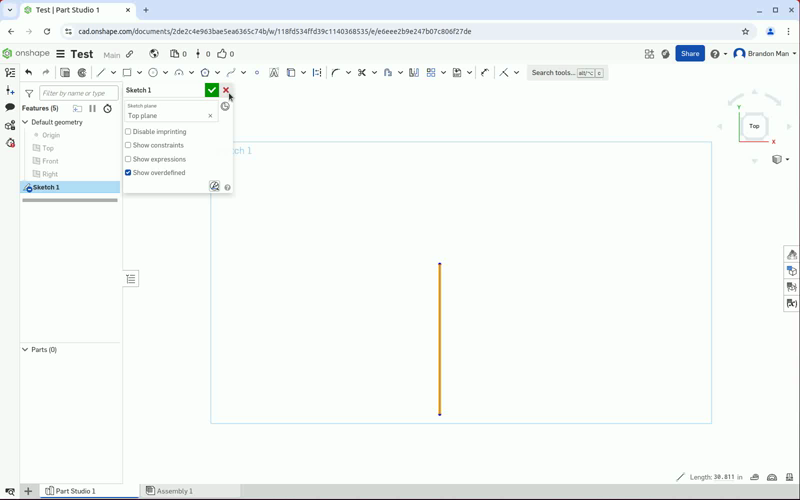
key(shift+h)
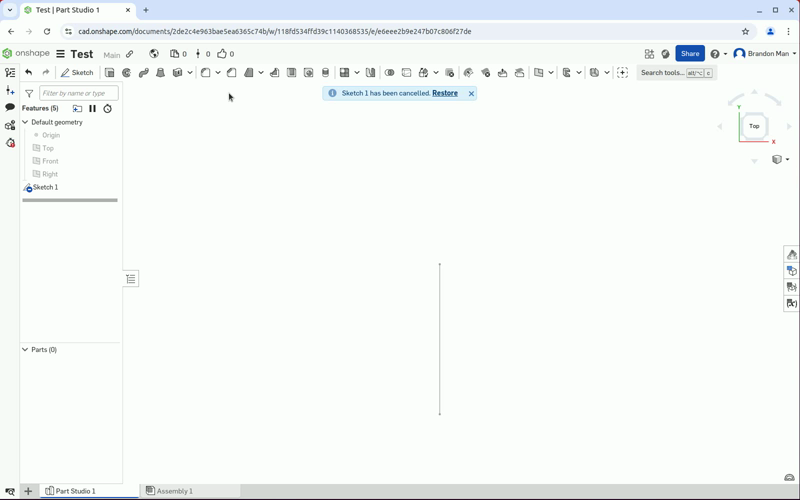
mouse_move(541, 75)
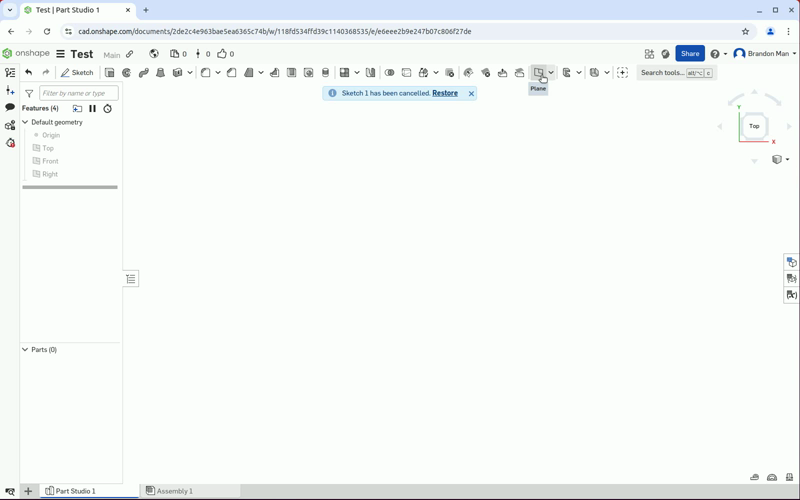
click(541, 75)
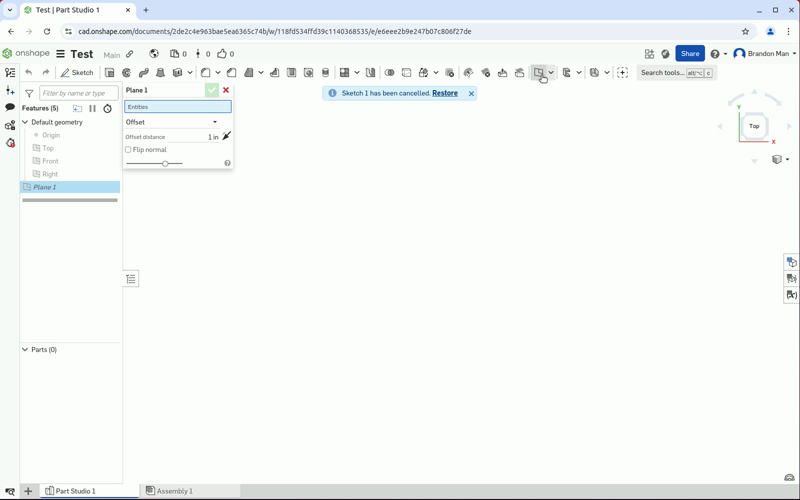
mouse_move(73, 150)
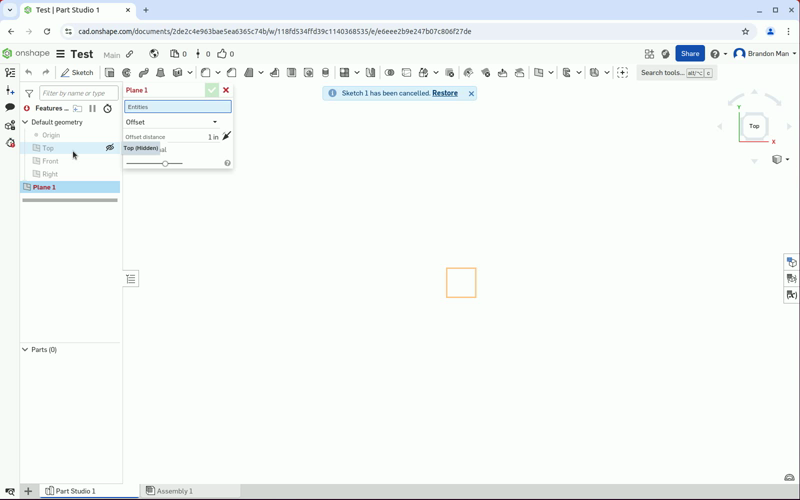
click(73, 150)
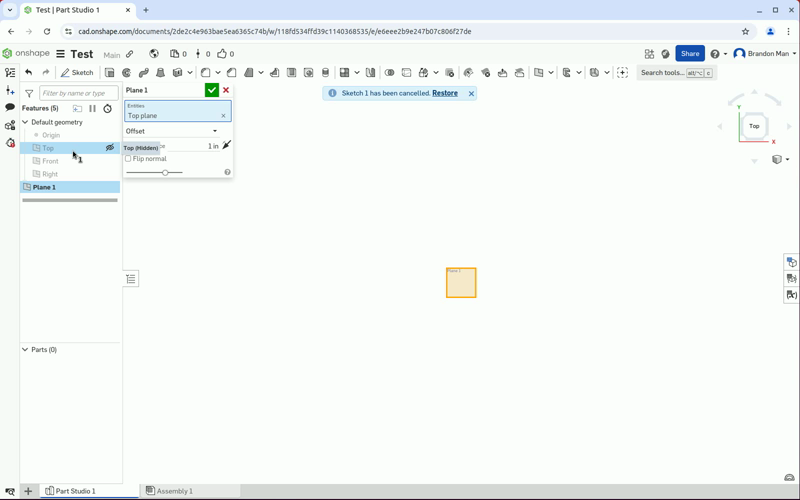
key(tab, 2)
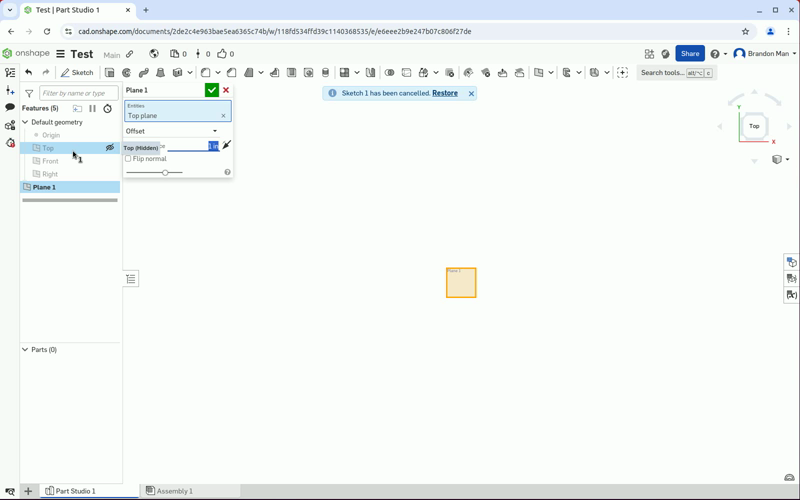
text(3.143)
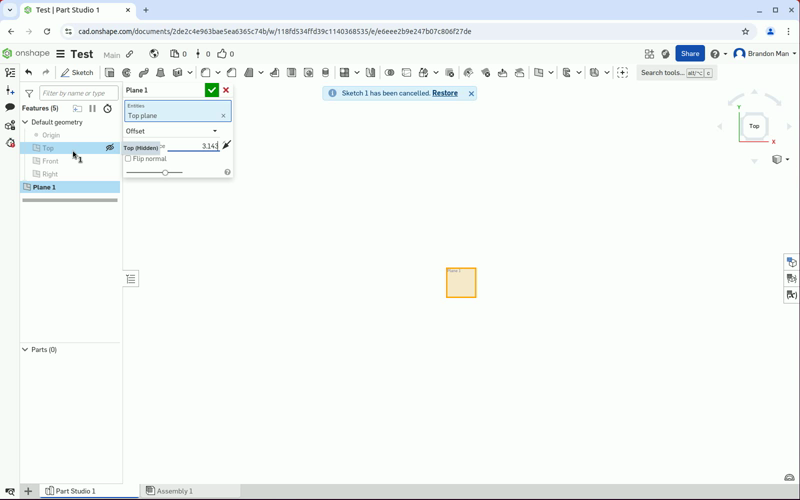
key(enter, 2)
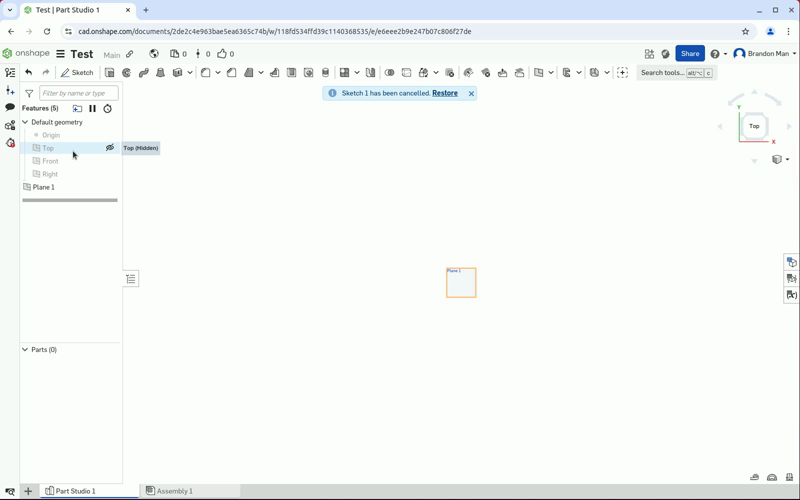
key(shift+s)
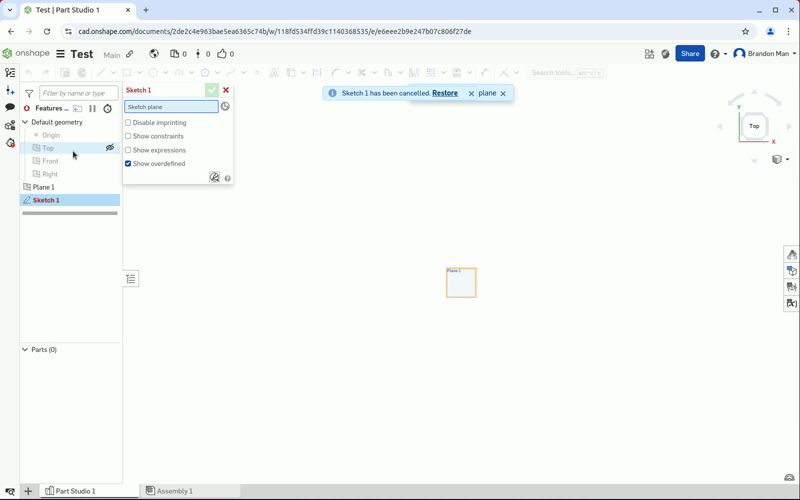
mouse_move(73, 189)
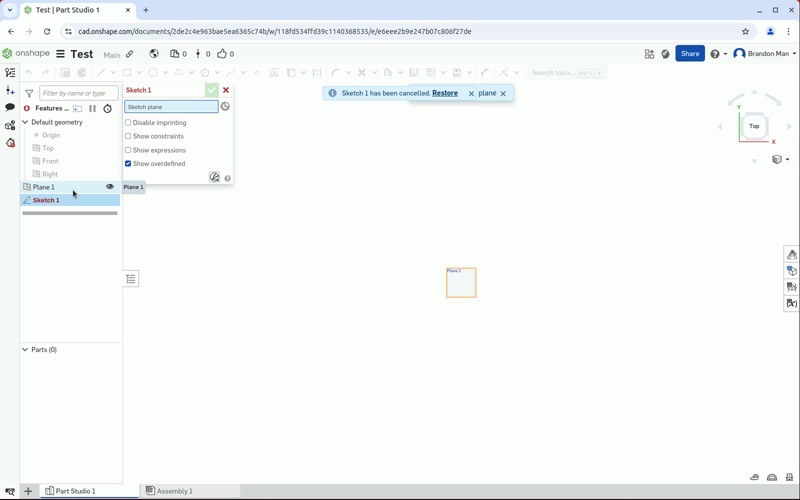
click(73, 189)
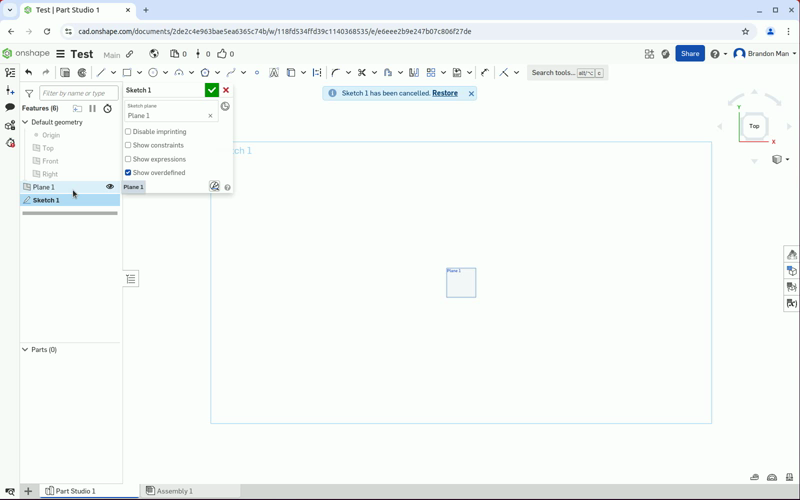
mouse_move(73, 352)
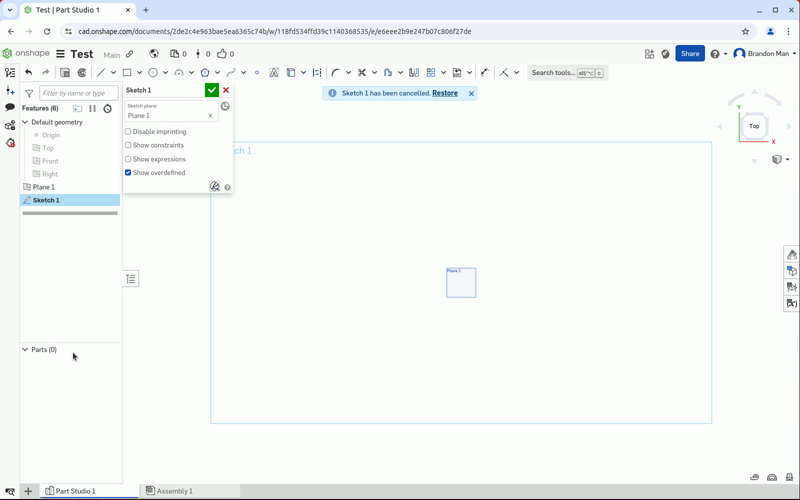
key(y)
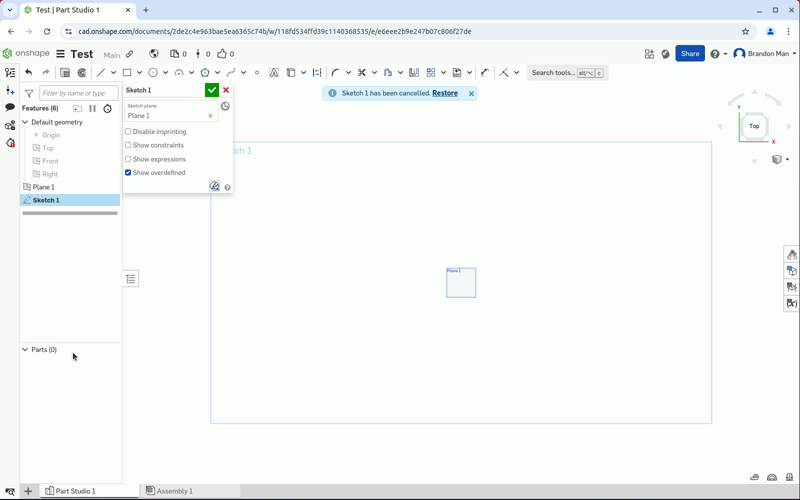
key(c)
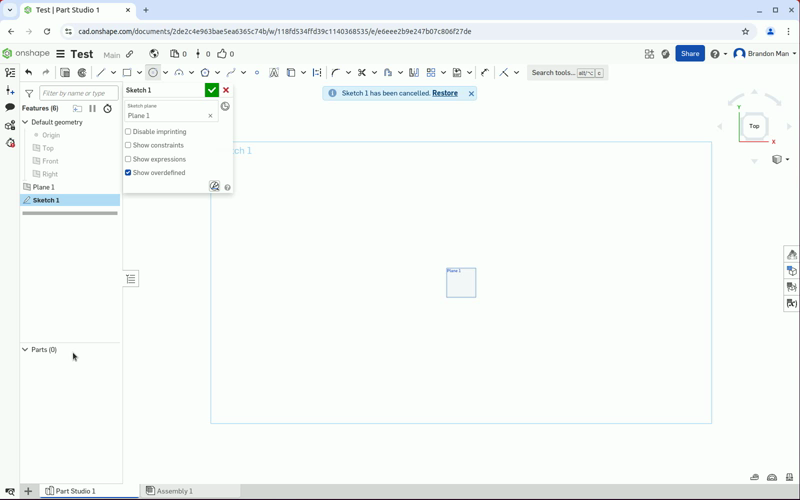
key_down(shift)
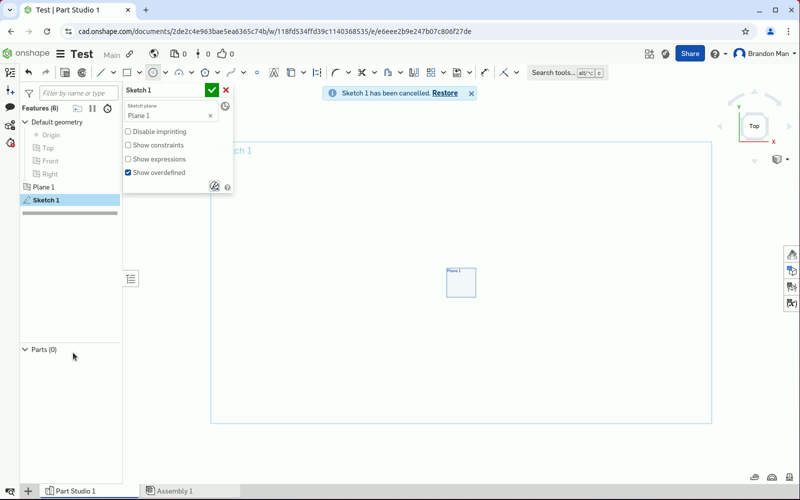
mouse_move(573, 272)
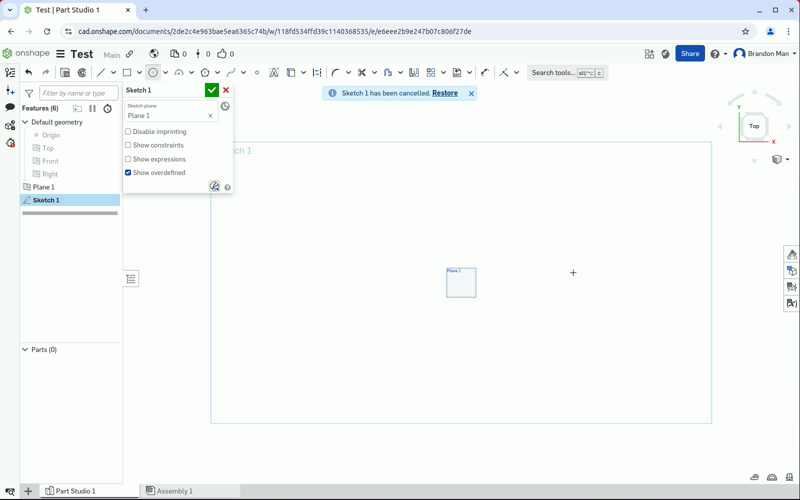
click(573, 272)
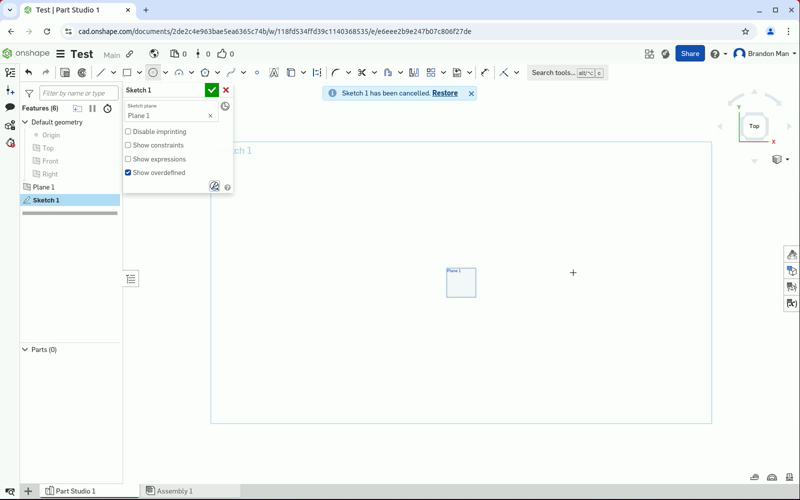
key_up(shift)
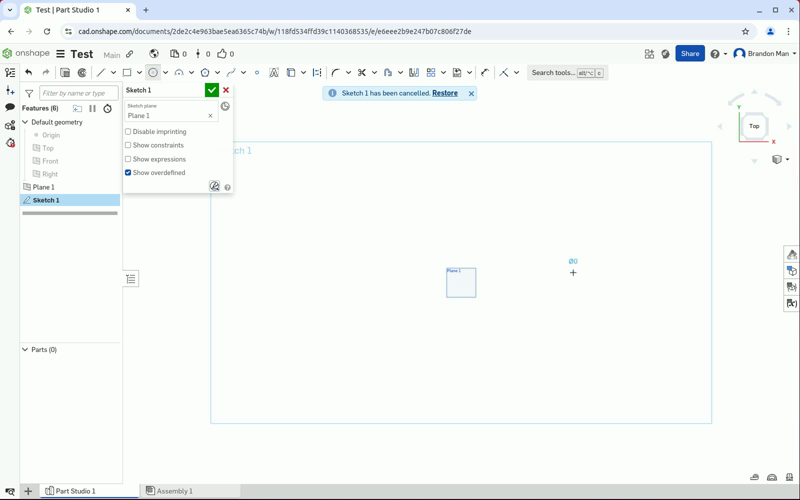
mouse_move(574, 272)
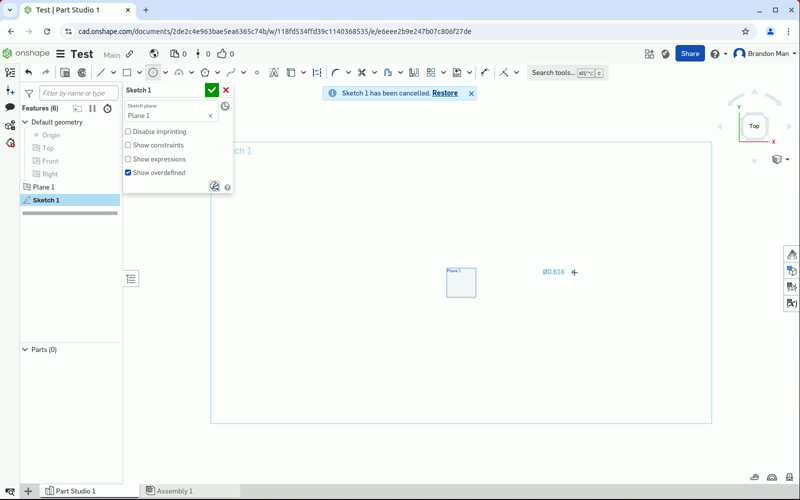
scroll(6)
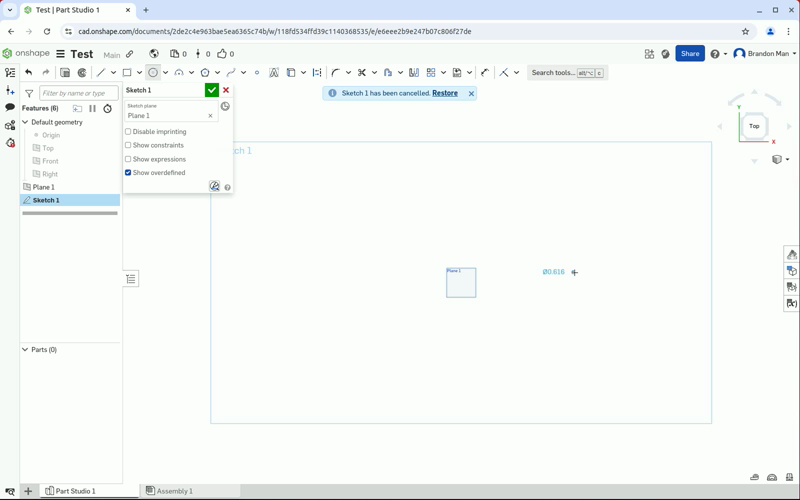
scroll(6)
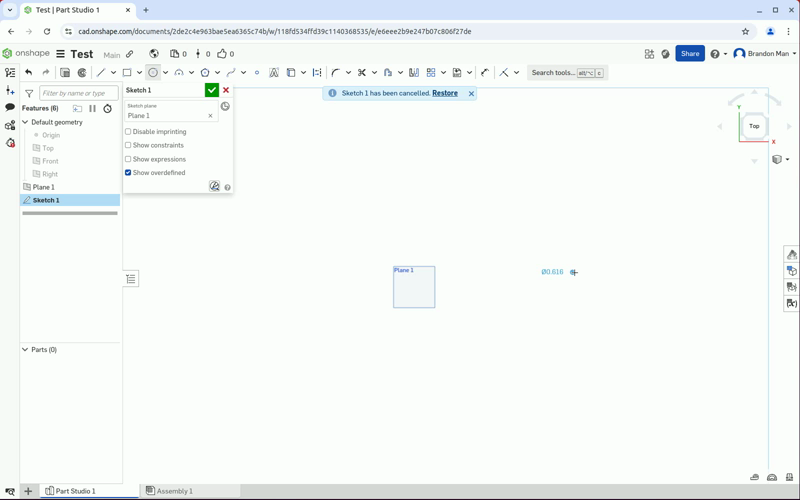
scroll(6)
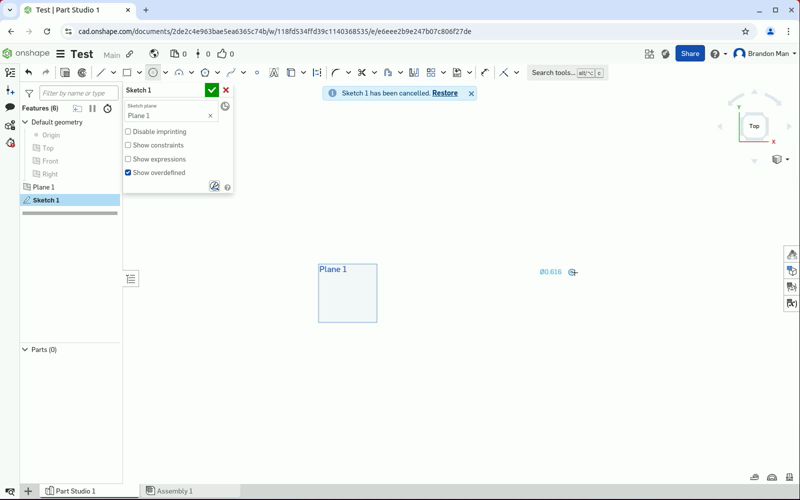
scroll(6)
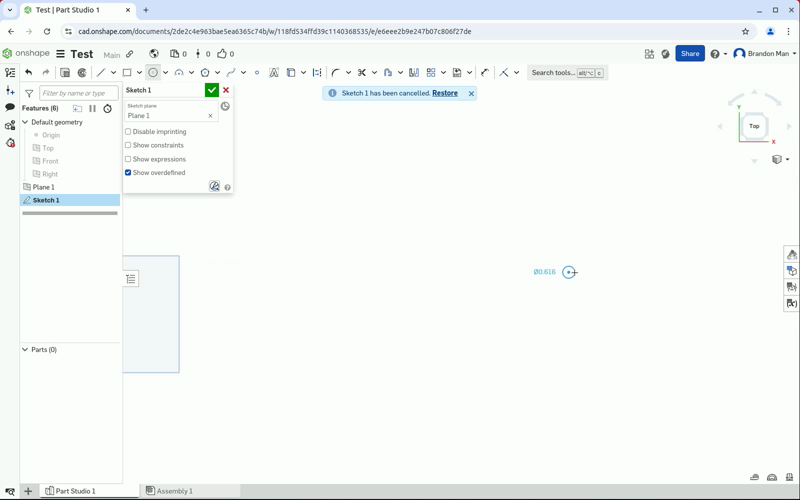
scroll(6)
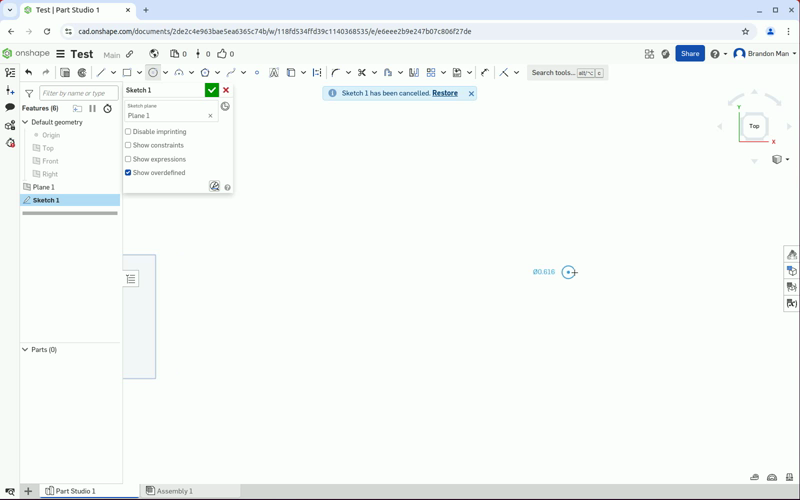
scroll(6)
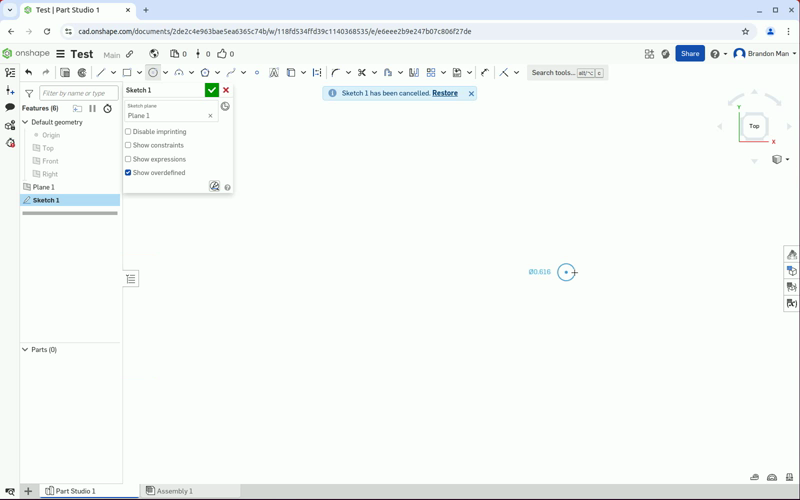
scroll(6)
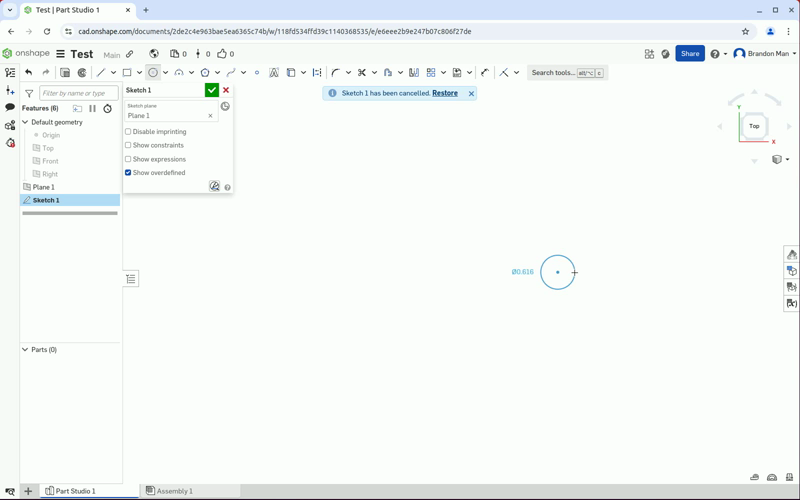
click(574, 272)
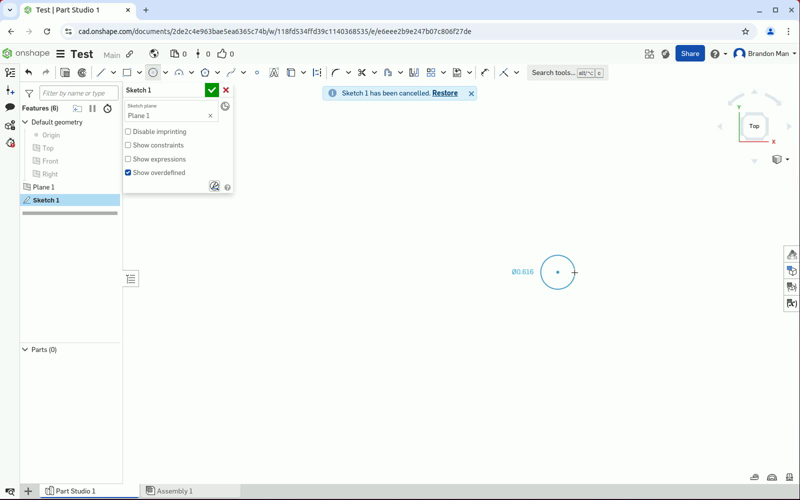
scroll(-6)
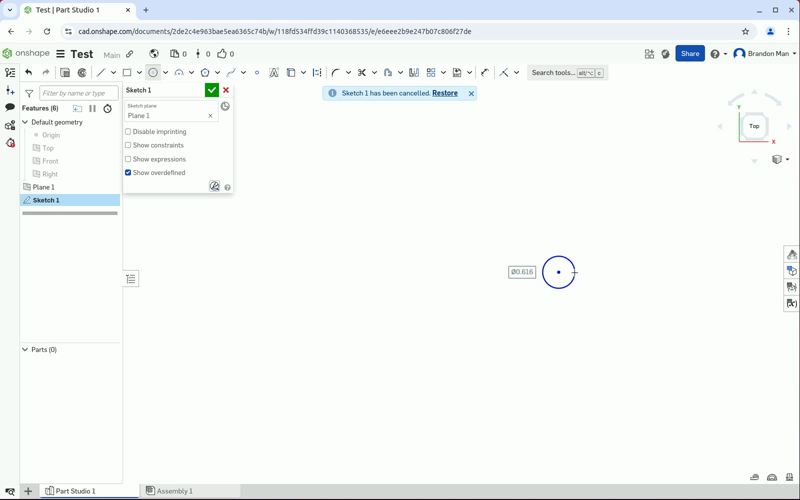
scroll(-6)
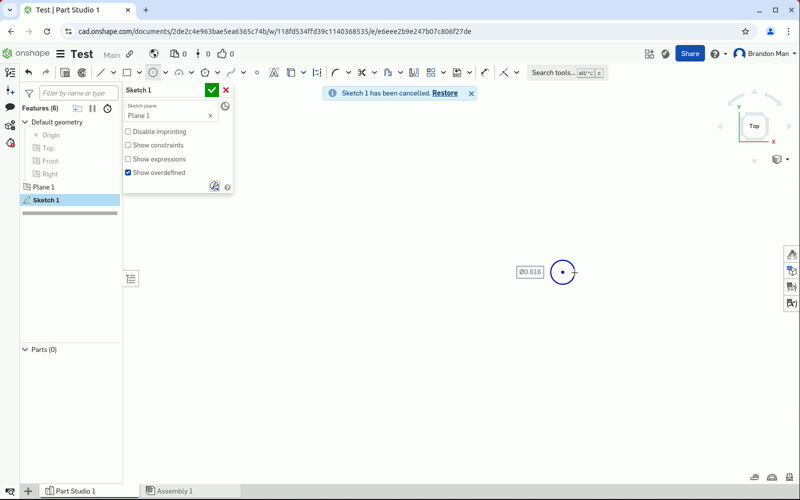
scroll(-6)
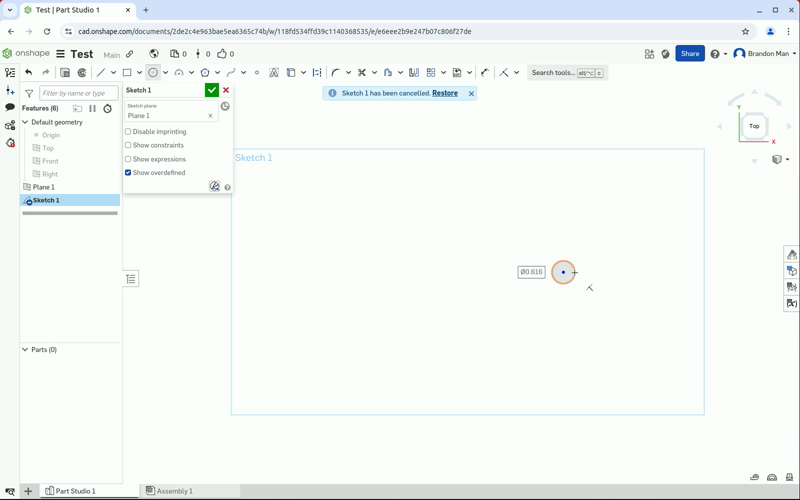
scroll(-6)
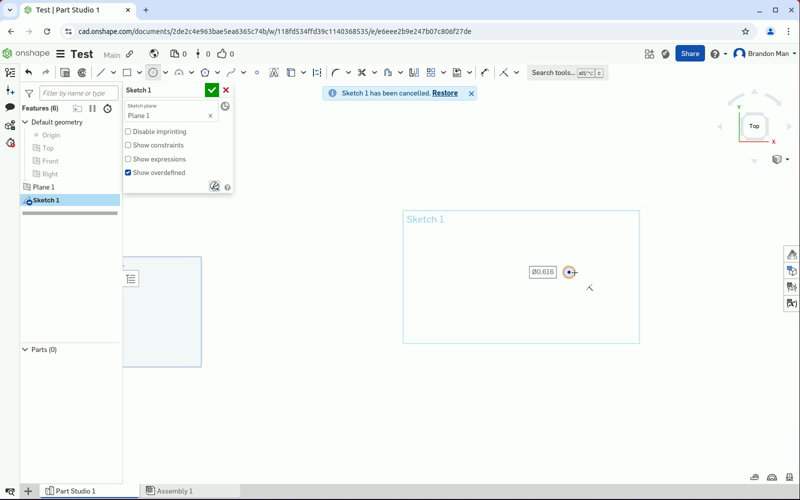
scroll(-6)
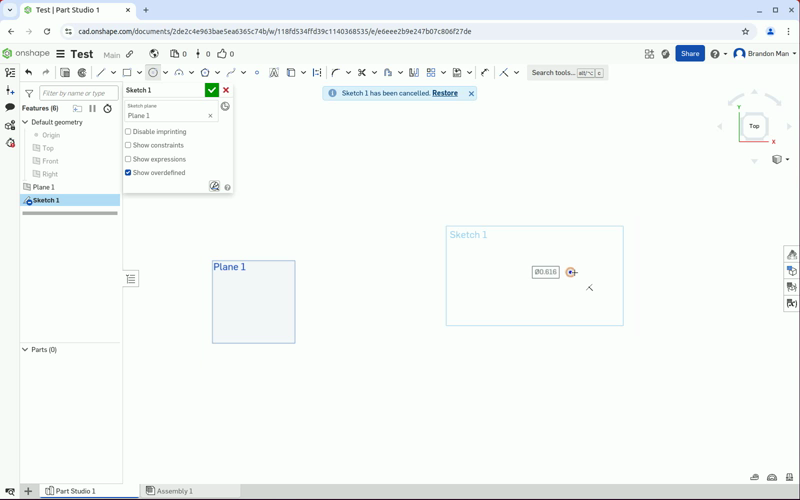
scroll(-6)
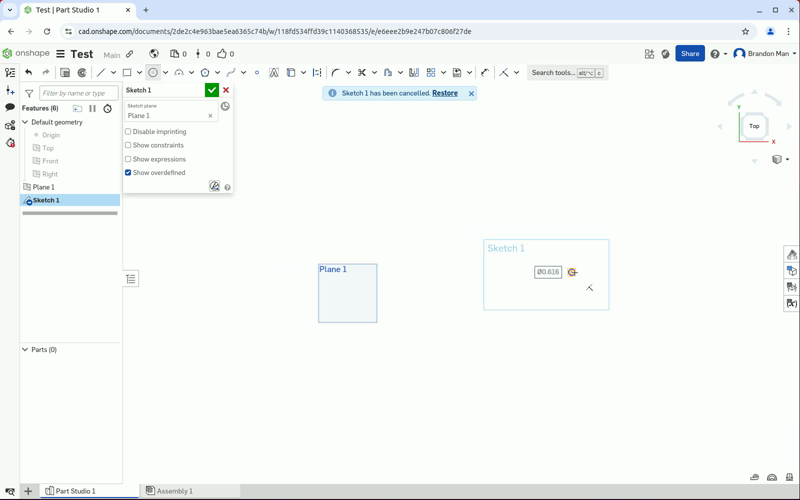
scroll(-6)
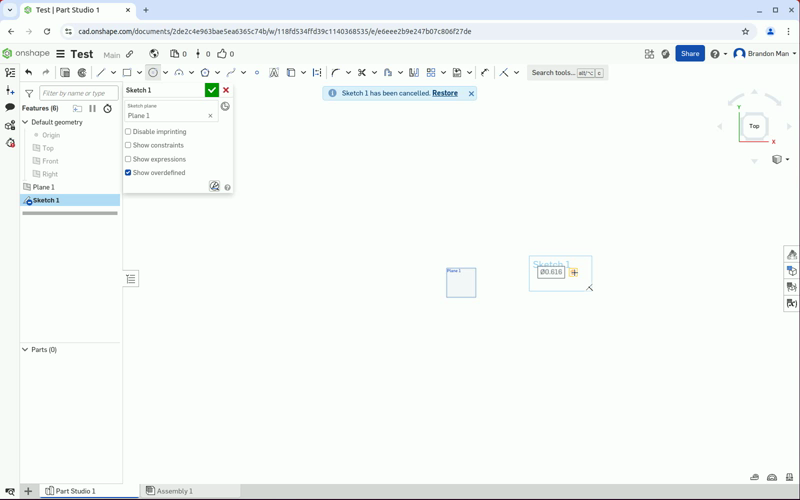
key(esc)
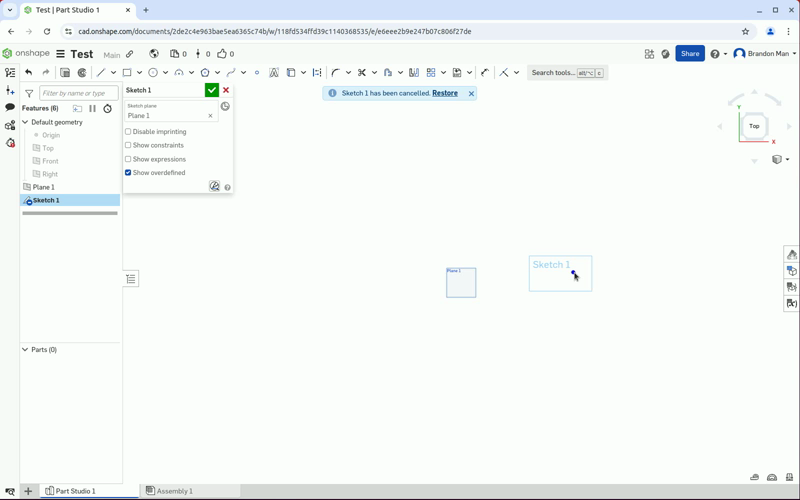
key(c)
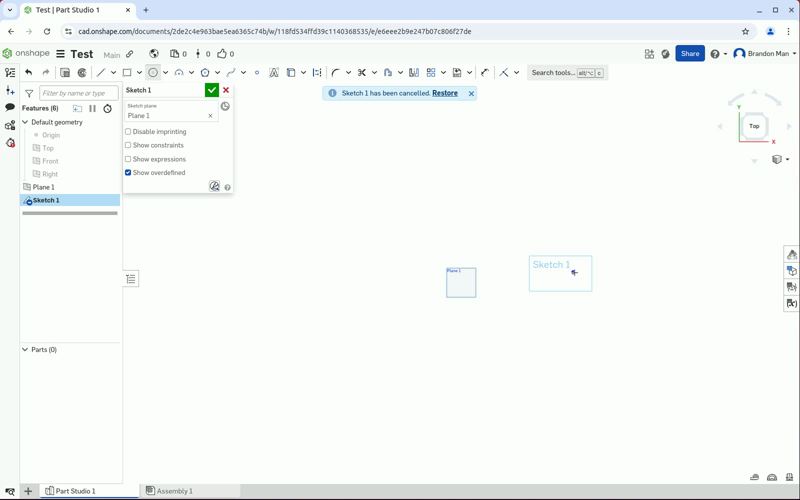
key_down(shift)
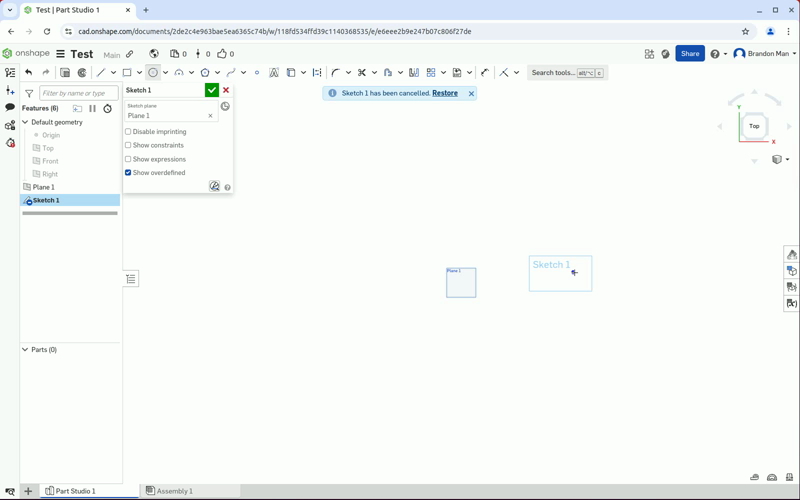
mouse_move(573, 272)
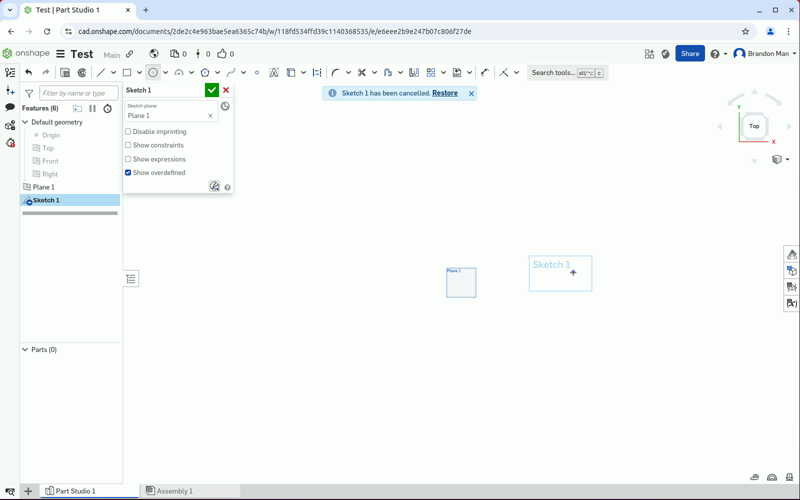
scroll(6)
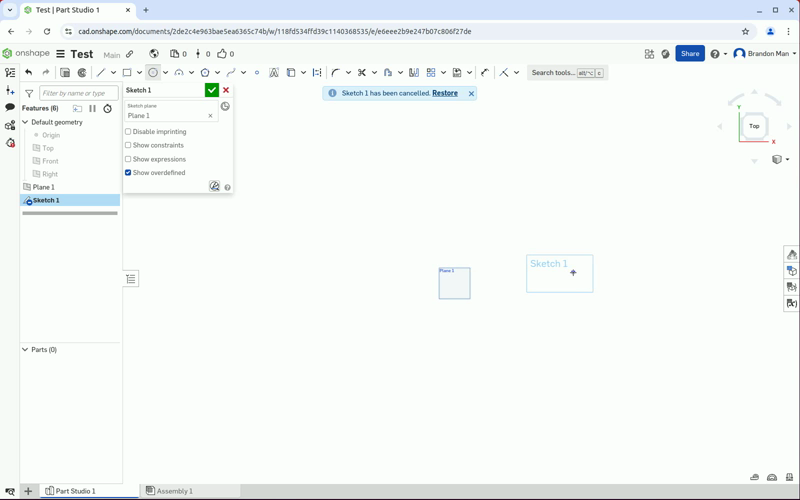
scroll(6)
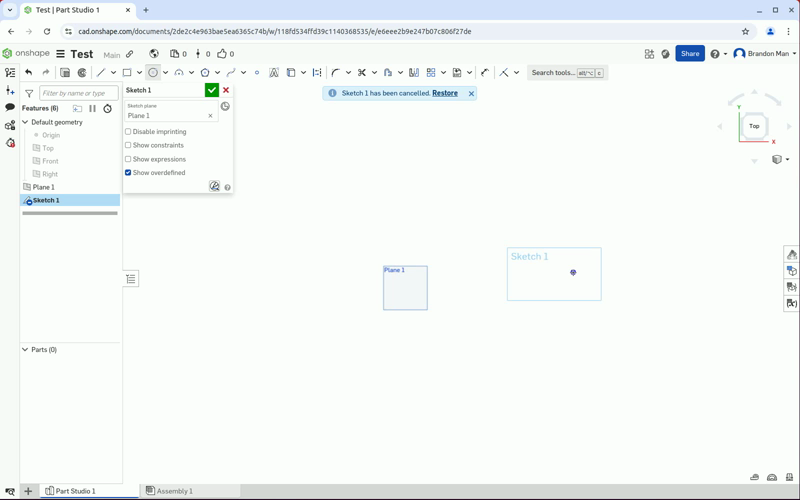
scroll(6)
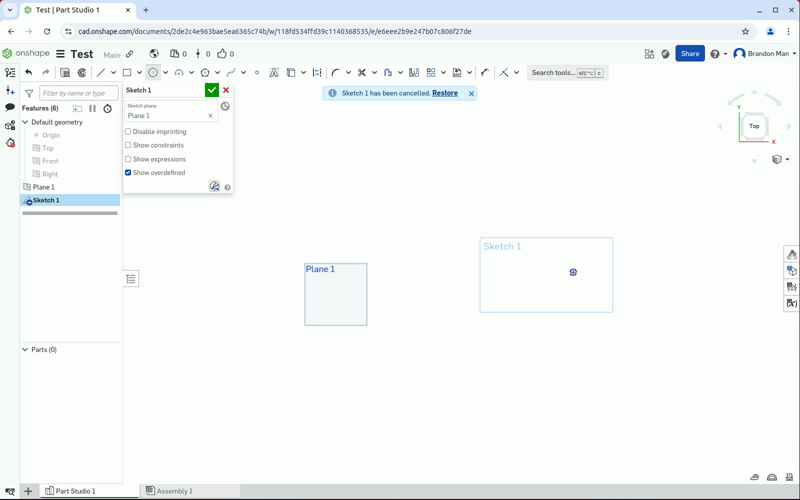
scroll(6)
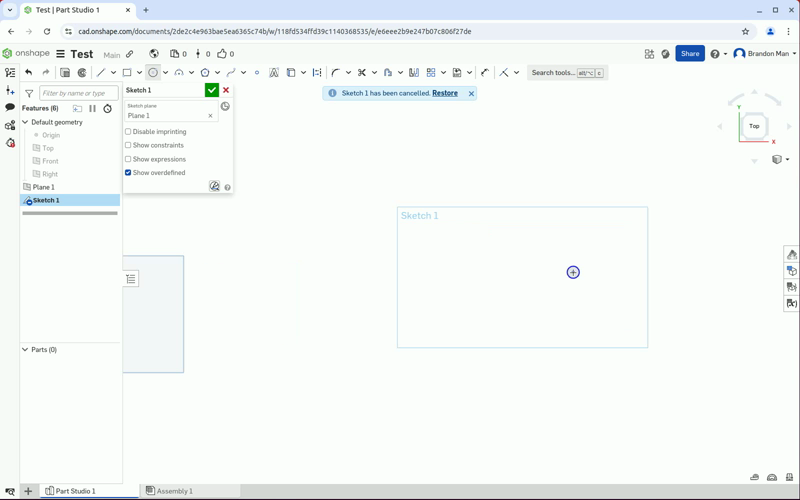
scroll(6)
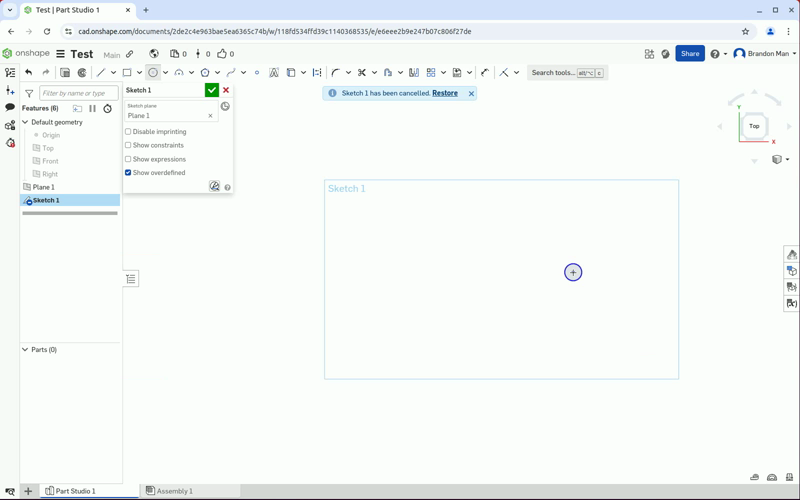
scroll(6)
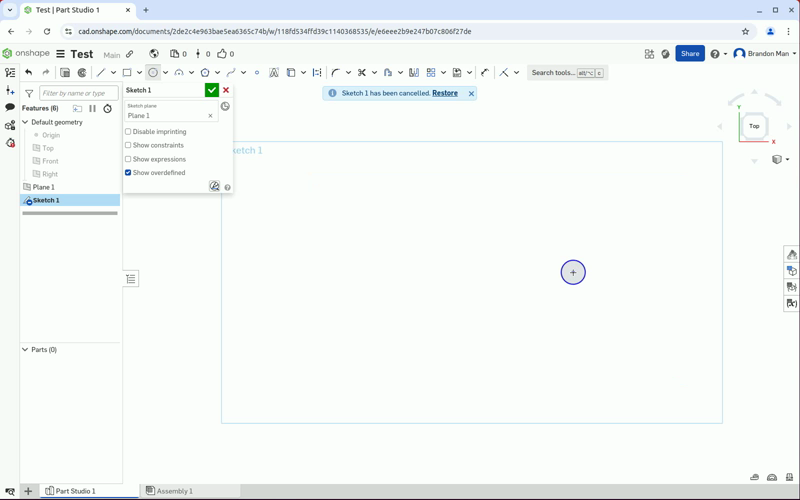
scroll(6)
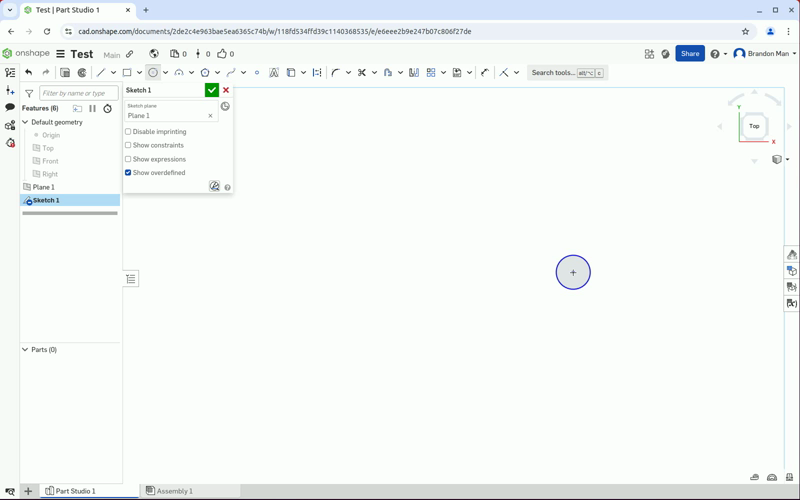
click(573, 272)
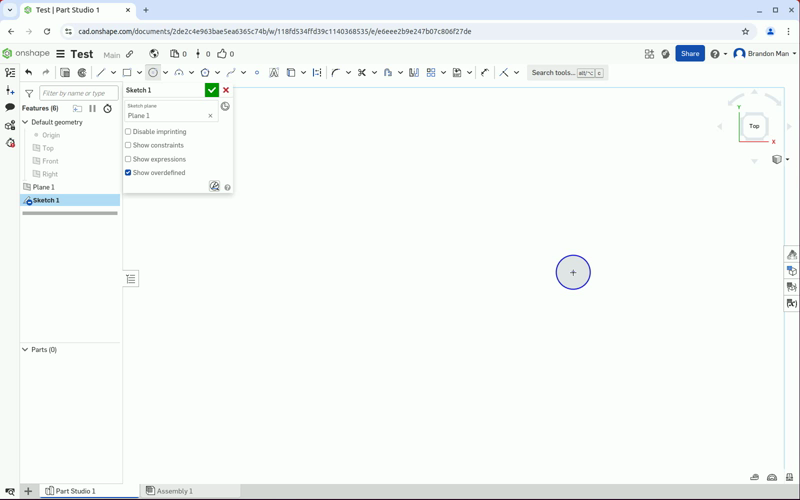
scroll(-6)
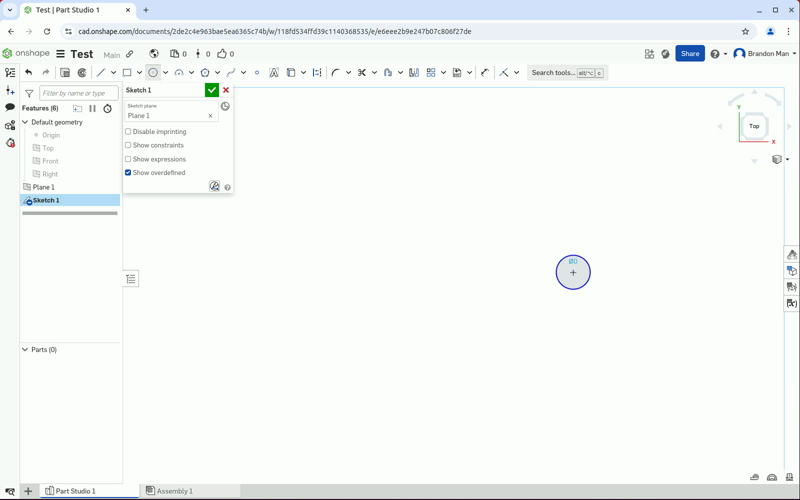
scroll(-6)
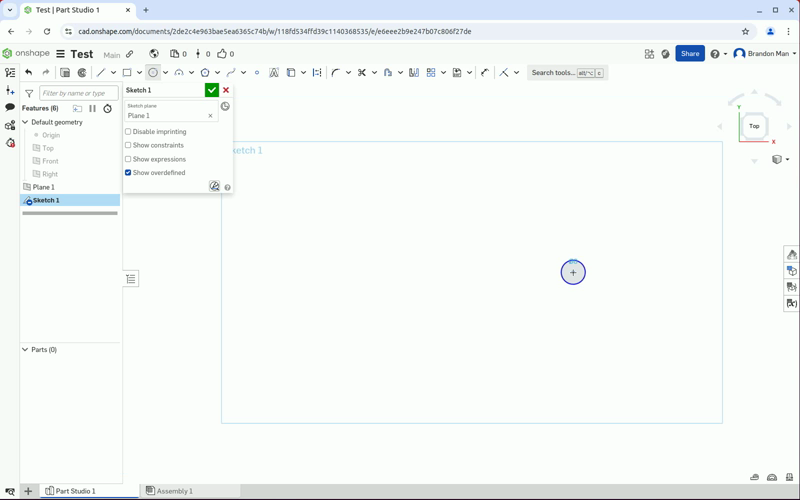
scroll(-6)
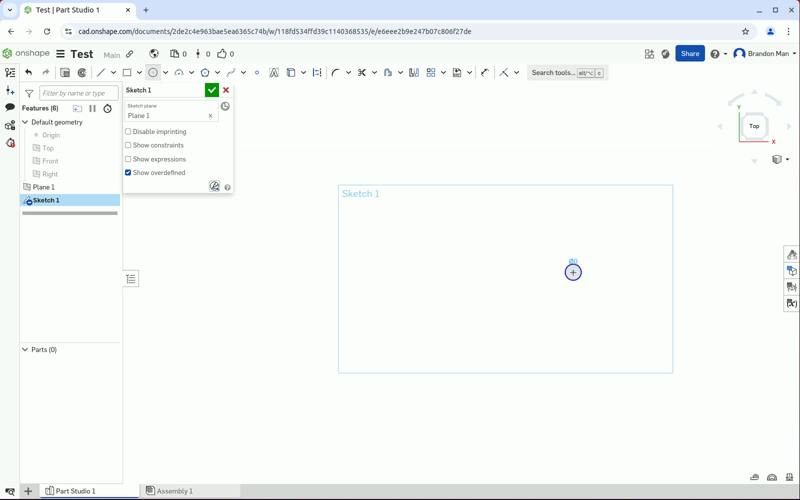
scroll(-6)
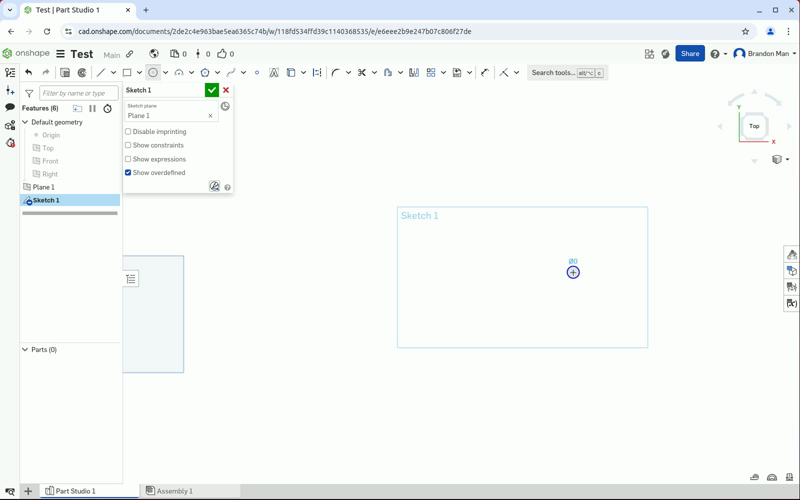
scroll(-6)
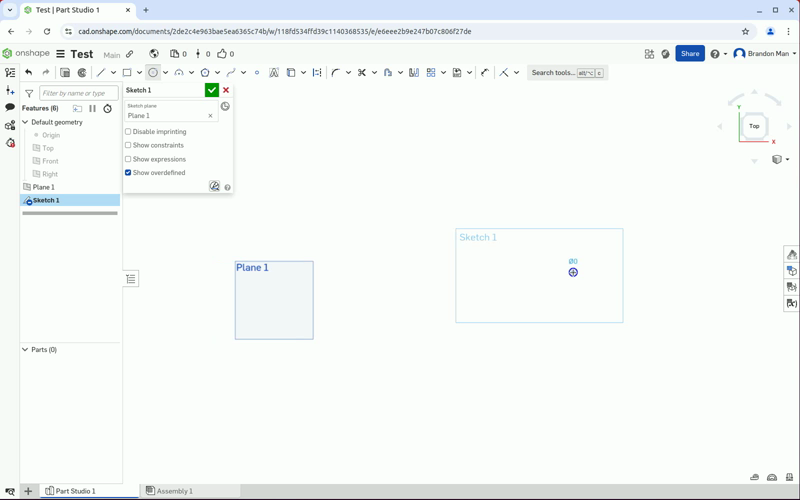
scroll(-6)
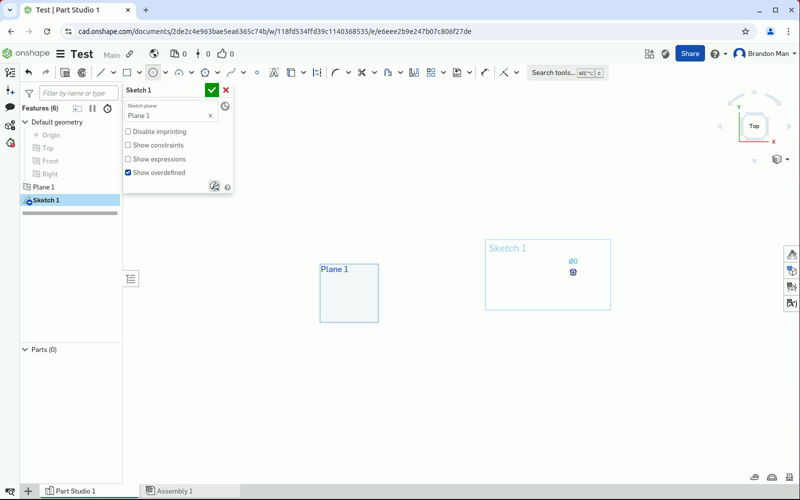
scroll(-6)
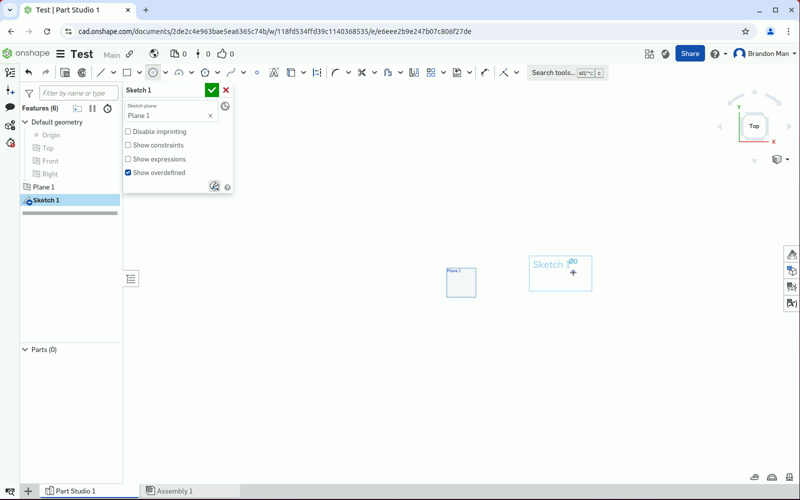
key_up(shift)
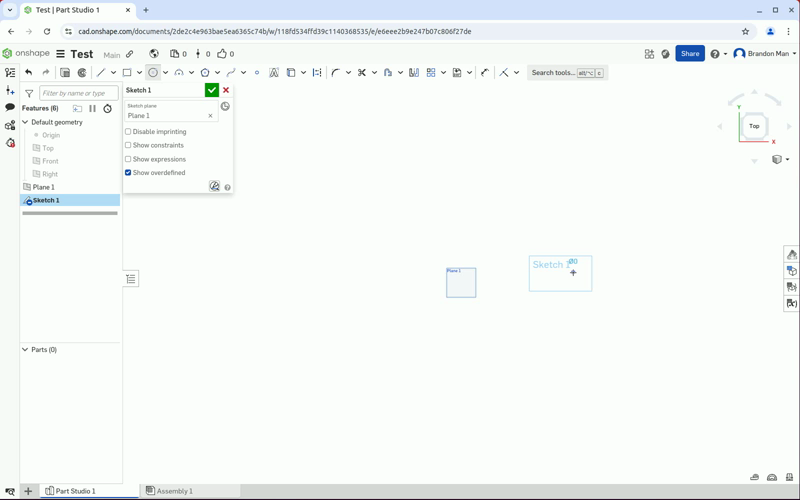
mouse_move(574, 272)
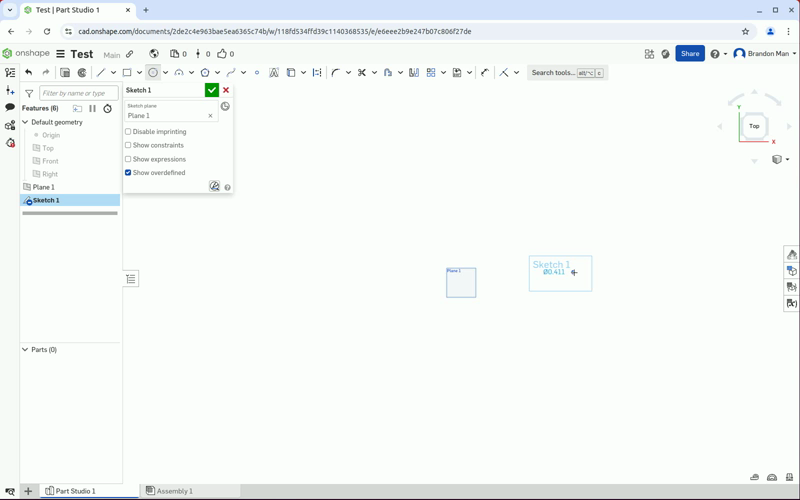
scroll(6)
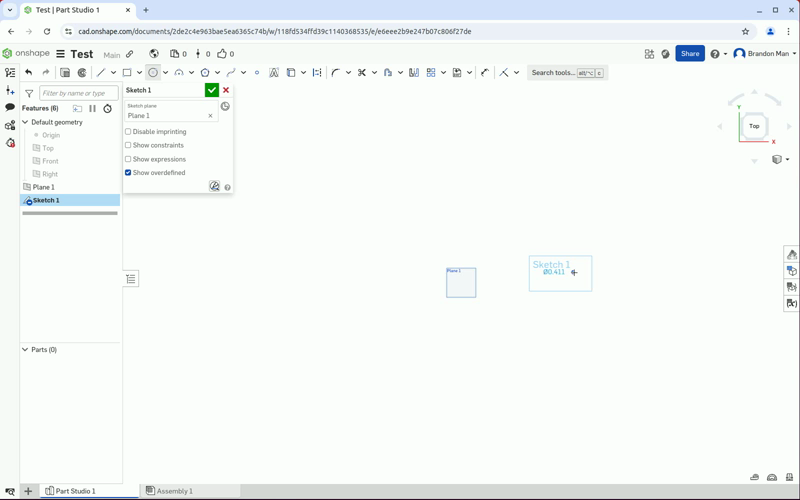
scroll(6)
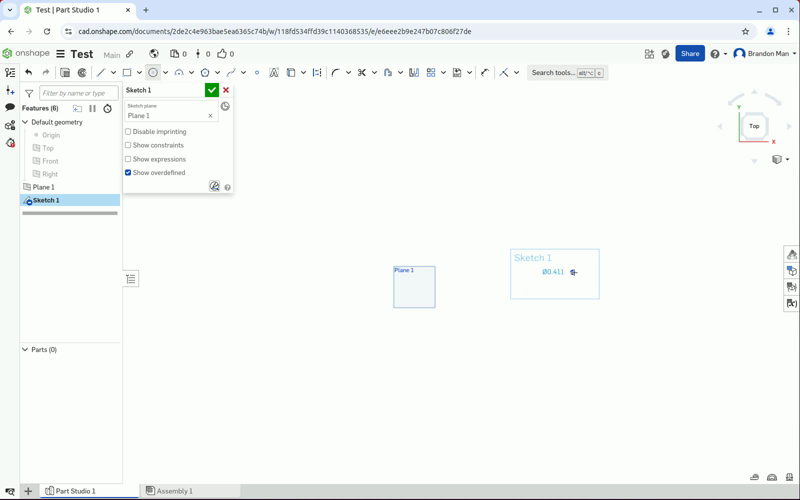
scroll(6)
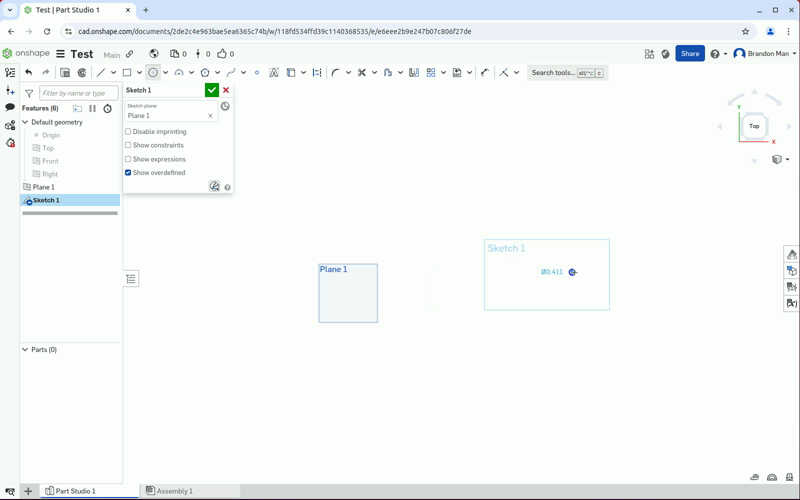
scroll(6)
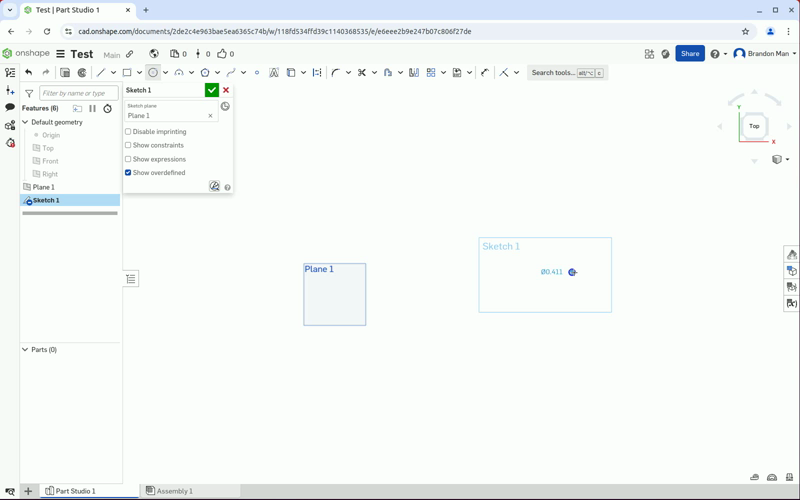
scroll(6)
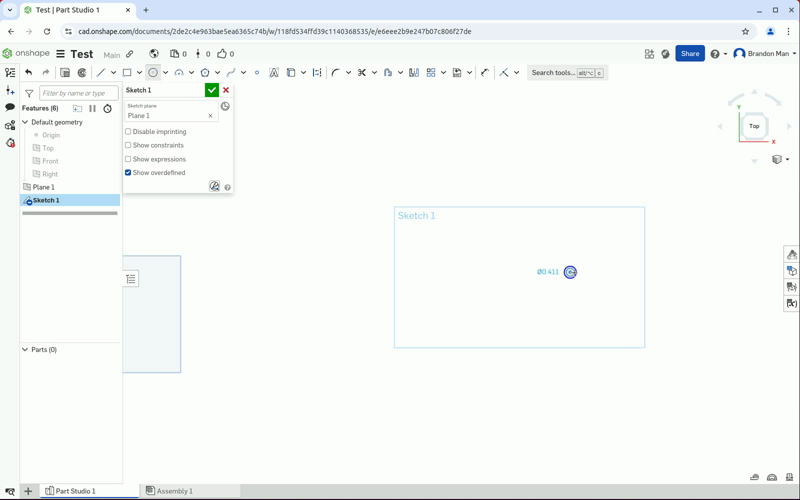
scroll(6)
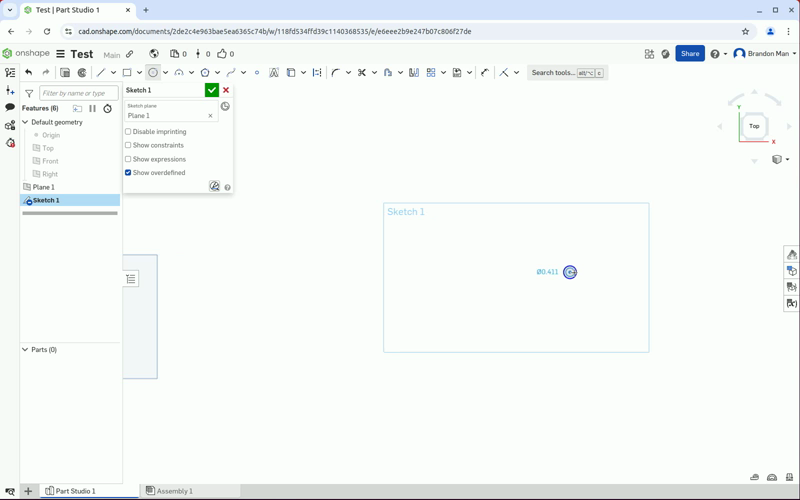
scroll(6)
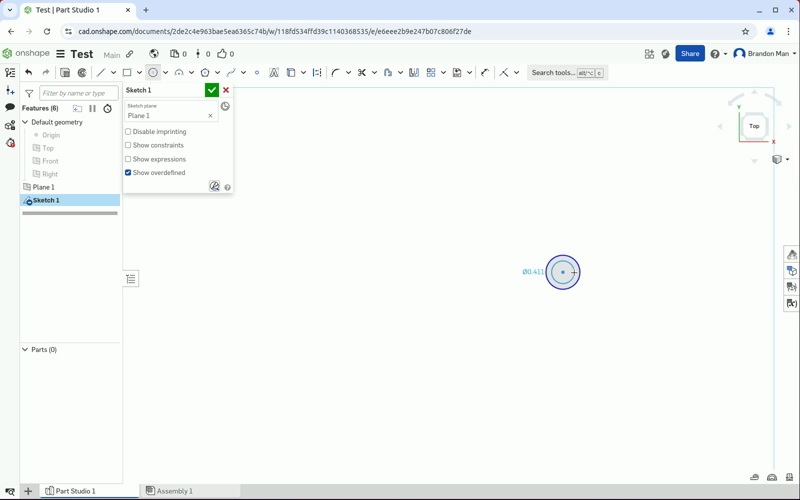
click(574, 272)
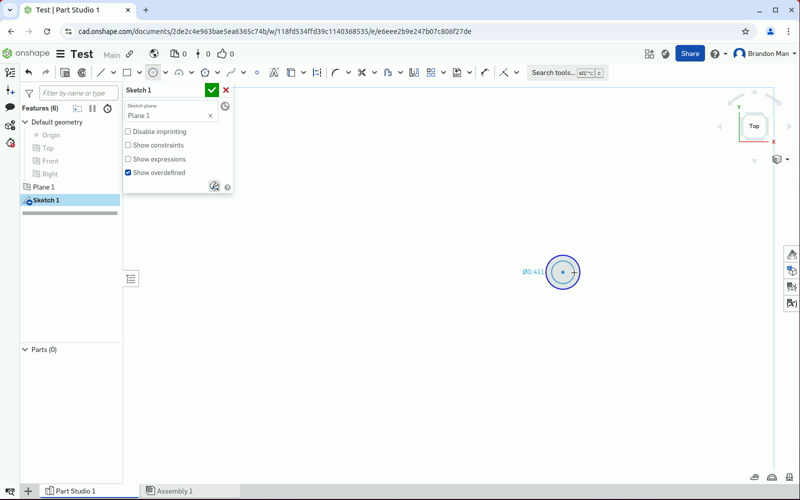
scroll(-6)
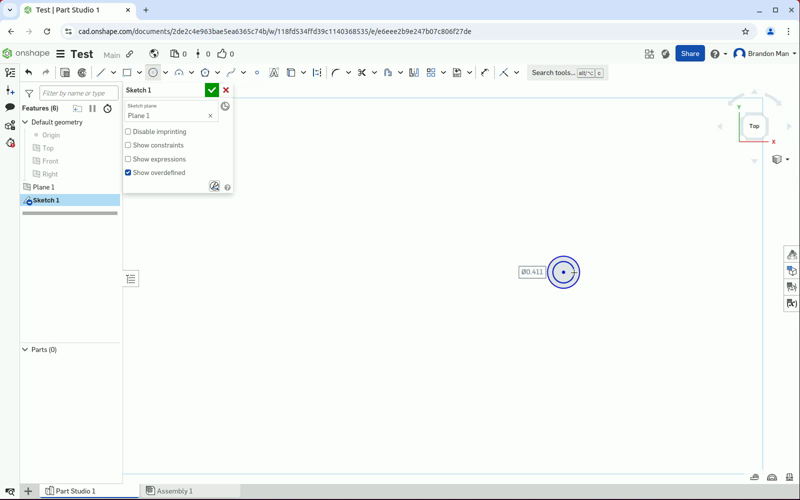
scroll(-6)
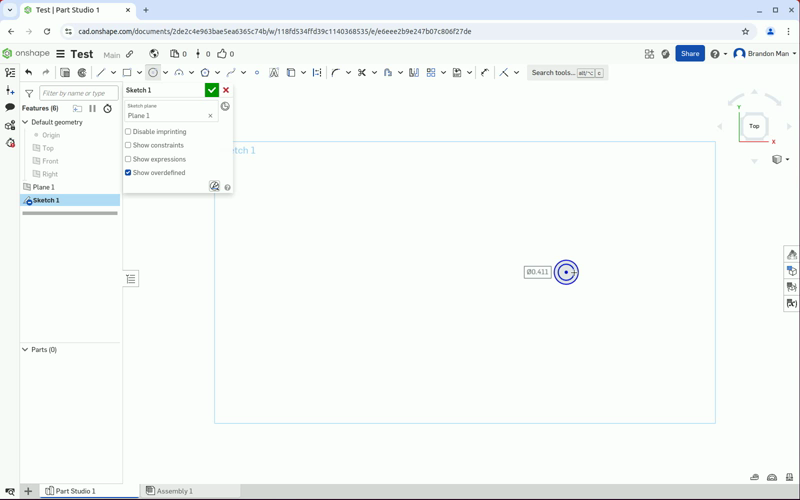
scroll(-6)
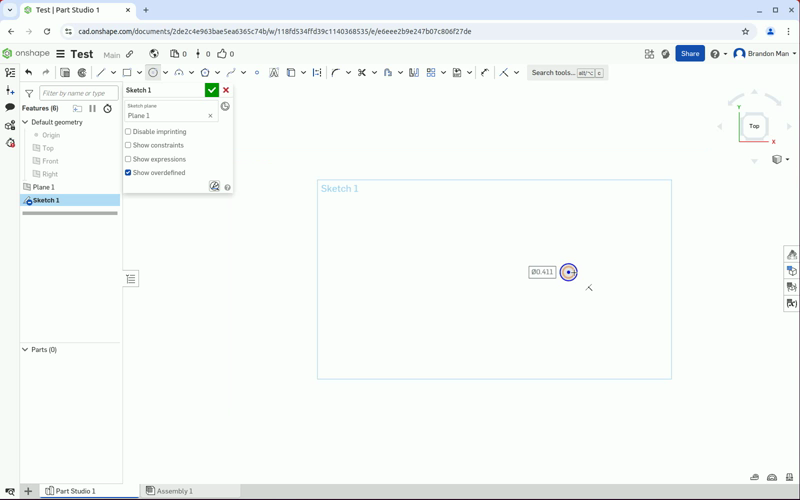
scroll(-6)
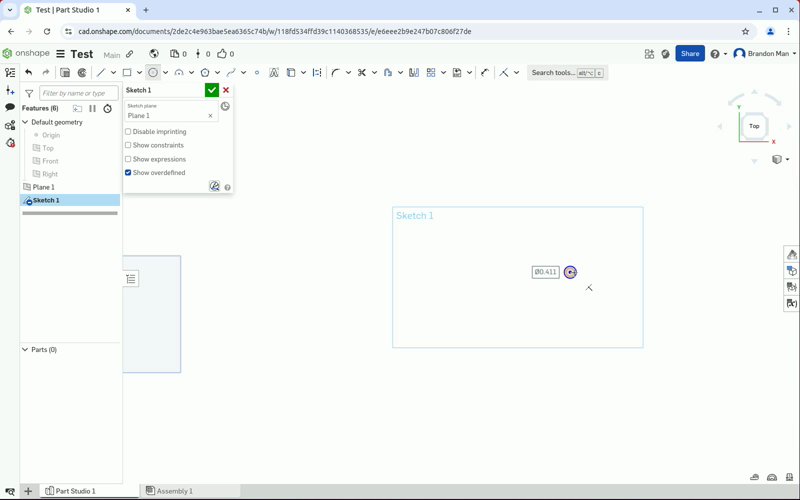
scroll(-6)
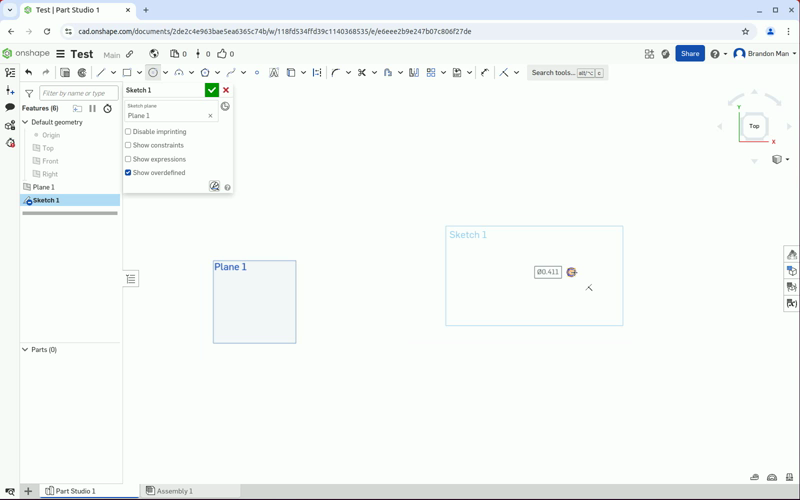
scroll(-6)
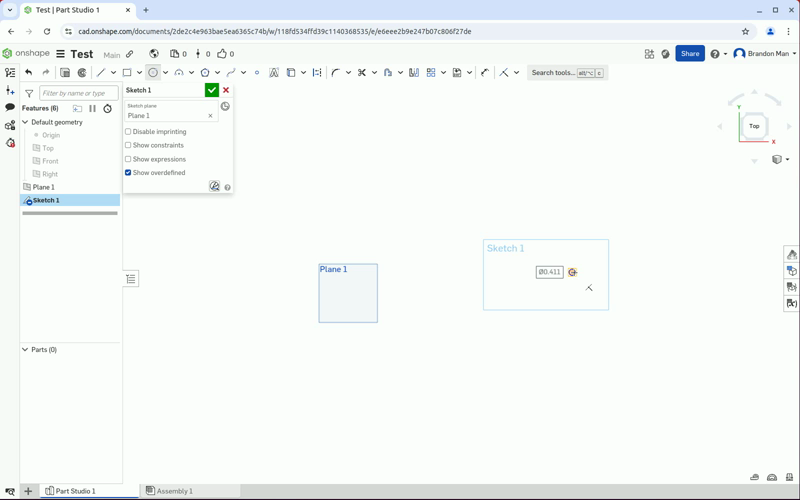
scroll(-6)
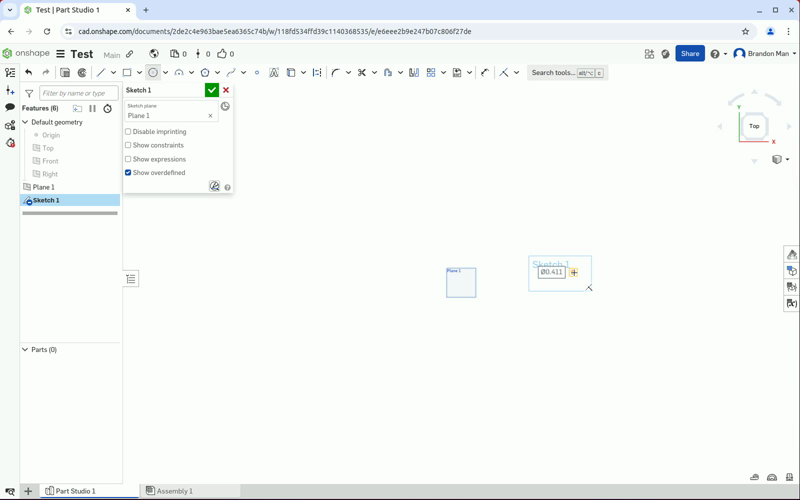
key(esc)
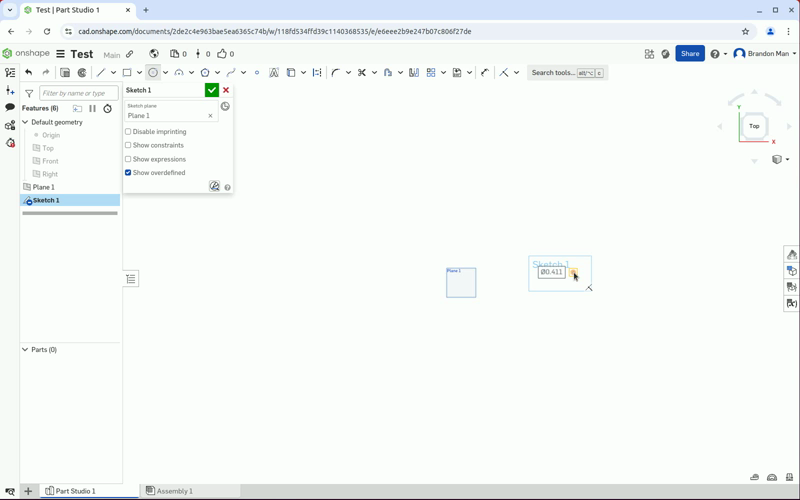
mouse_move(572, 271)
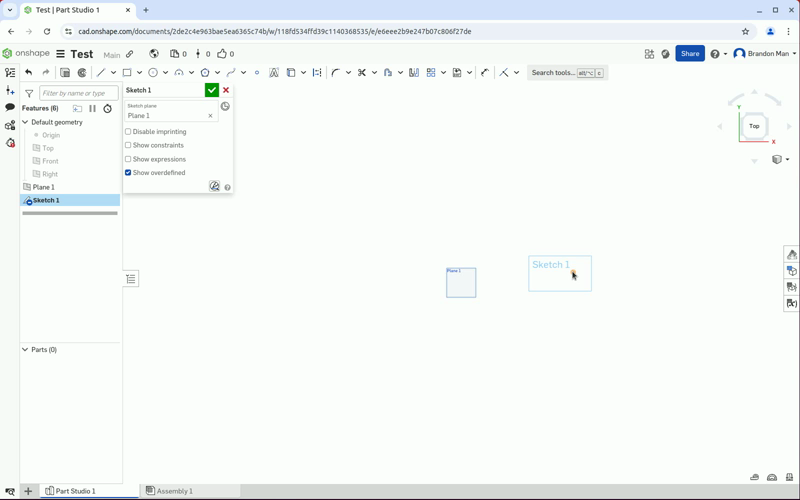
scroll(6)
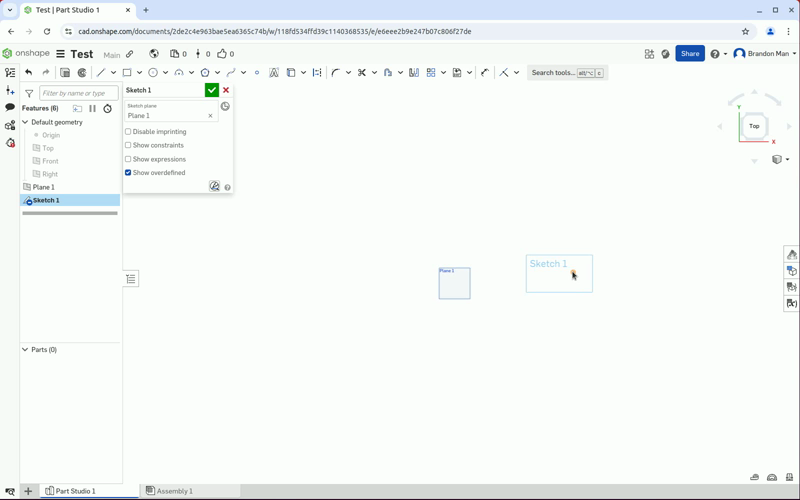
scroll(6)
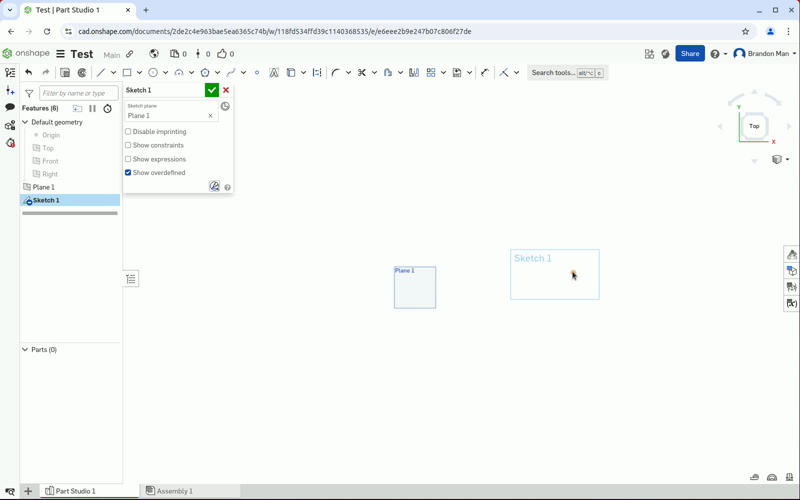
scroll(6)
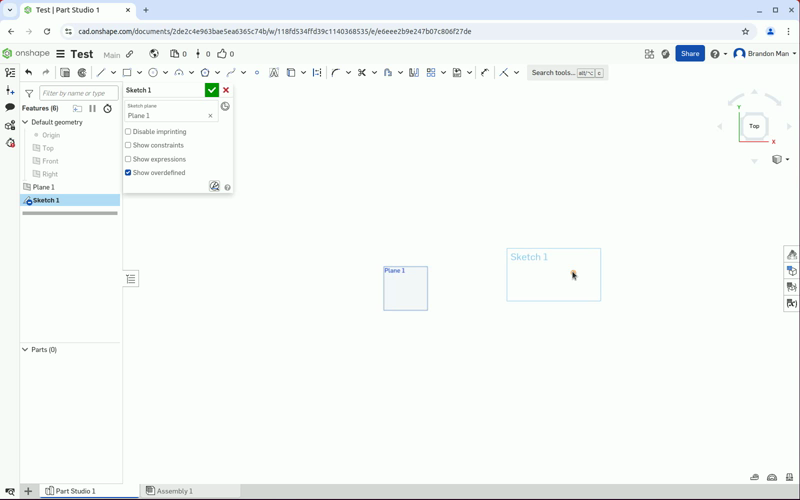
scroll(6)
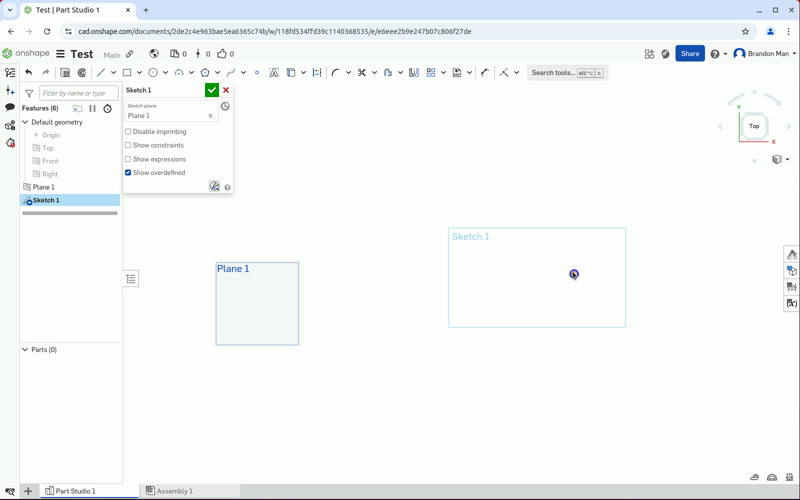
scroll(6)
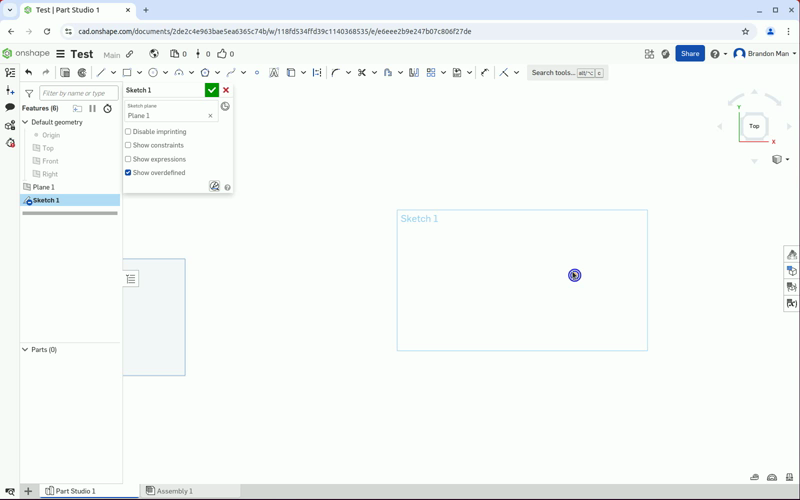
scroll(6)
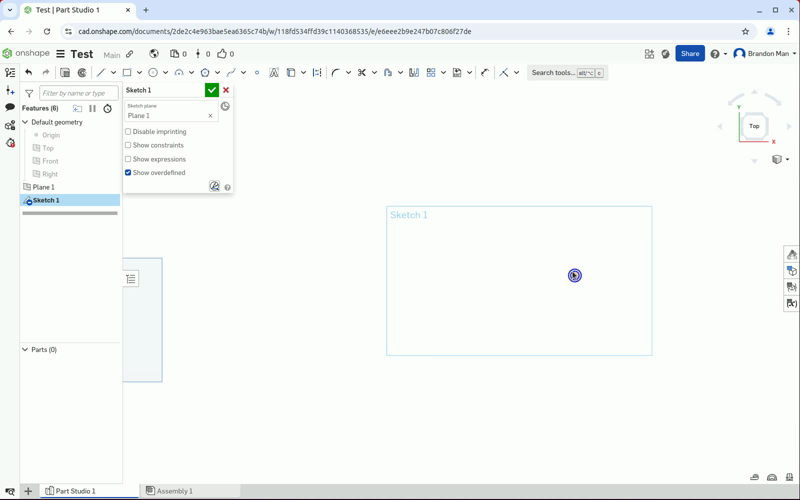
scroll(6)
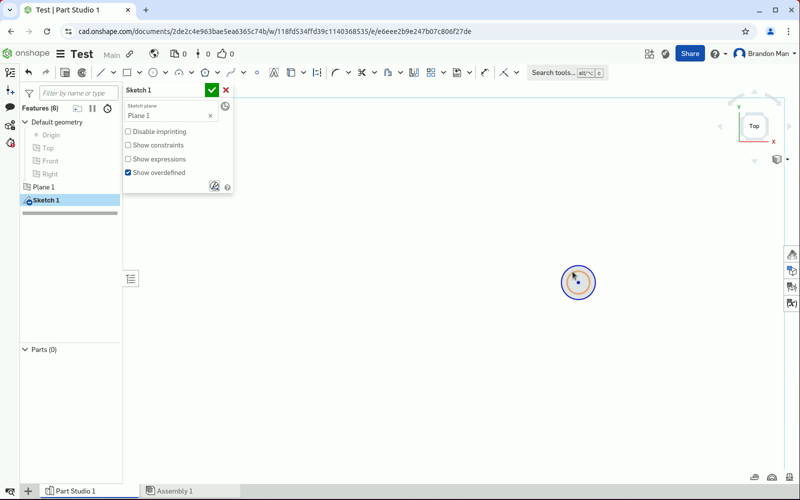
click(572, 271)
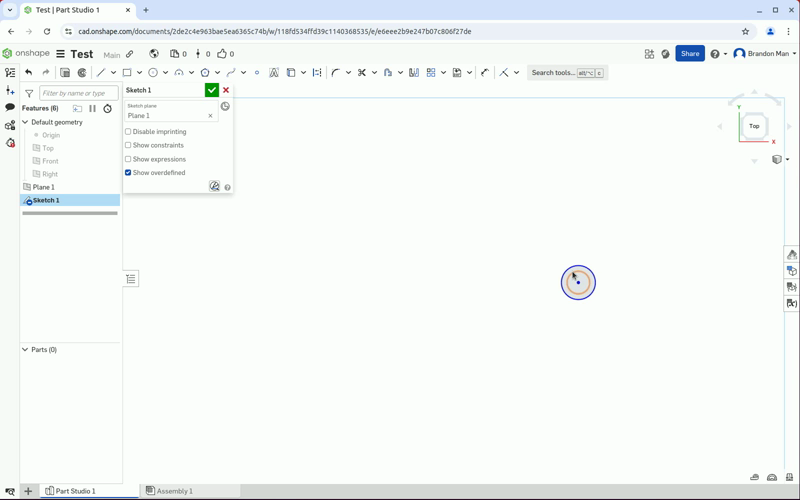
scroll(-6)
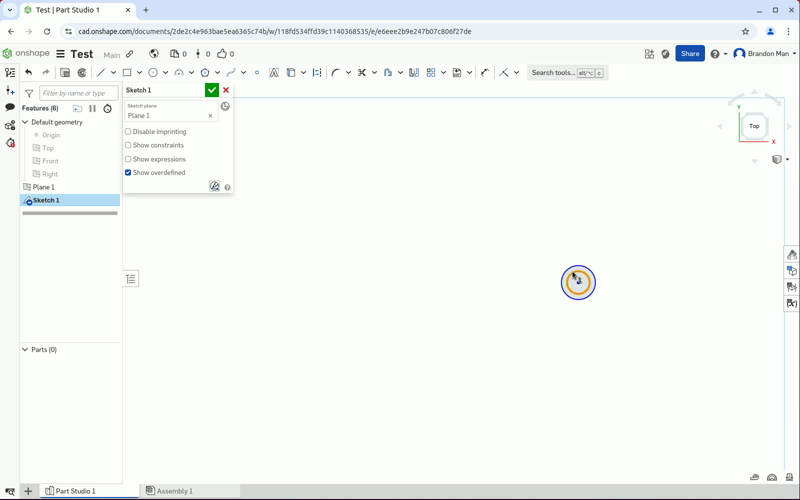
scroll(-6)
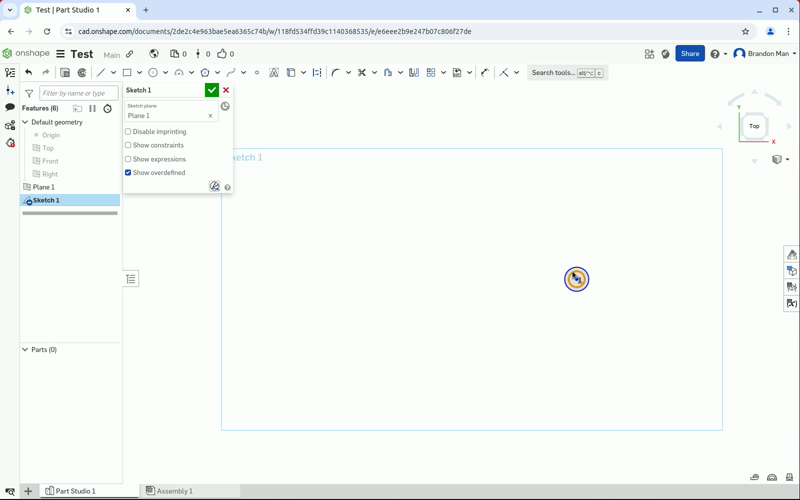
scroll(-6)
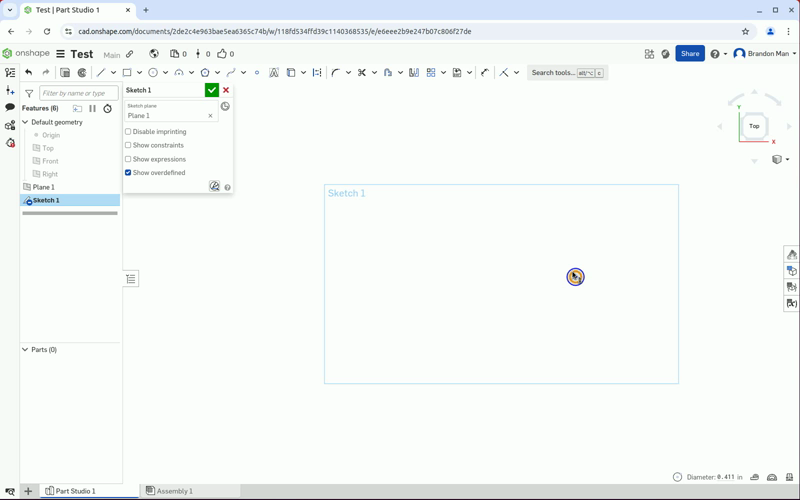
scroll(-6)
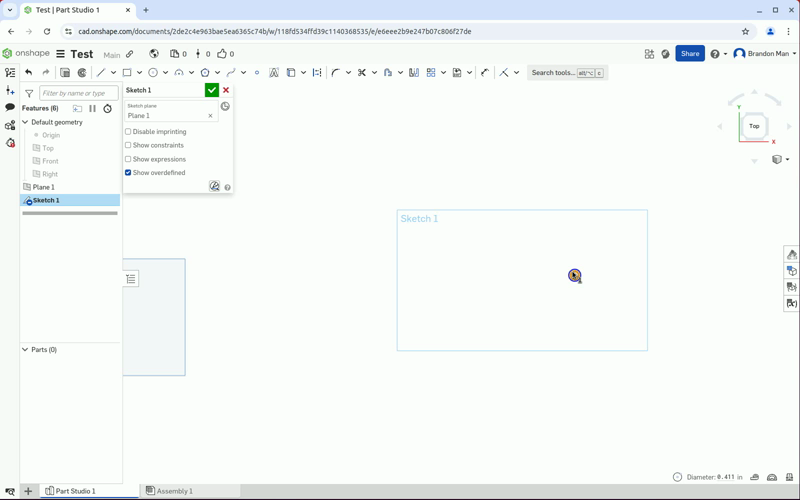
scroll(-6)
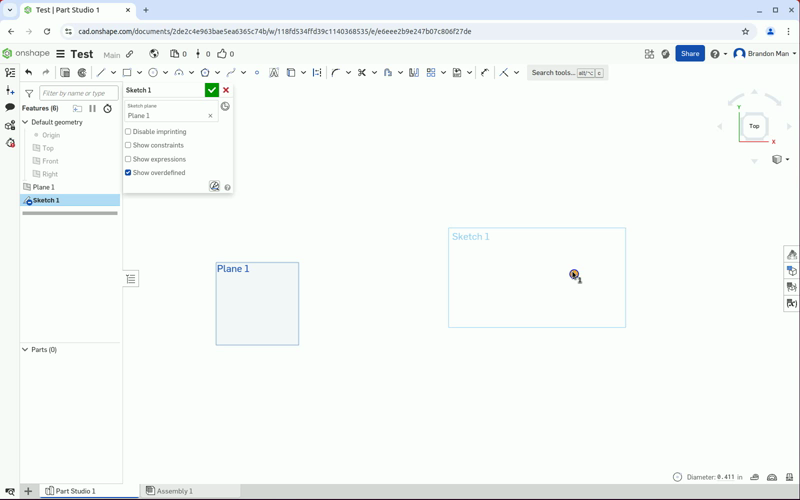
scroll(-6)
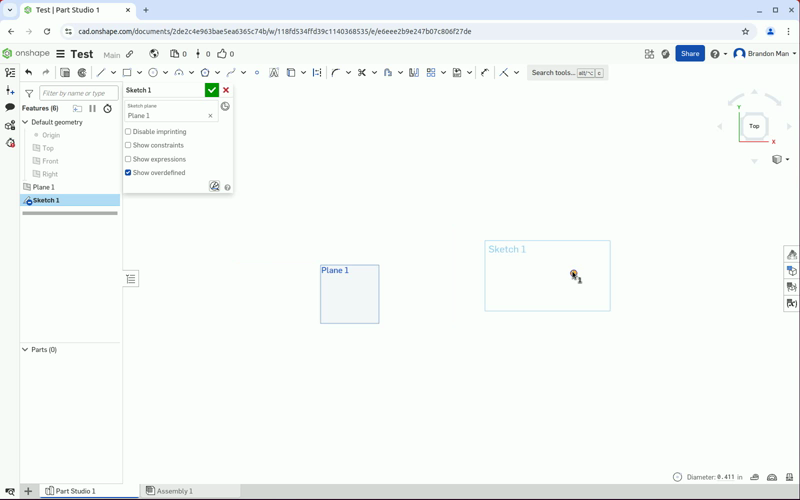
scroll(-6)
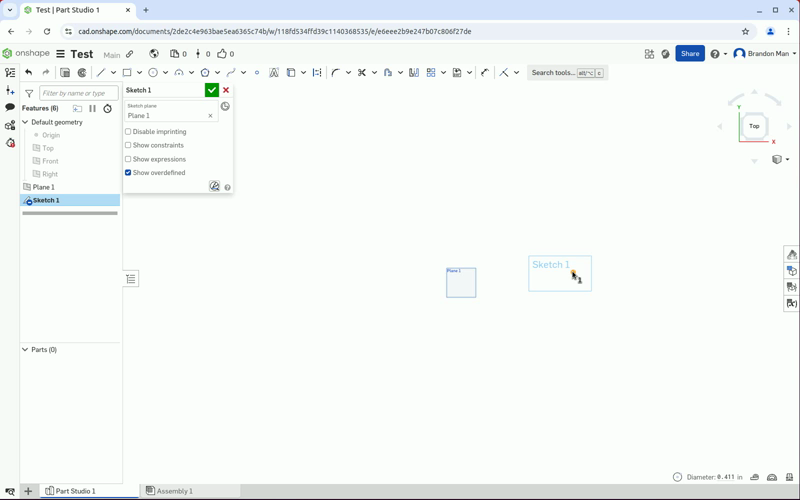
mouse_move(73, 352)
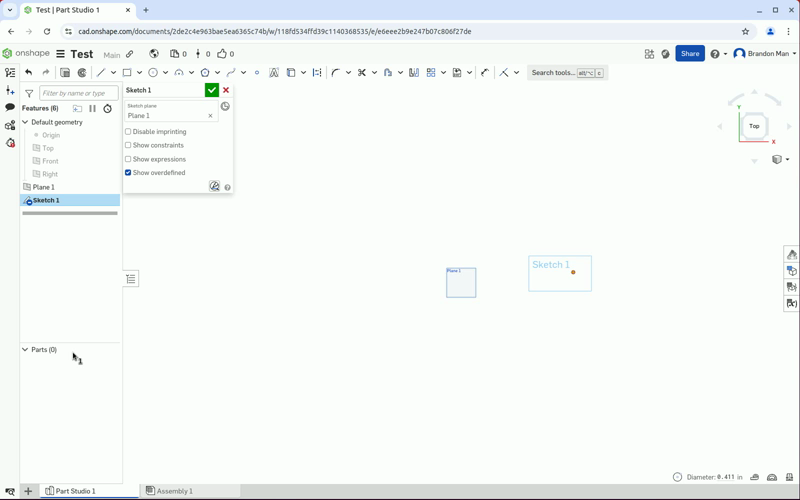
key(shift+y)
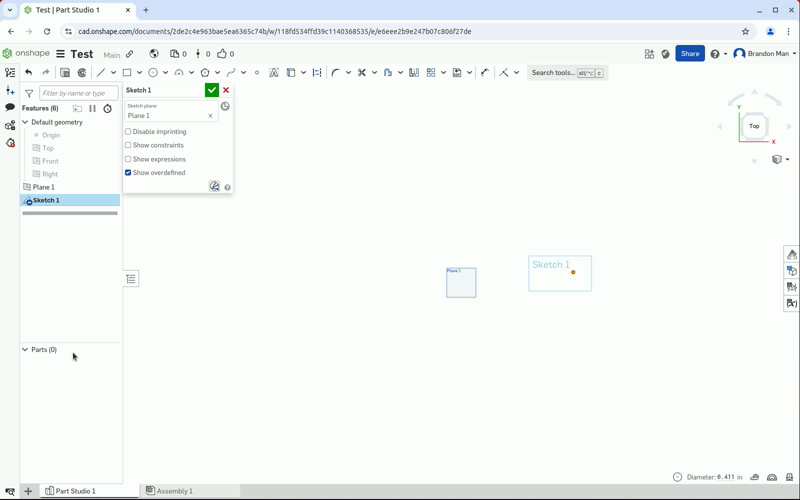
key(shift+e)
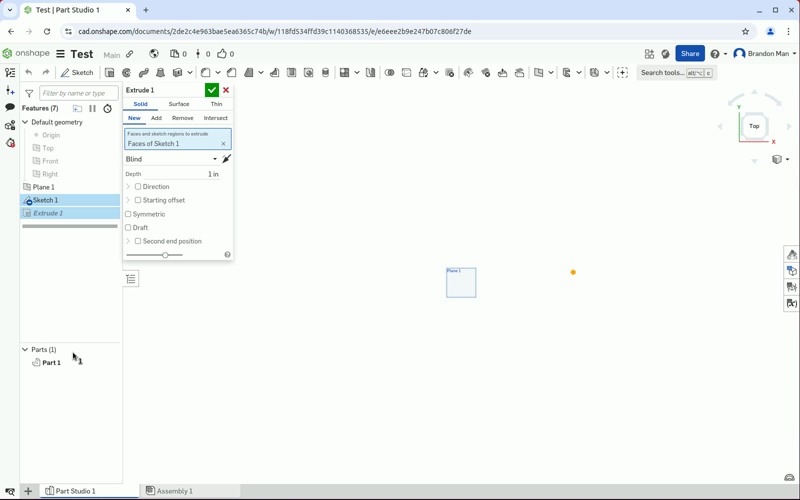
mouse_move(143, 106)
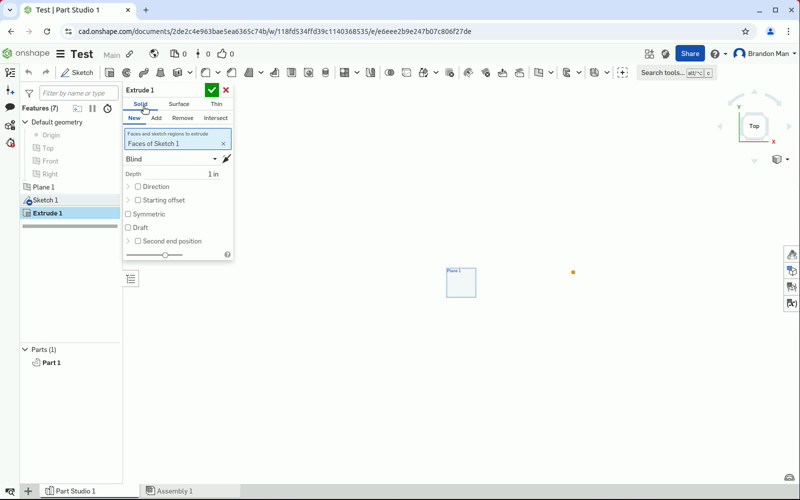
click(143, 106)
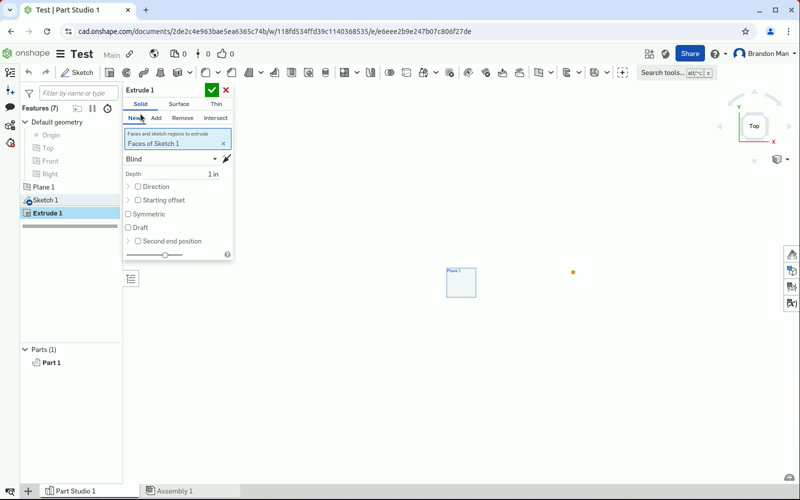
mouse_move(137, 120)
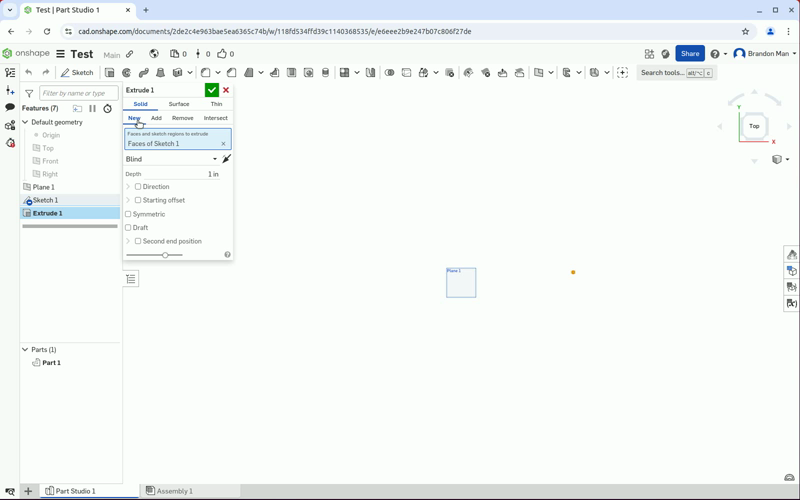
click(137, 120)
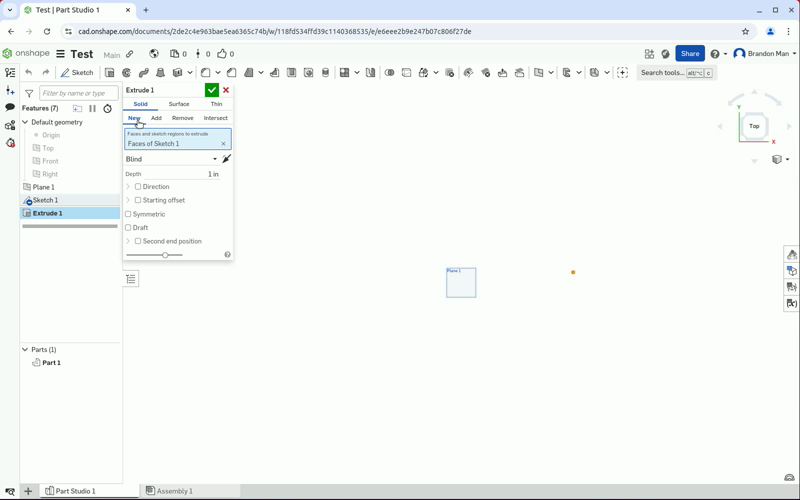
key(tab, 4)
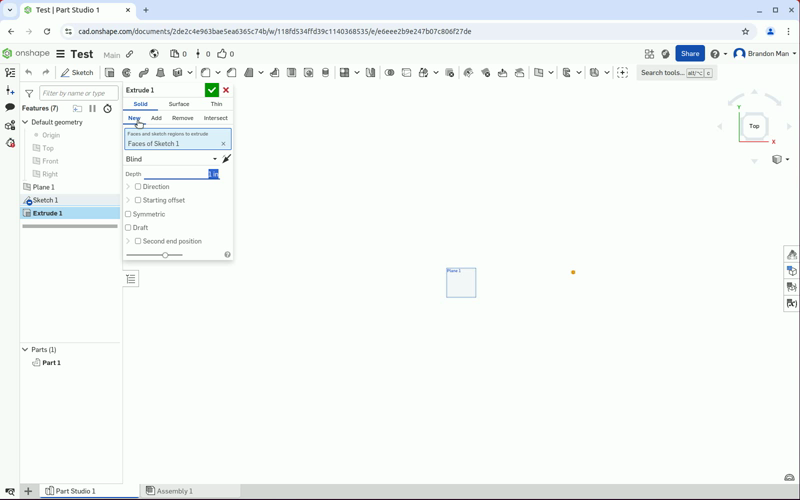
text(-0.482)
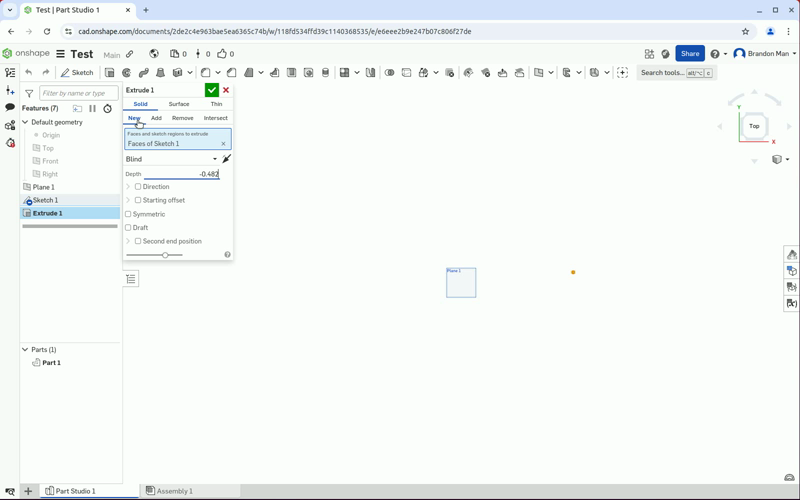
key(tab, 3)
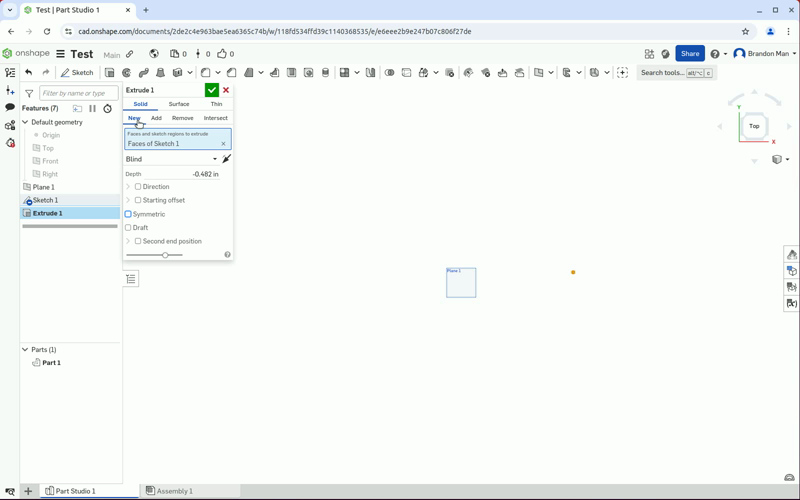
key(space)
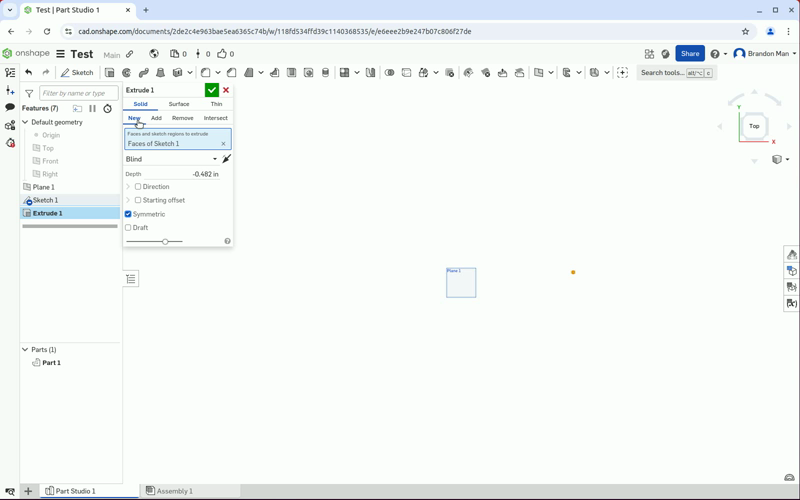
key(enter)
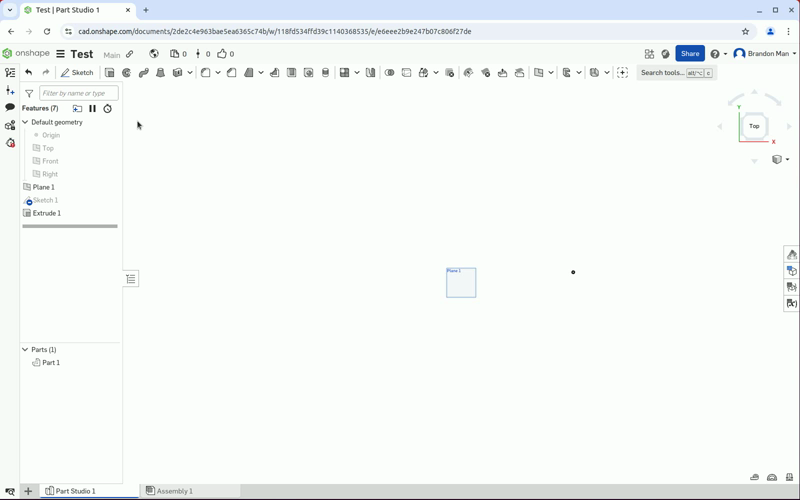
key(shift+h)
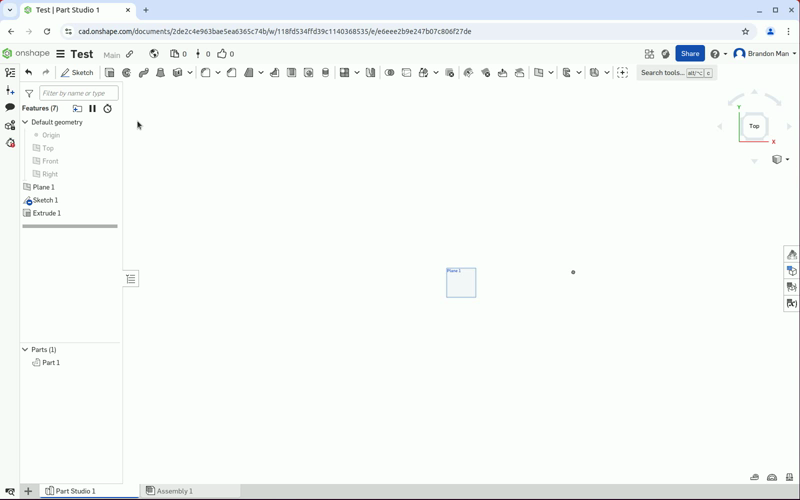
key(shift+h)
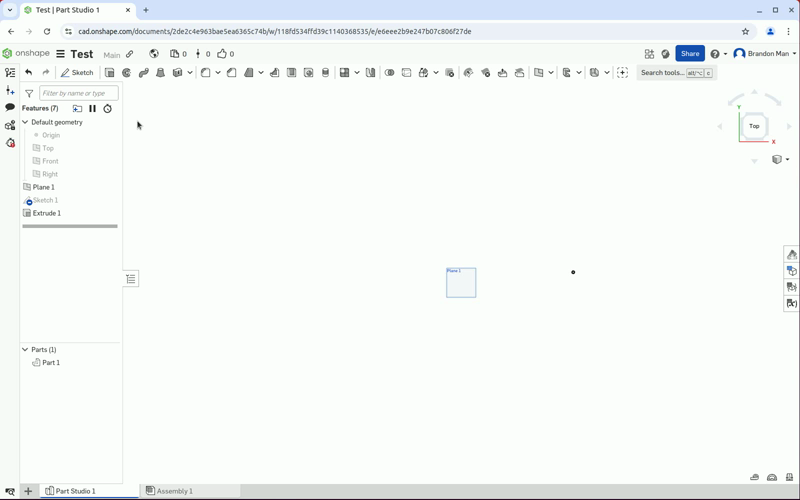
mouse_move(73, 189)
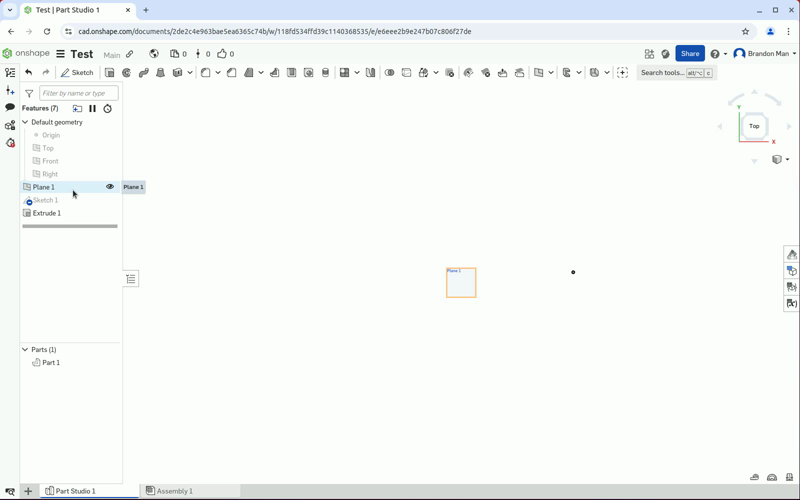
click(73, 189)
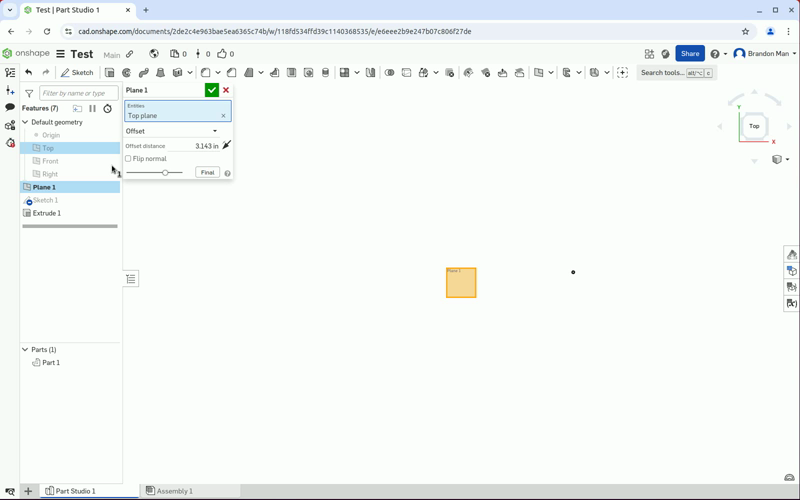
mouse_move(229, 92)
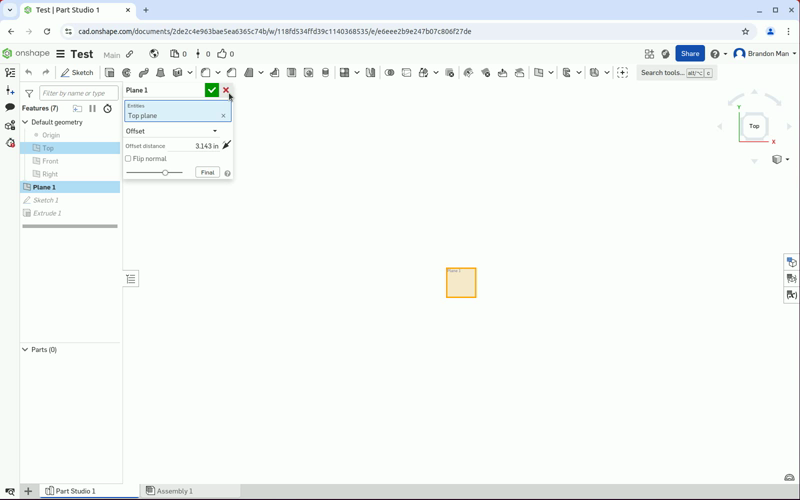
click(229, 92)
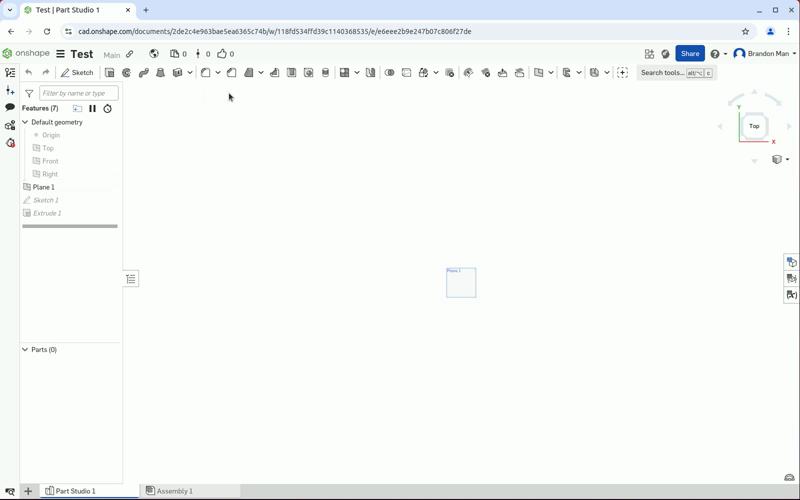
key(shift+s)
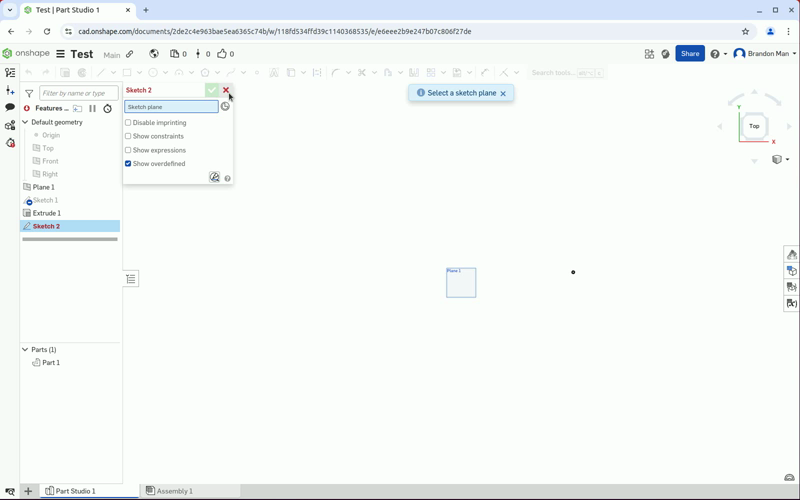
mouse_move(73, 189)
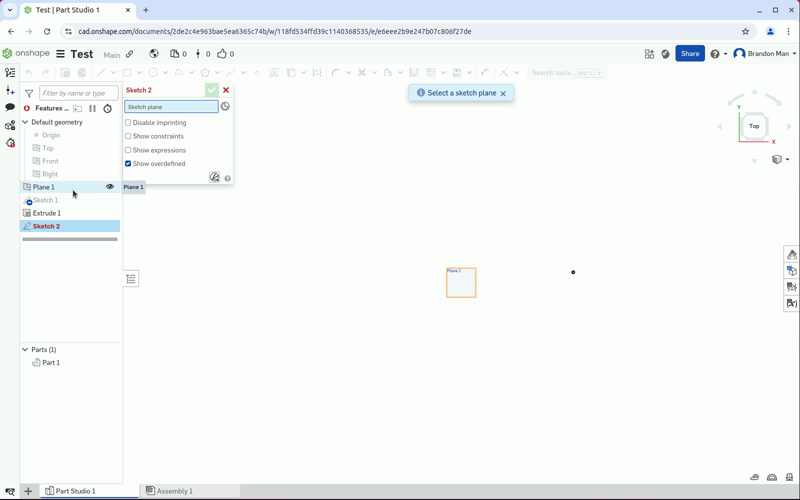
click(73, 189)
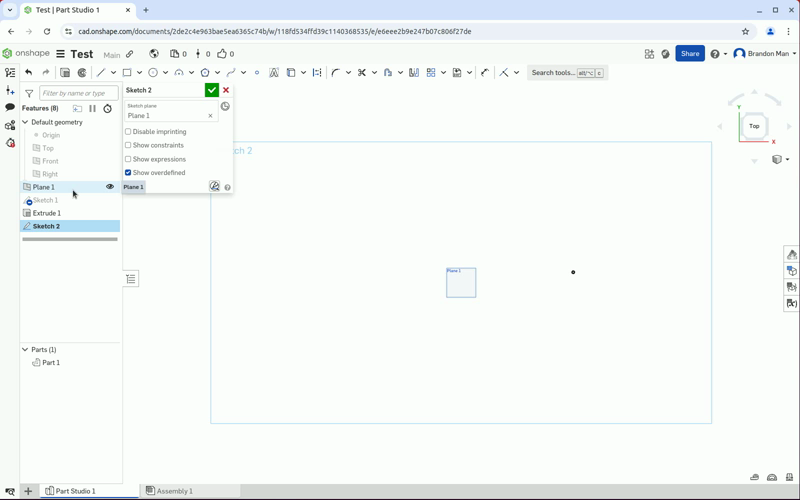
mouse_move(73, 352)
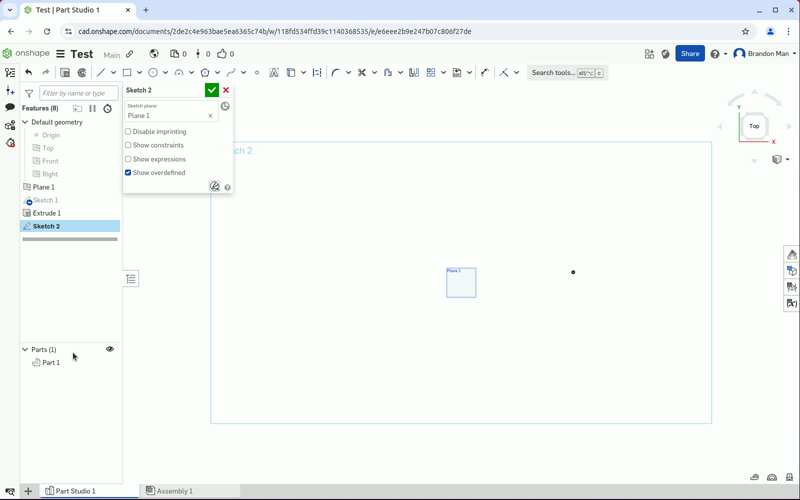
key(y)
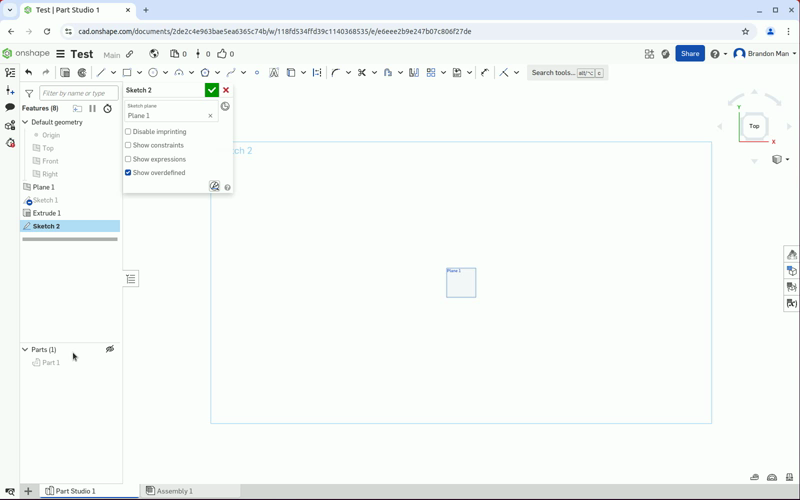
key(c)
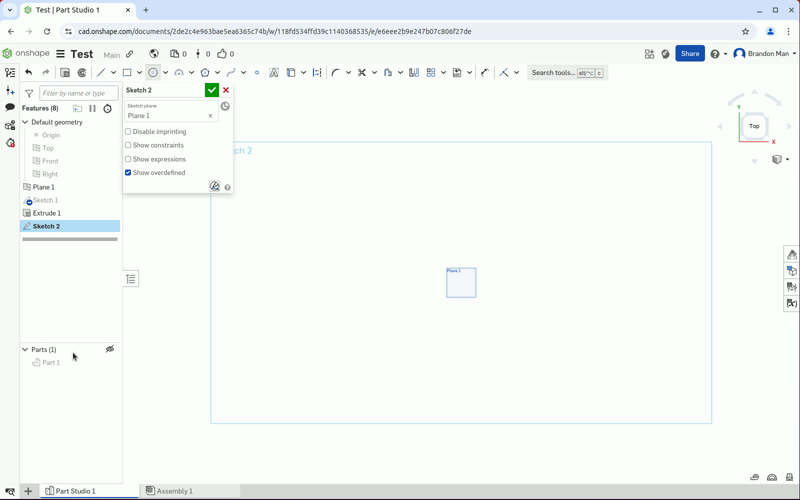
key_down(shift)
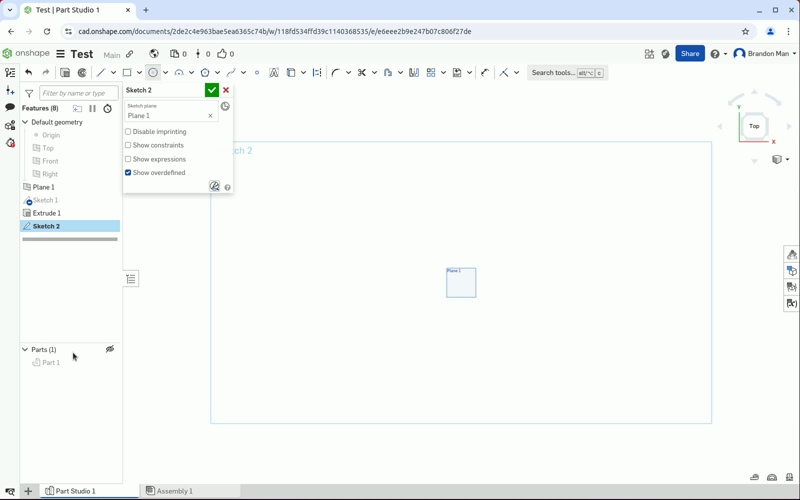
mouse_move(573, 272)
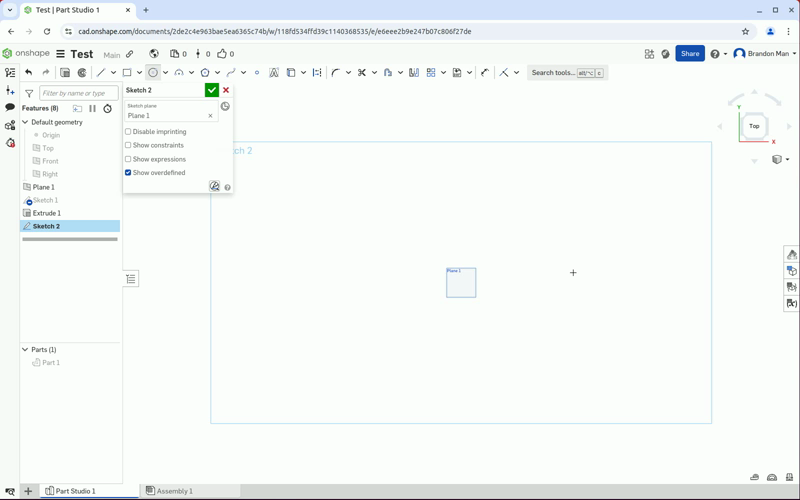
click(573, 272)
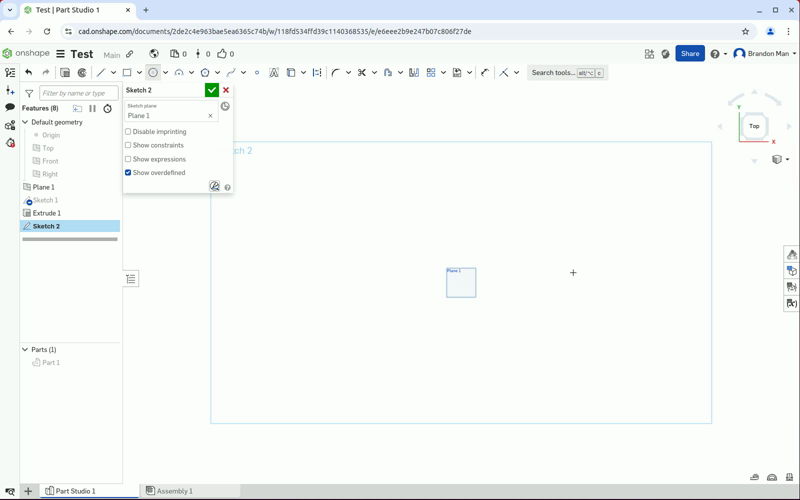
key_up(shift)
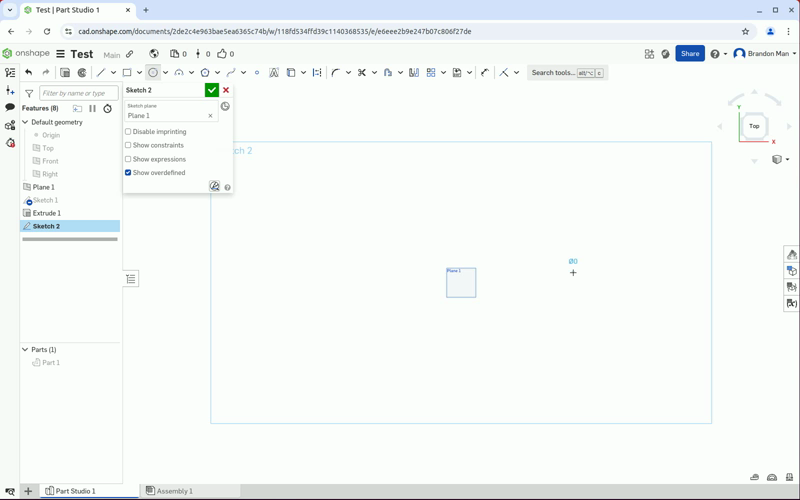
mouse_move(574, 272)
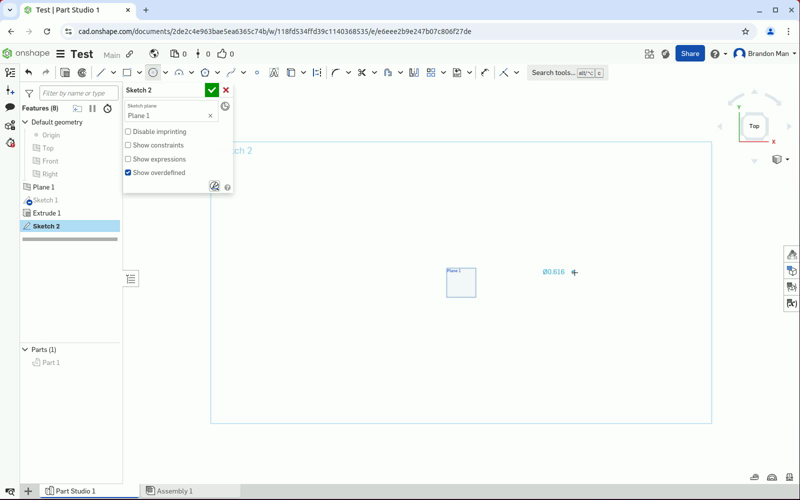
scroll(6)
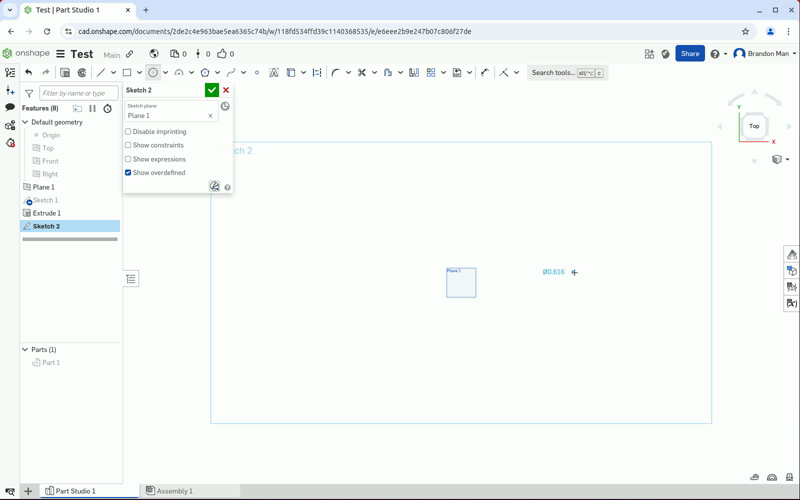
scroll(6)
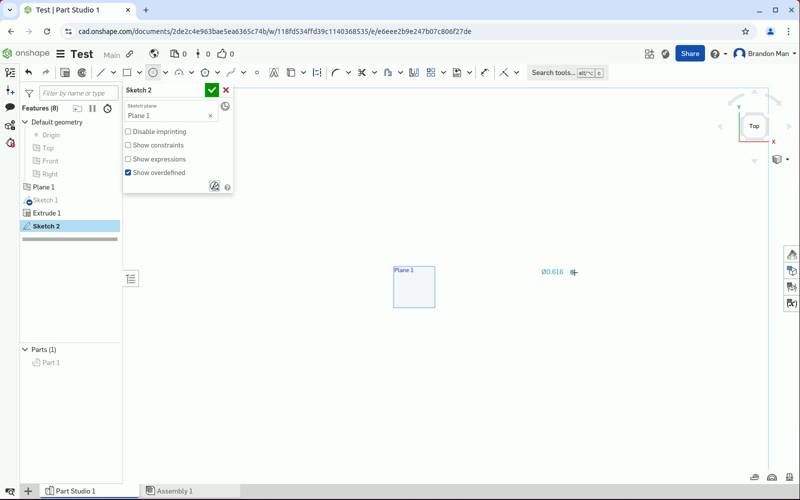
scroll(6)
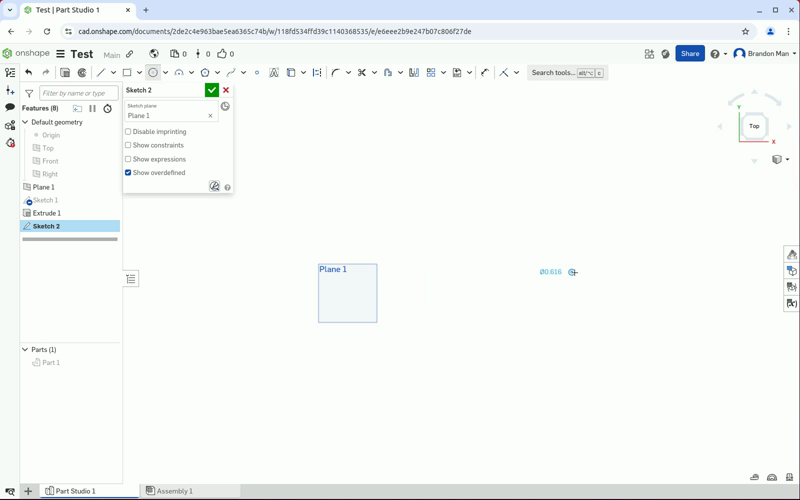
scroll(6)
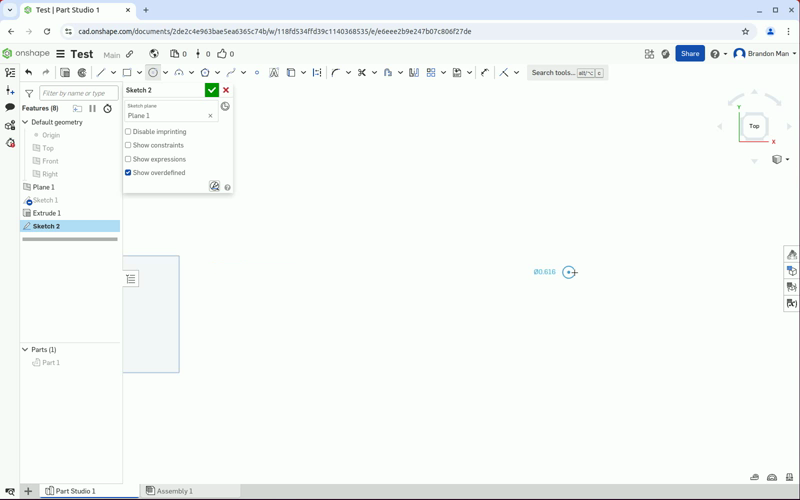
scroll(6)
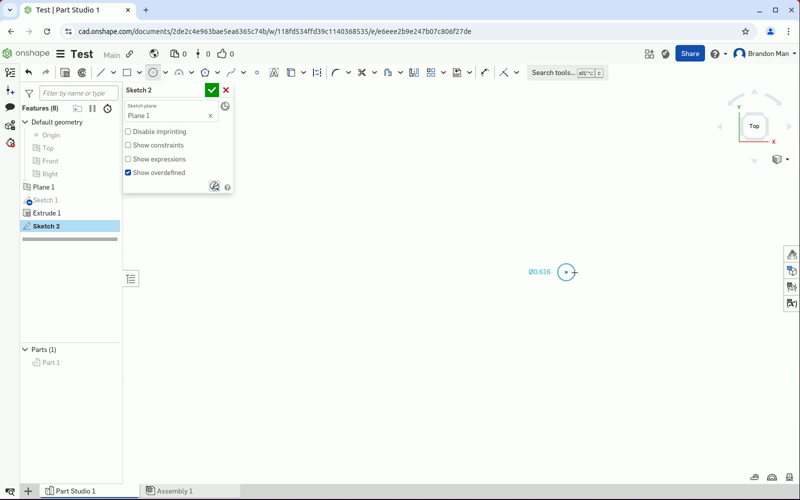
scroll(6)
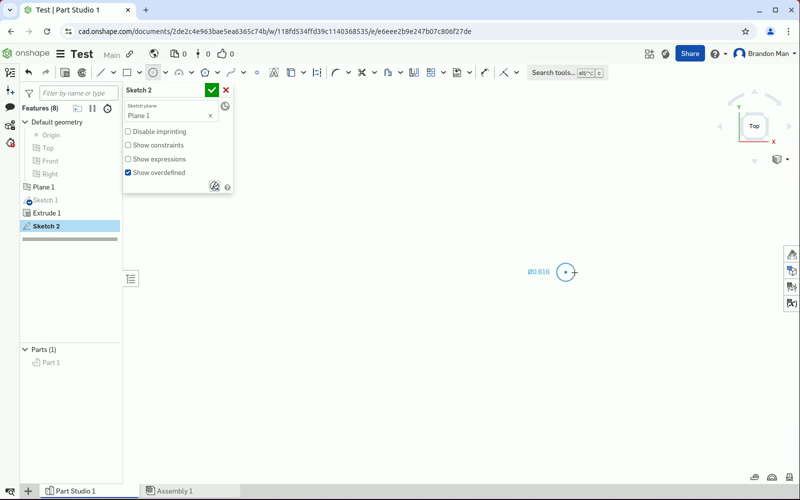
scroll(6)
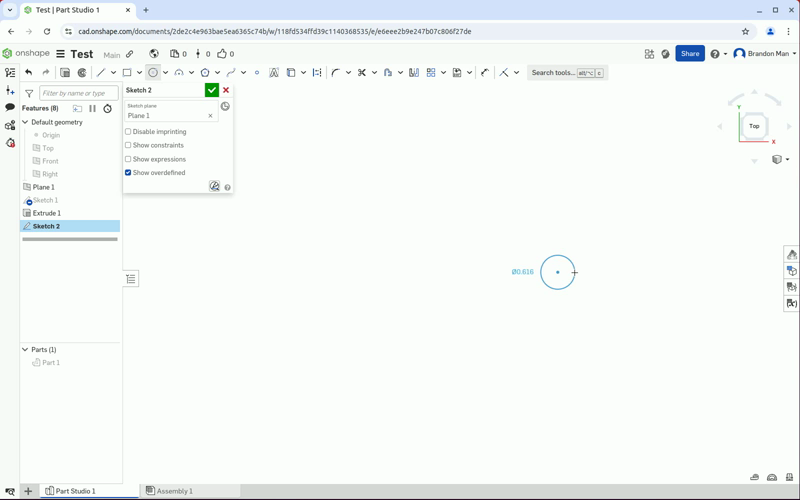
click(574, 272)
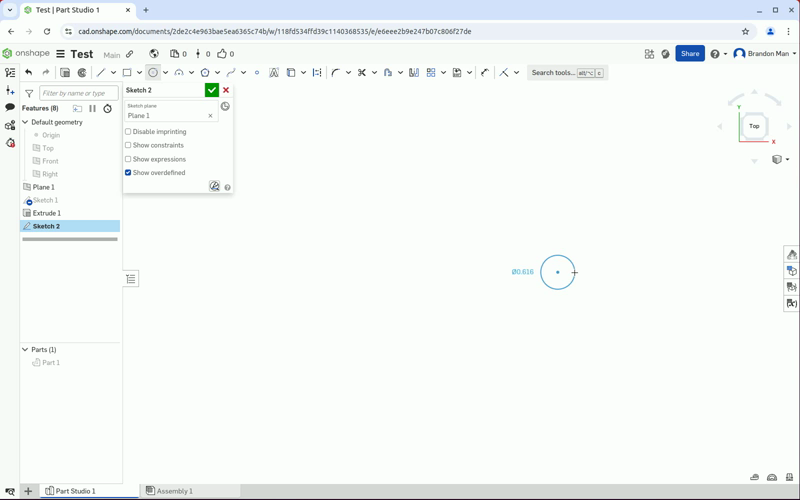
scroll(-6)
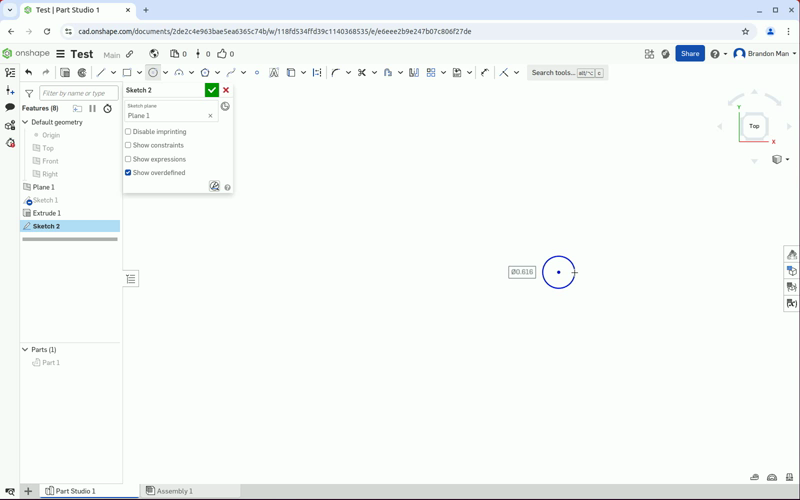
scroll(-6)
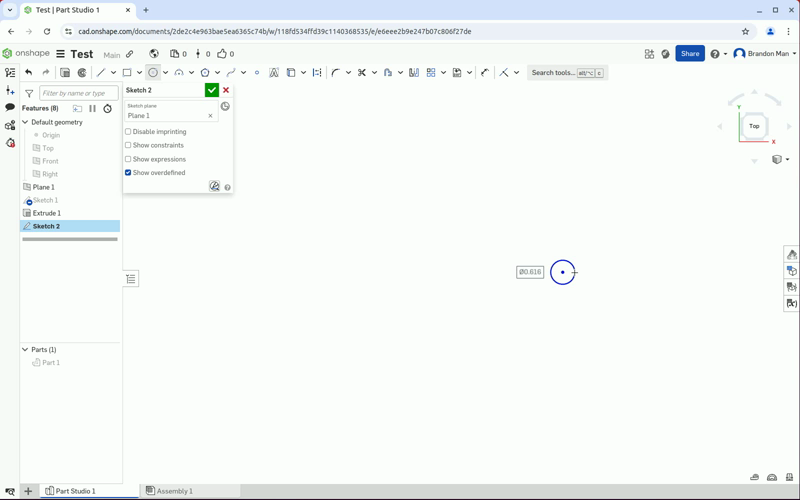
scroll(-6)
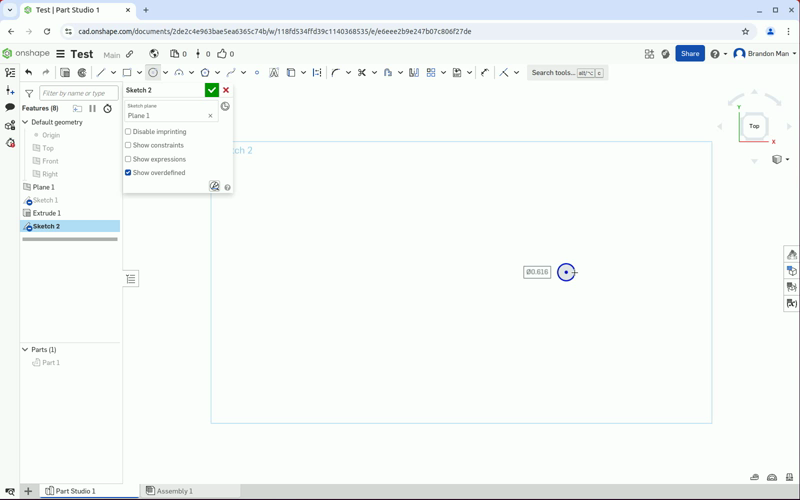
scroll(-6)
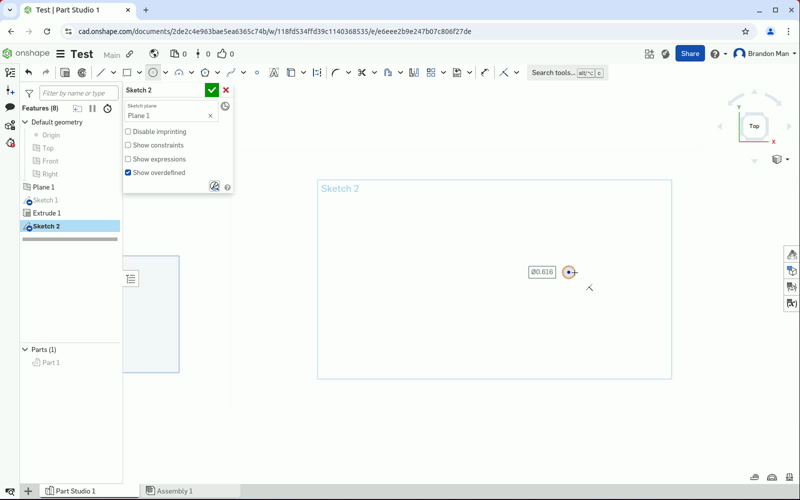
scroll(-6)
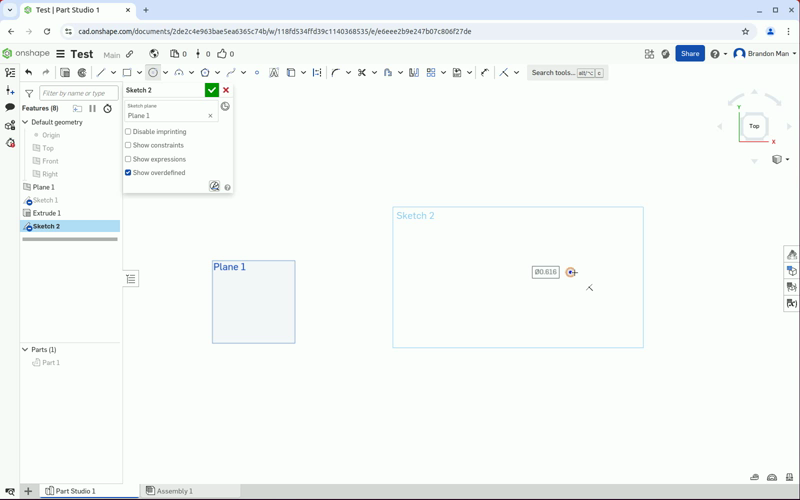
scroll(-6)
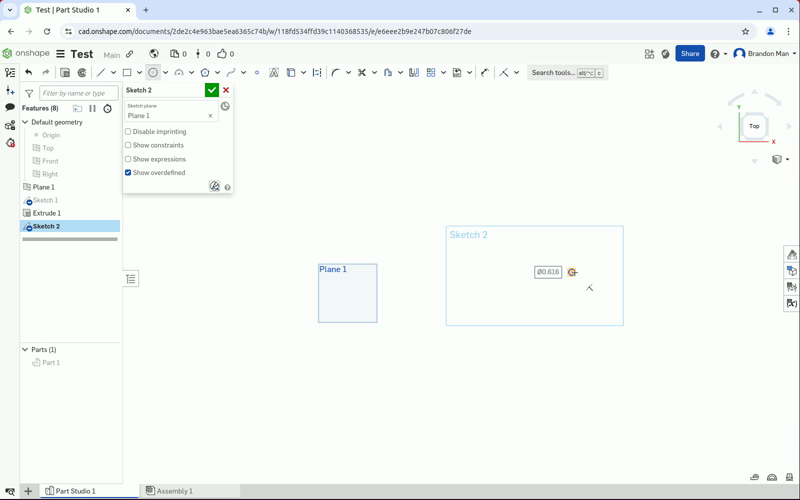
scroll(-6)
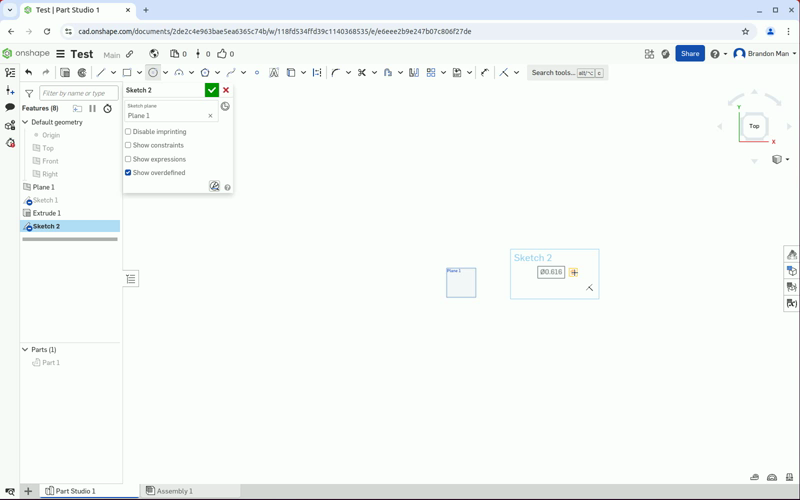
key(esc)
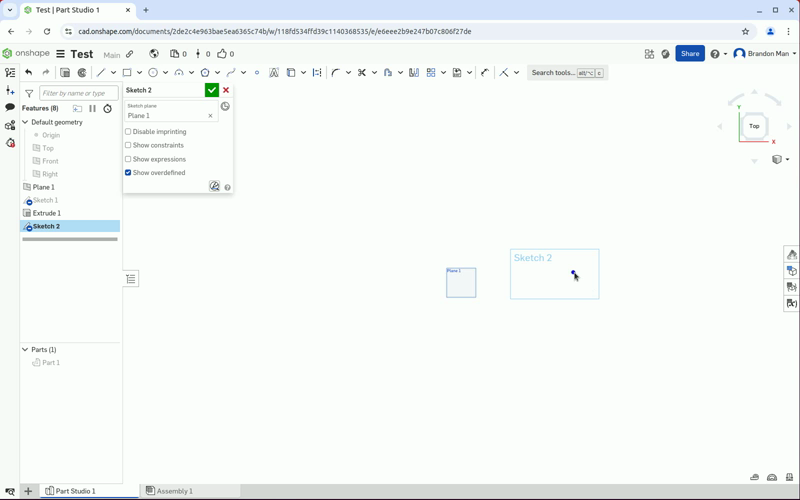
mouse_move(573, 272)
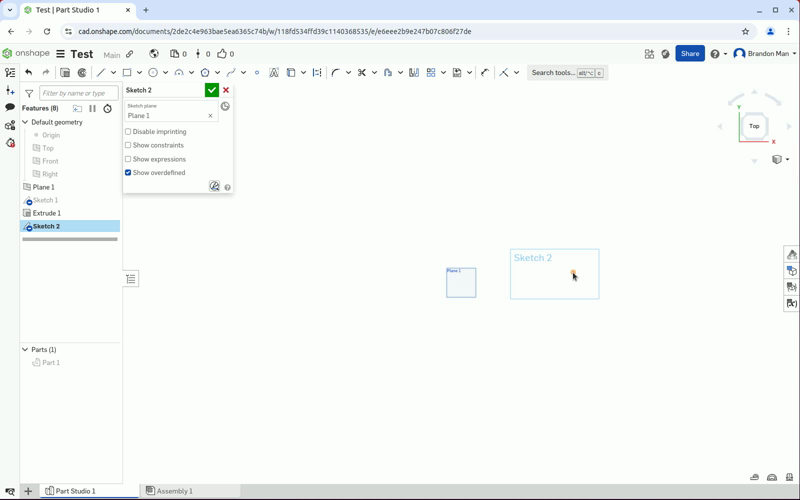
scroll(6)
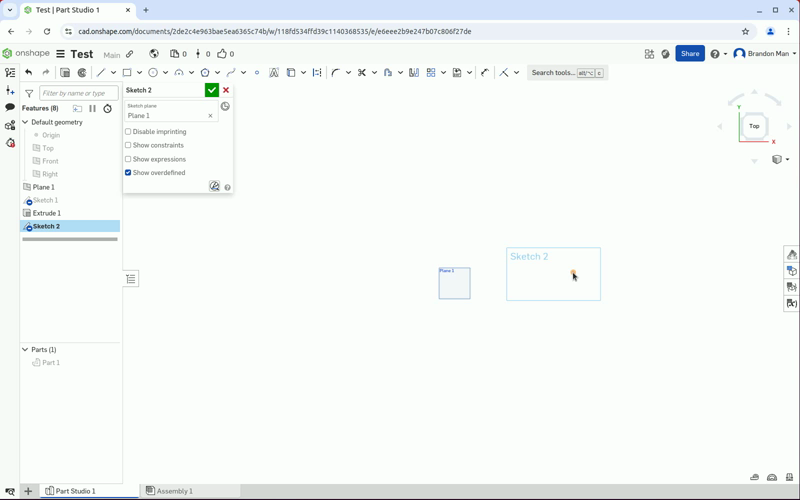
scroll(6)
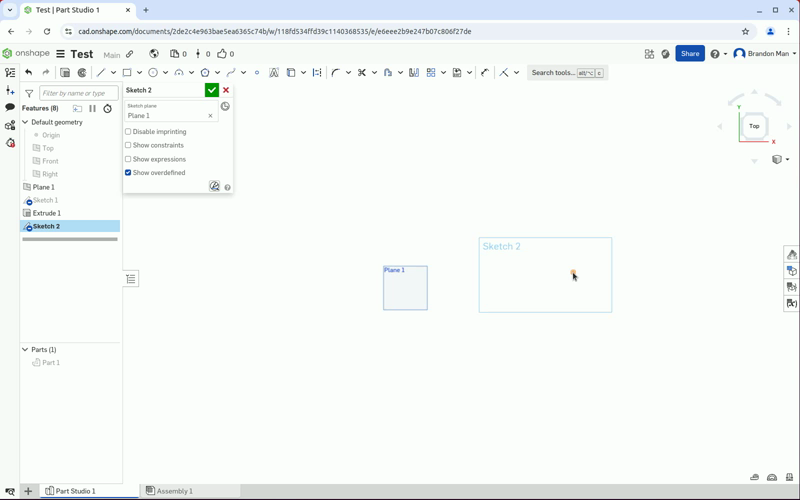
scroll(6)
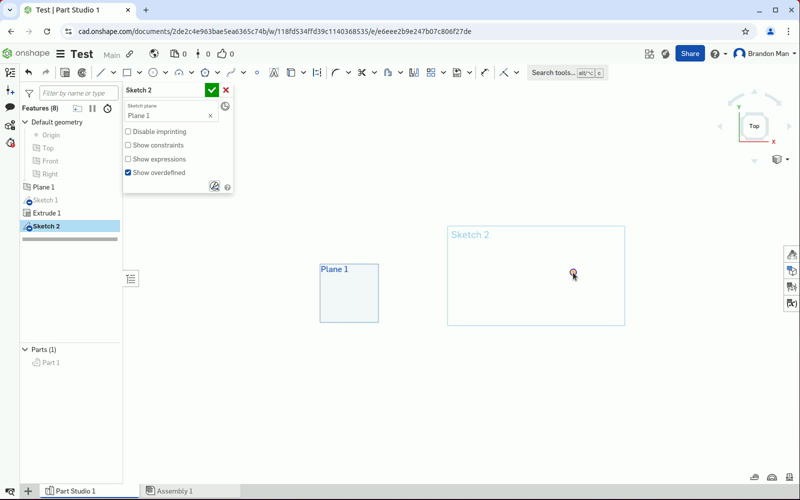
scroll(6)
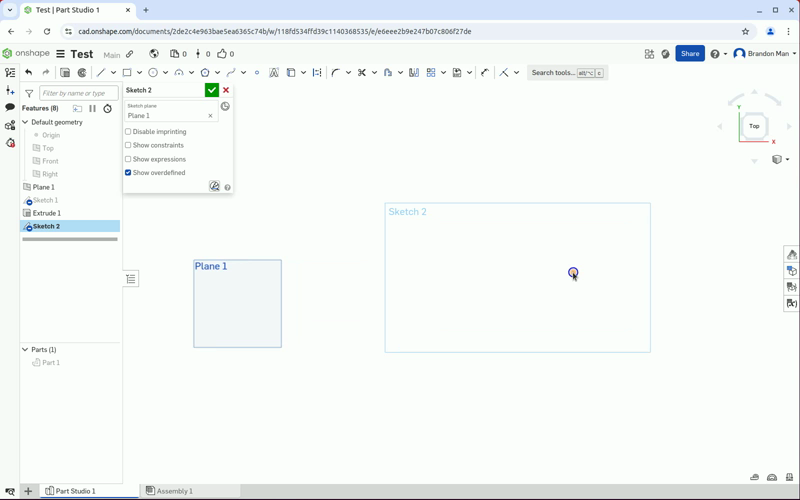
scroll(6)
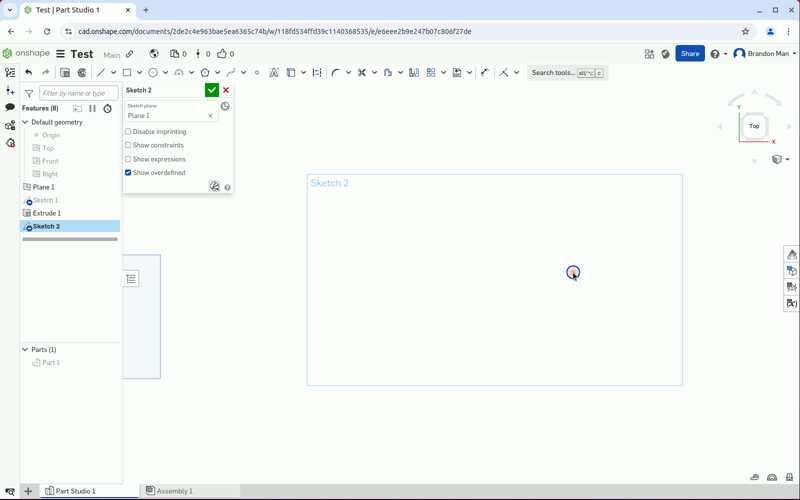
scroll(6)
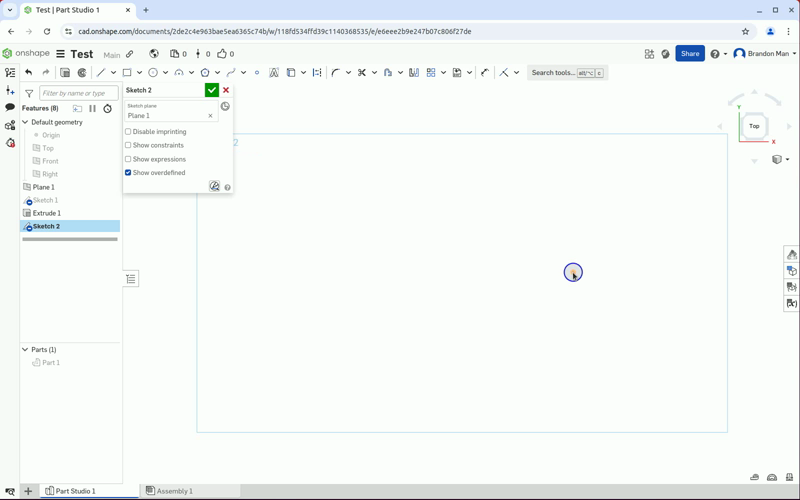
scroll(6)
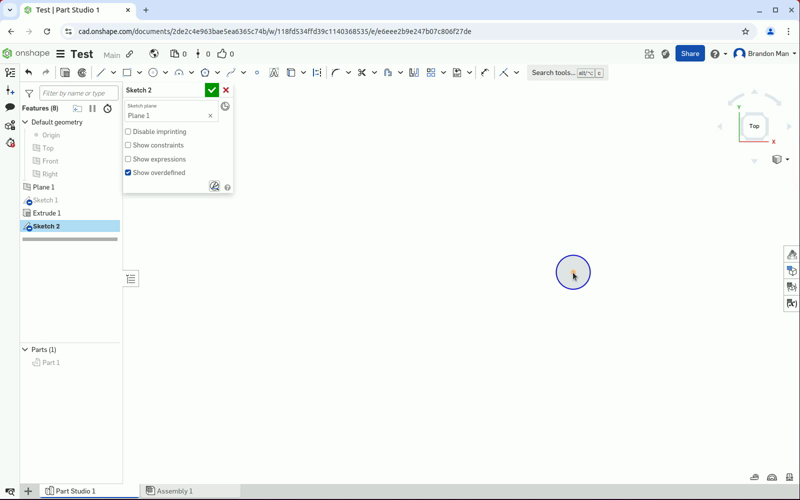
click(573, 272)
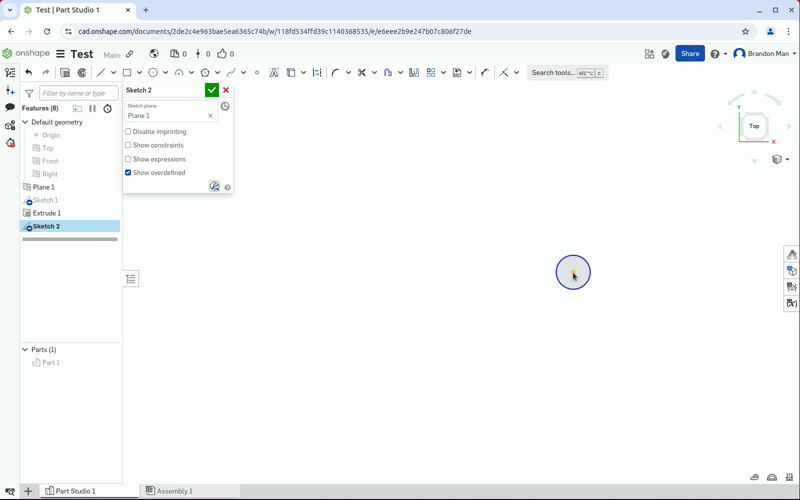
scroll(-6)
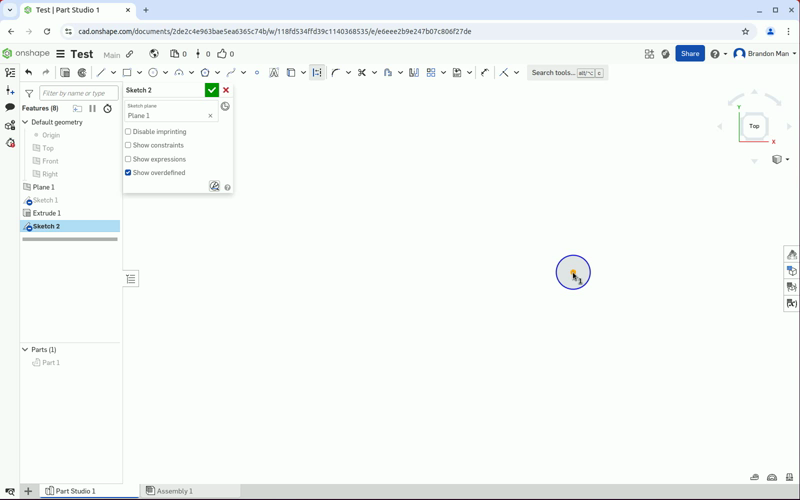
scroll(-6)
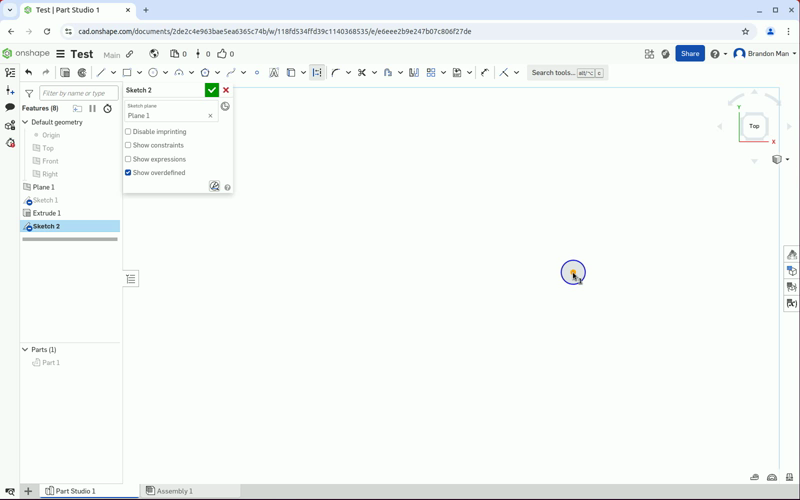
scroll(-6)
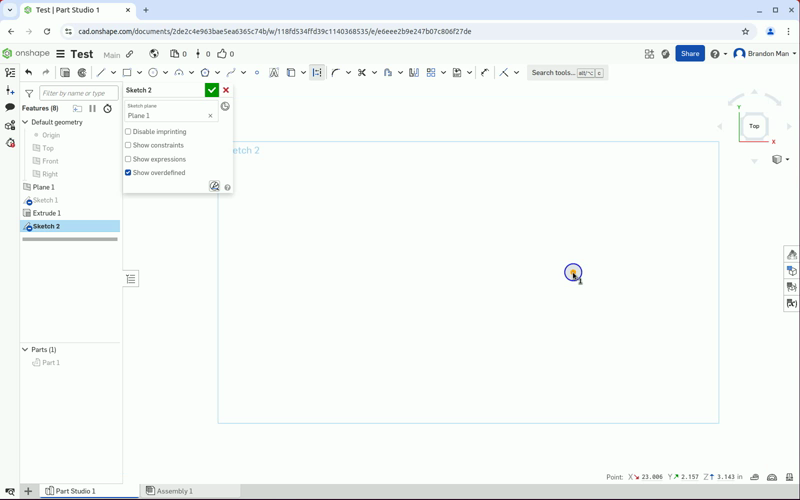
scroll(-6)
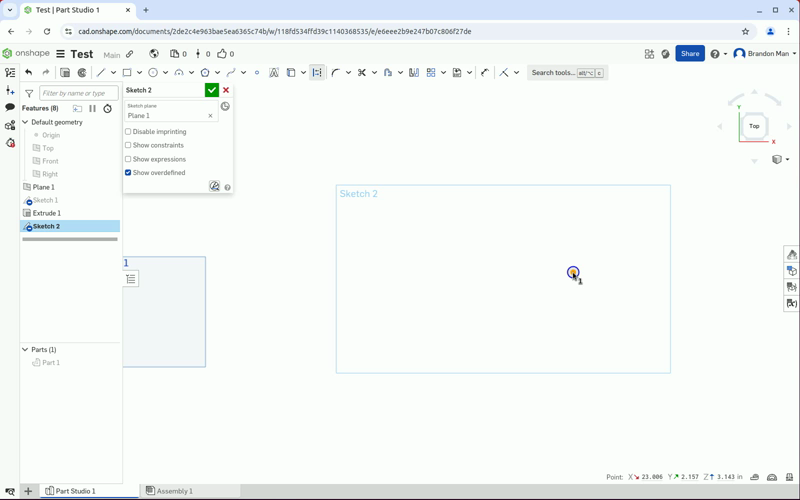
scroll(-6)
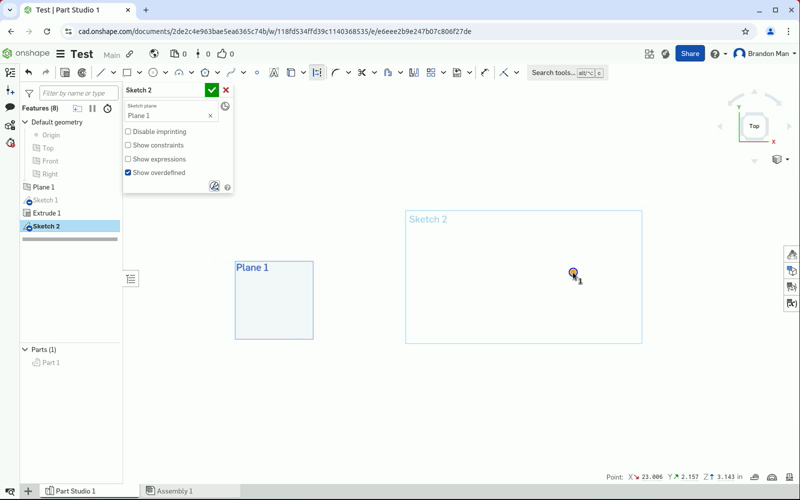
scroll(-6)
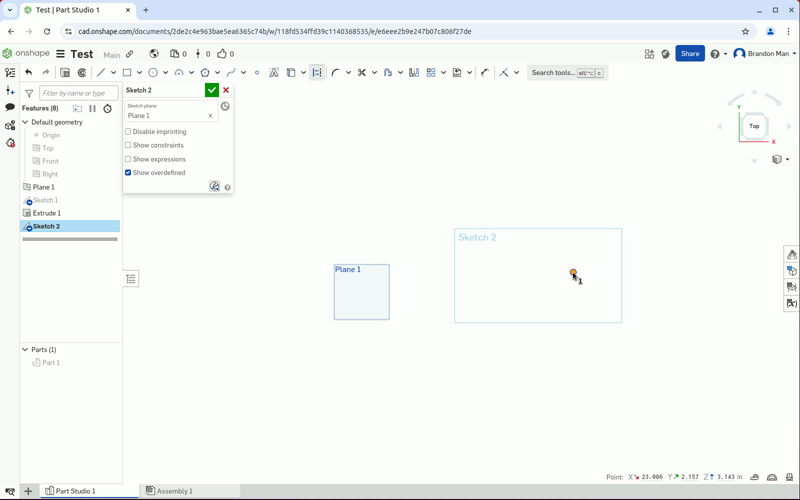
scroll(-6)
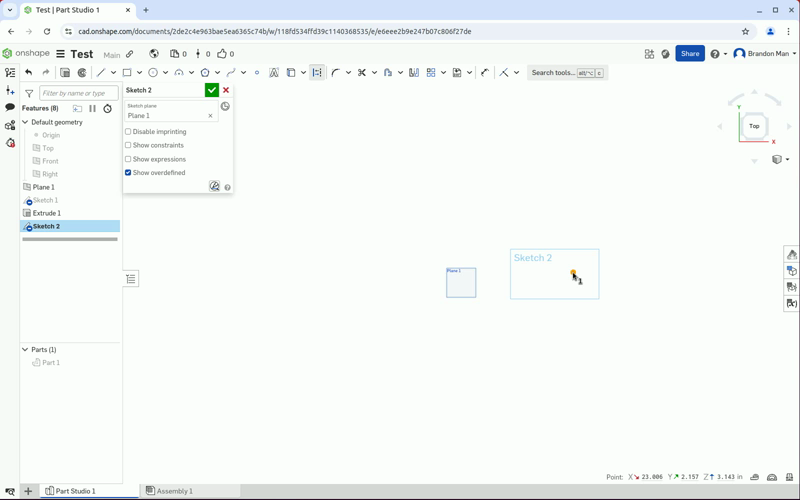
mouse_move(73, 352)
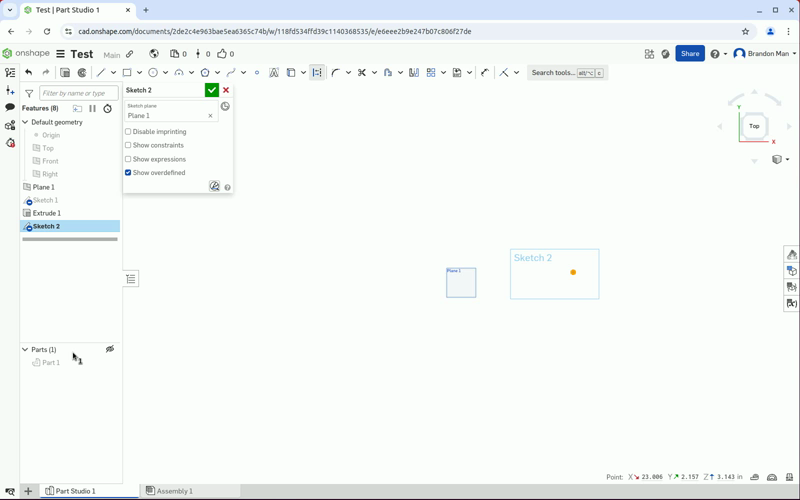
key(shift+y)
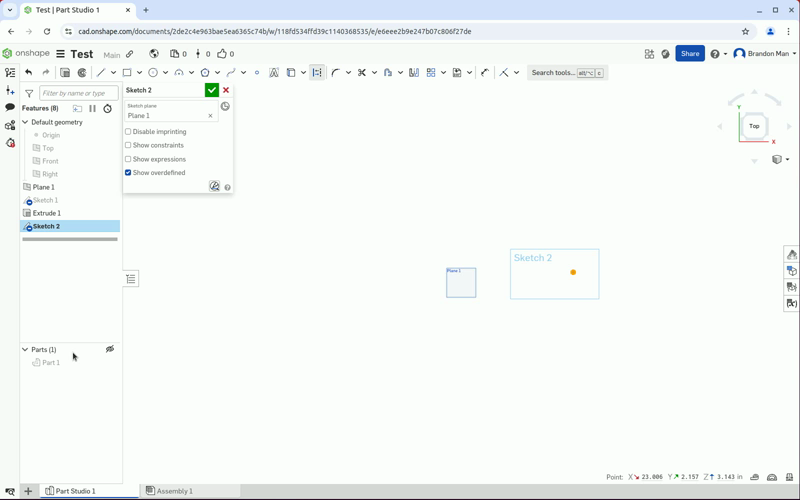
key(shift+e)
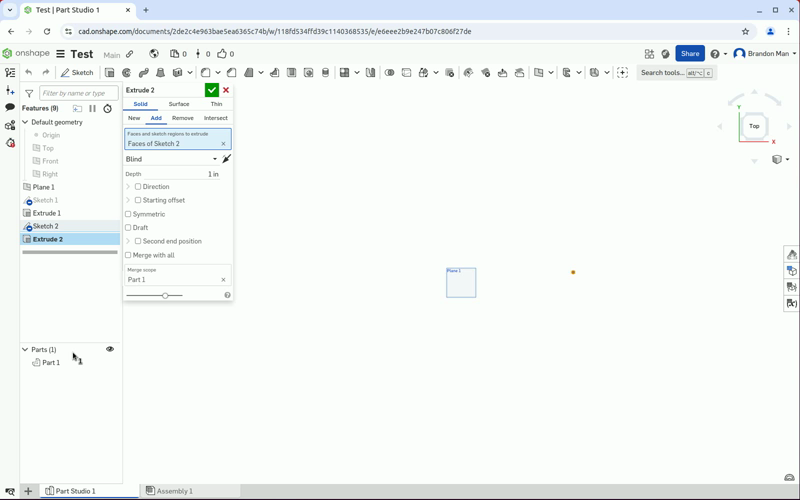
mouse_move(143, 106)
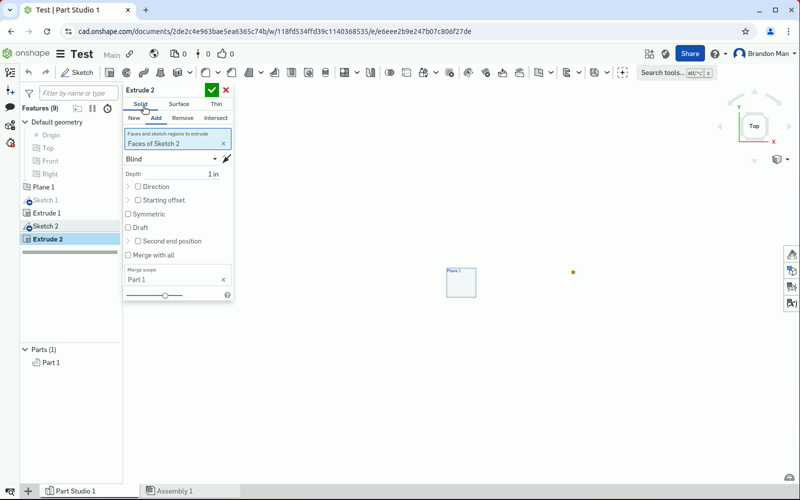
click(143, 106)
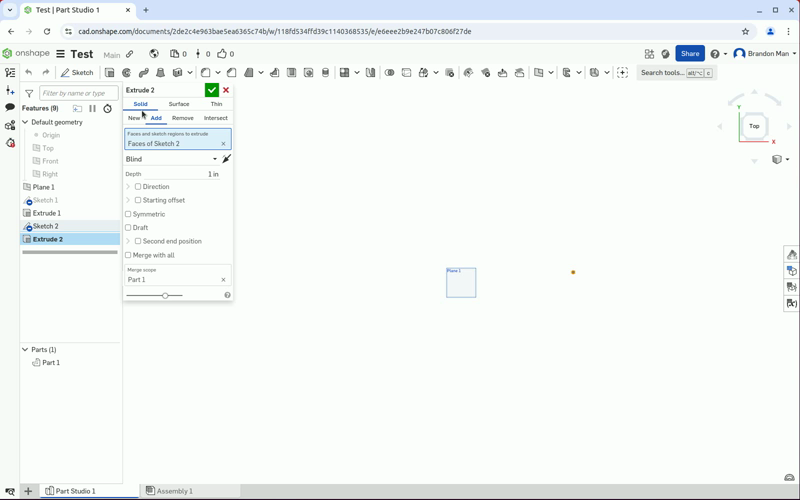
mouse_move(137, 120)
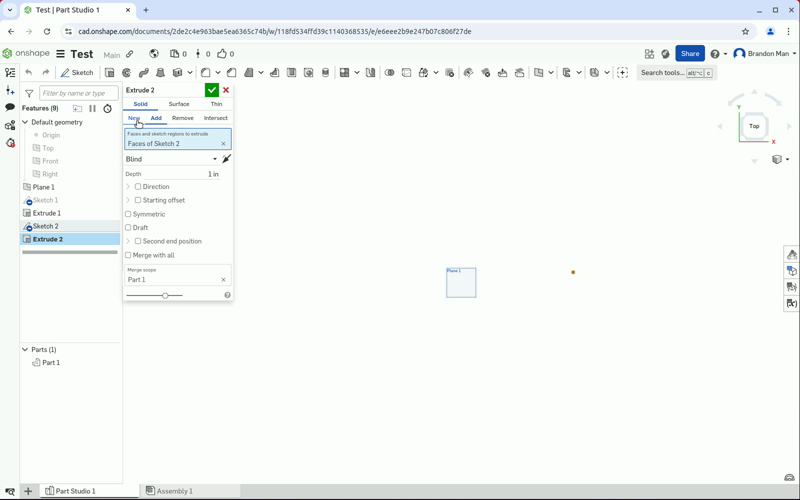
click(137, 120)
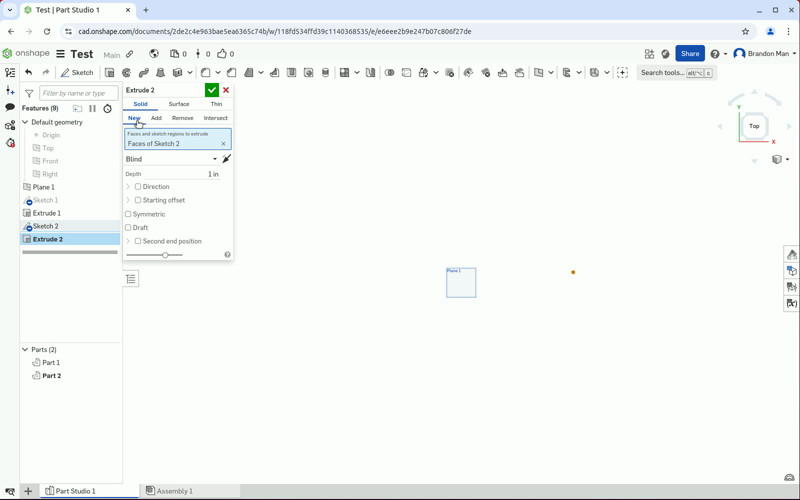
key(tab, 4)
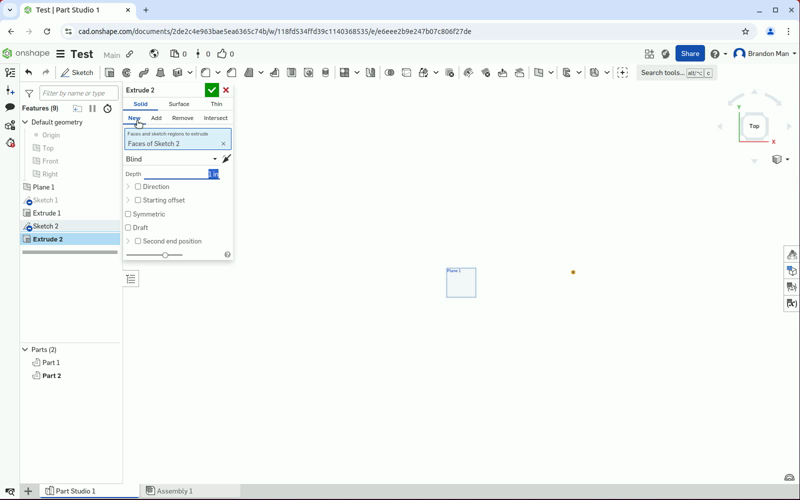
text(-0.482)
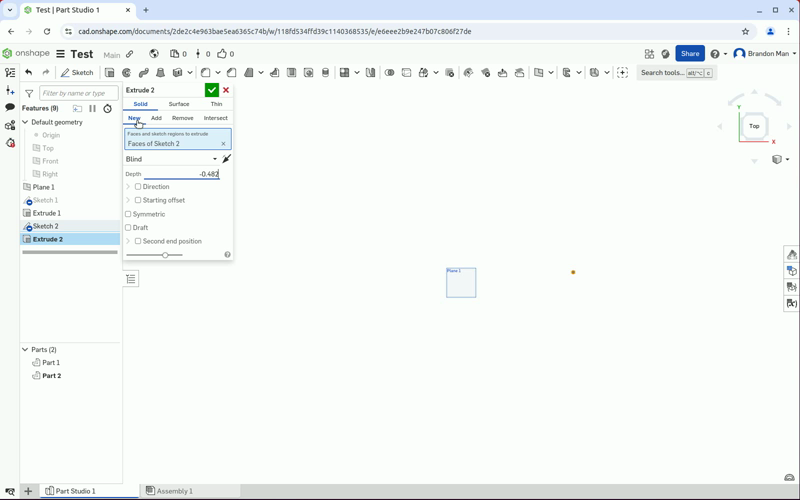
key(tab, 3)
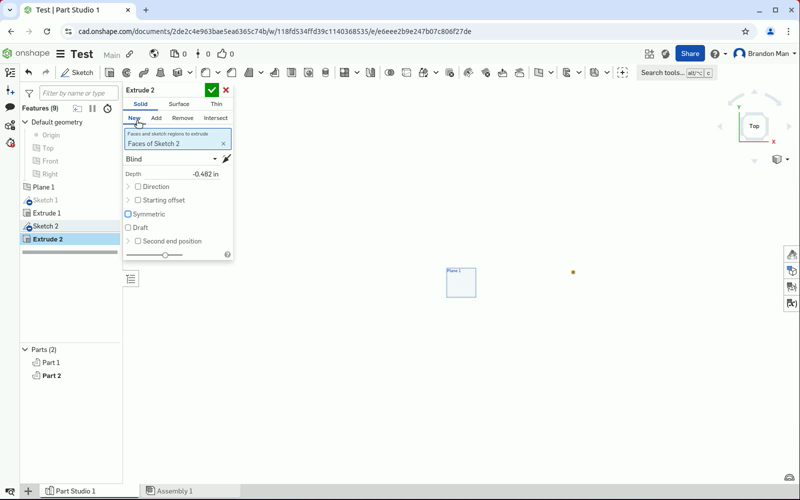
key(space)
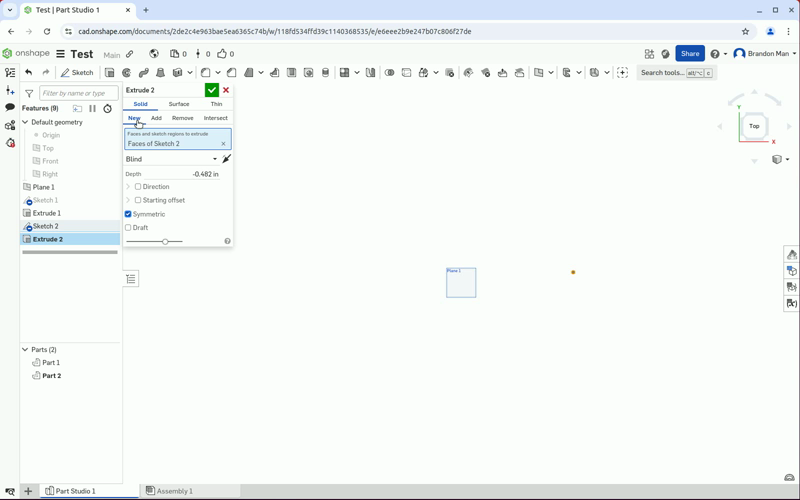
key(enter)
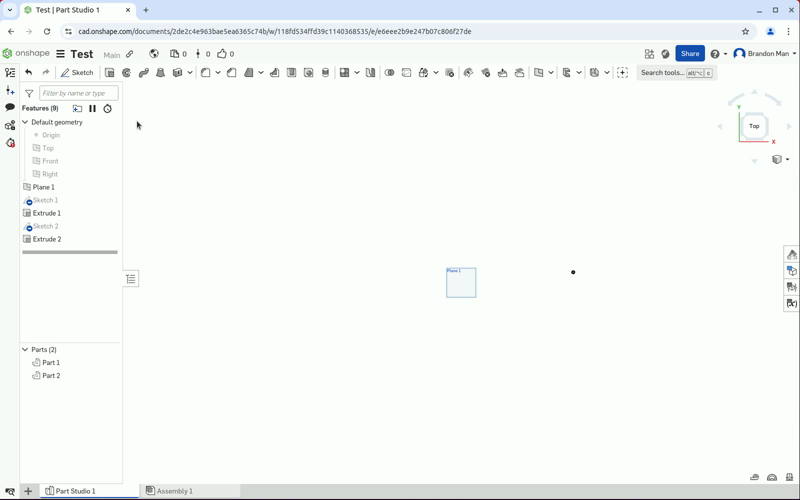
key(shift+h)
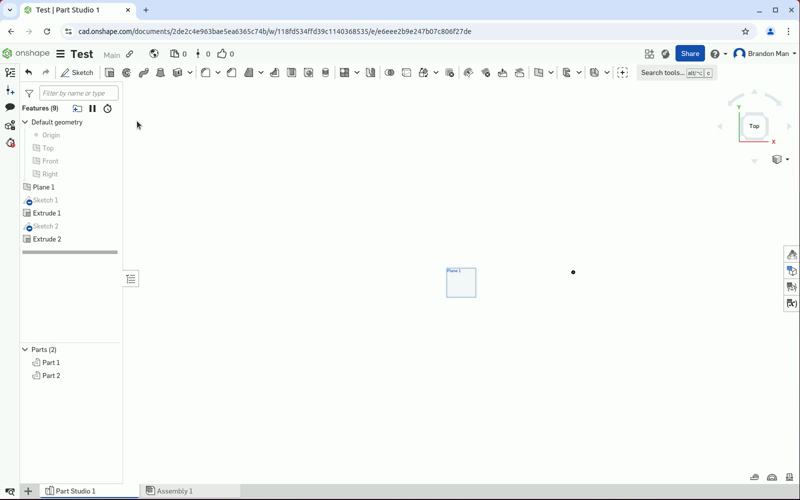
key(shift+h)
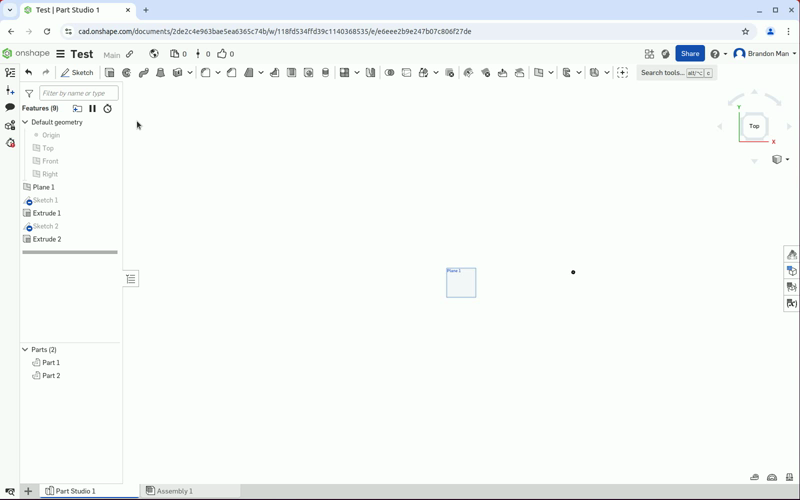
mouse_move(73, 189)
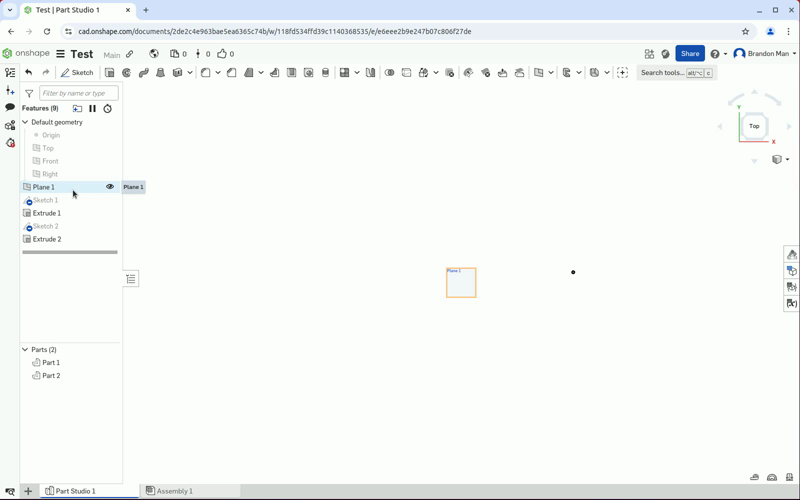
click(73, 189)
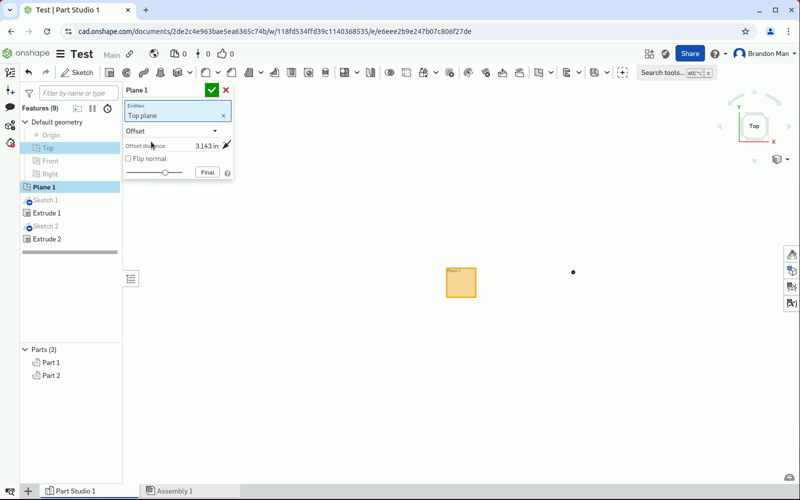
mouse_move(229, 92)
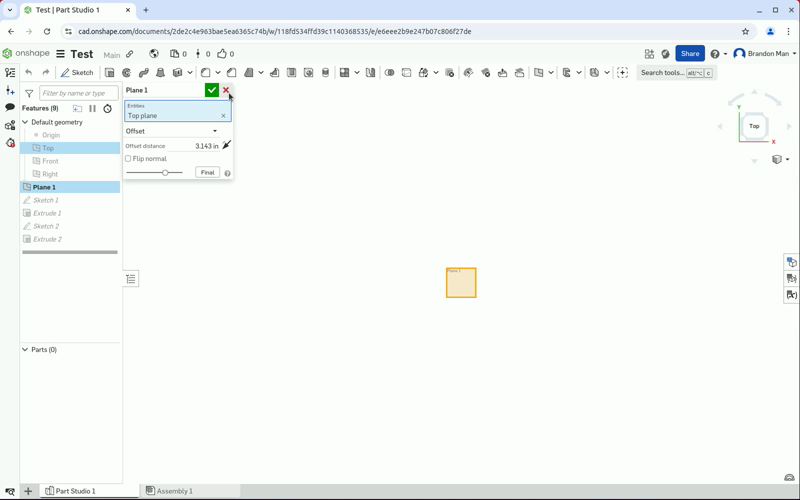
click(229, 92)
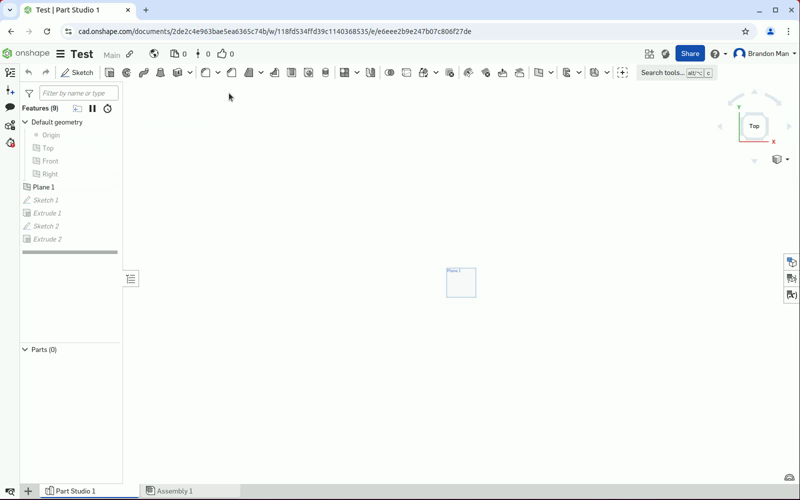
key(shift+s)
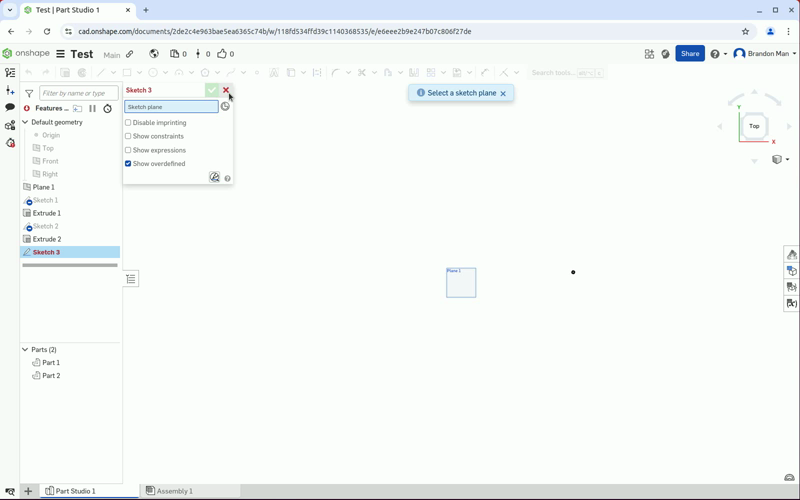
mouse_move(73, 189)
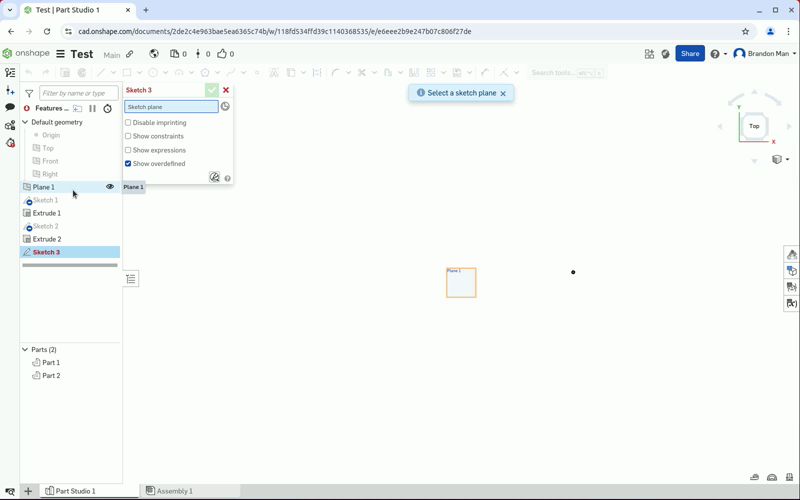
click(73, 189)
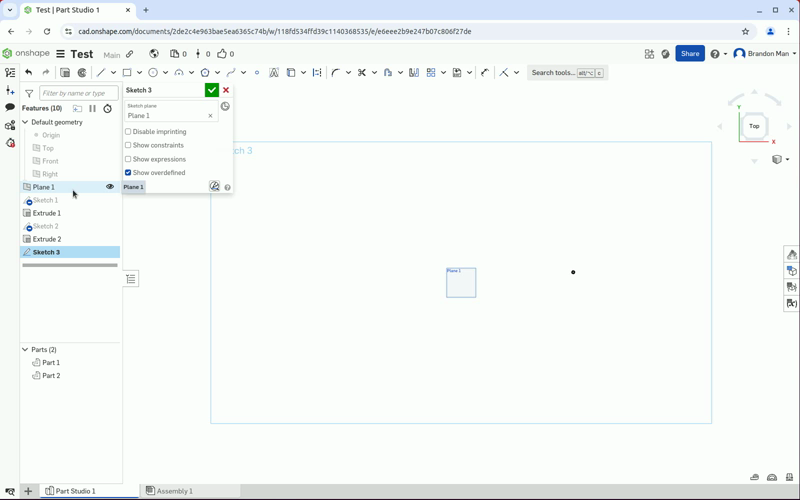
mouse_move(73, 352)
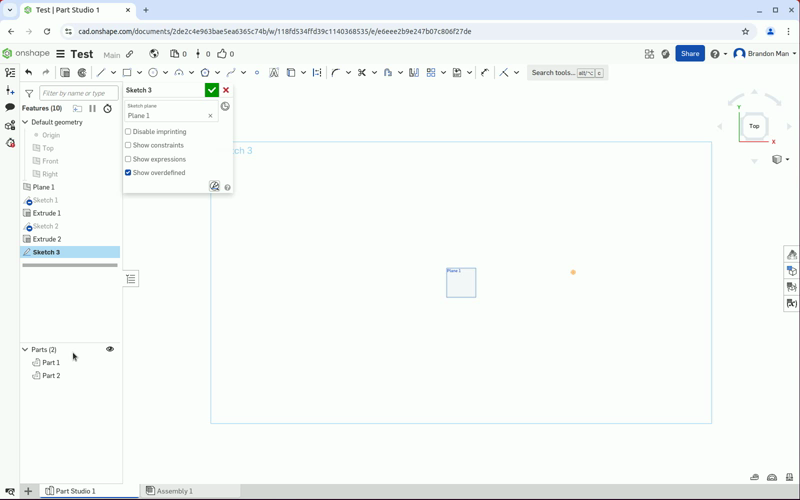
key(y)
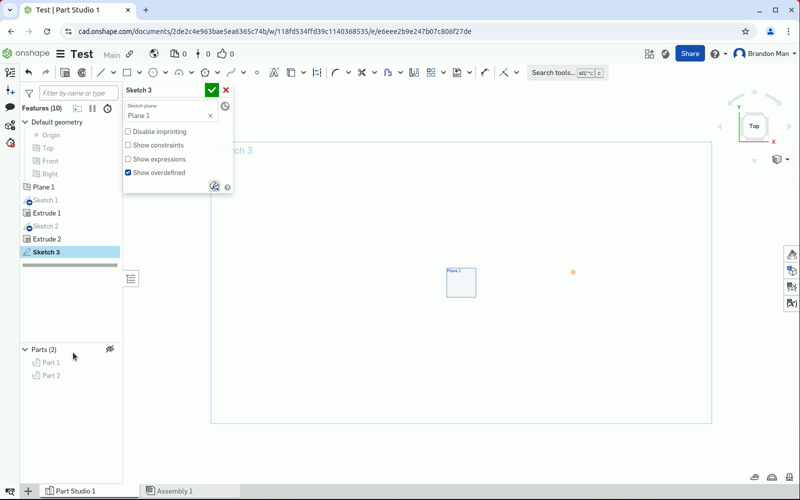
key(c)
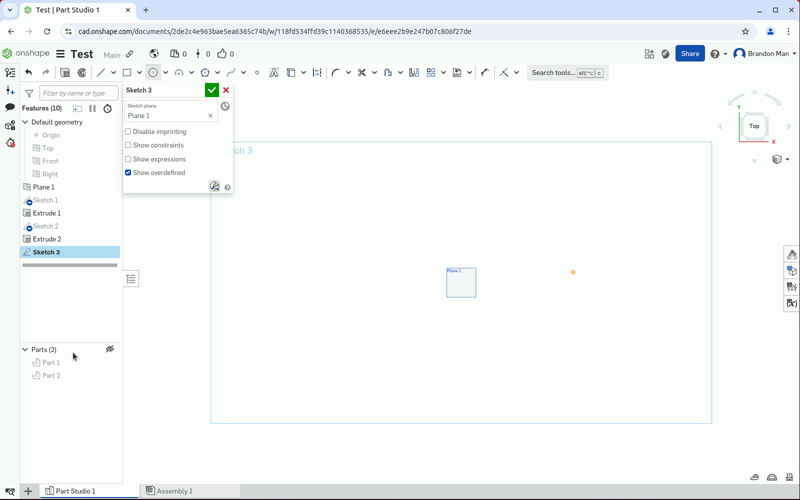
key_down(shift)
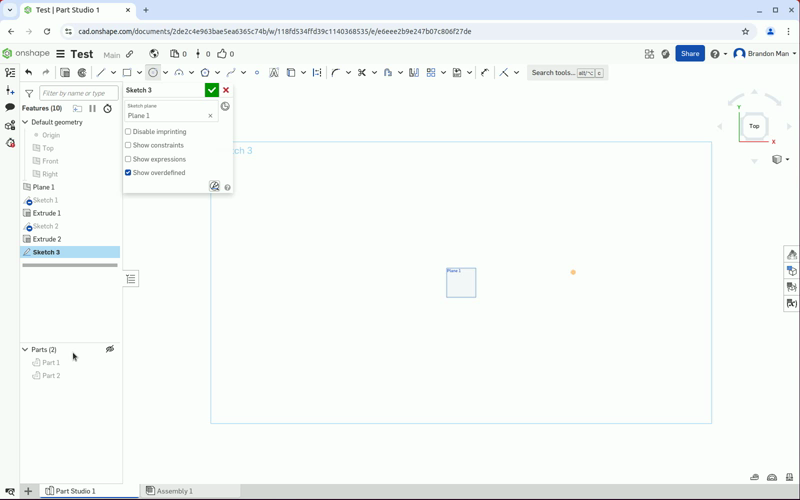
mouse_move(573, 272)
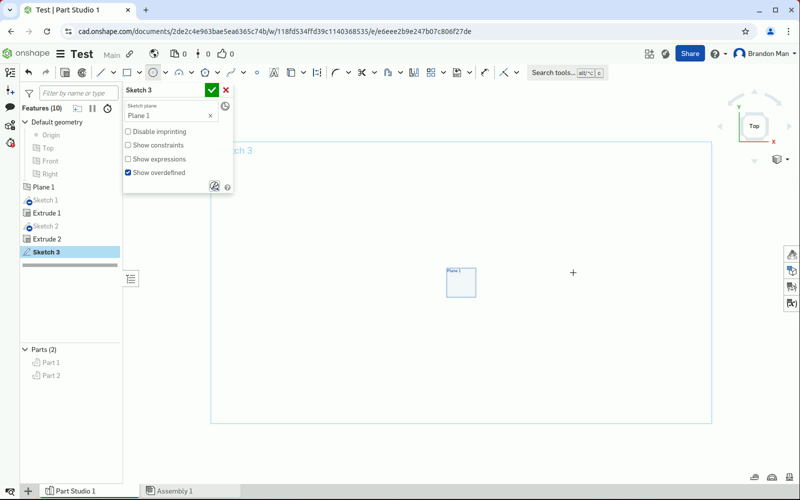
click(573, 272)
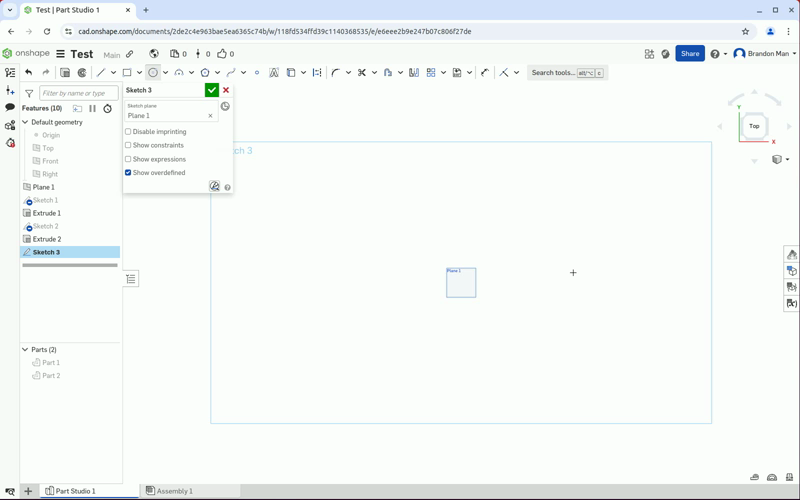
key_up(shift)
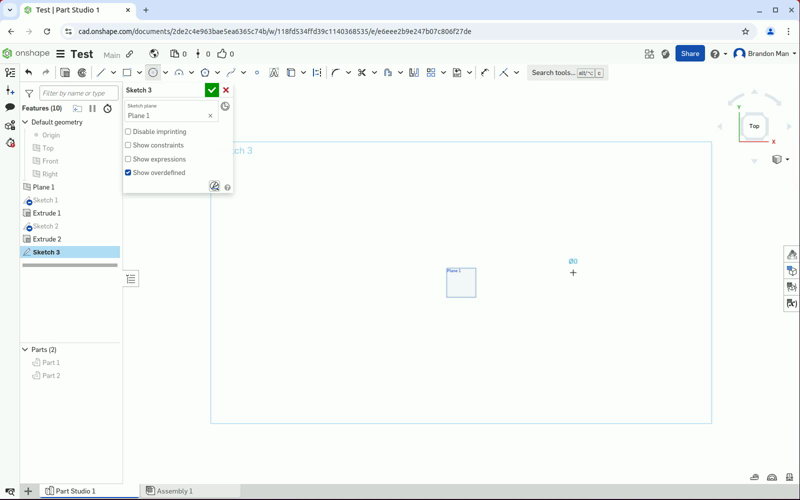
mouse_move(574, 272)
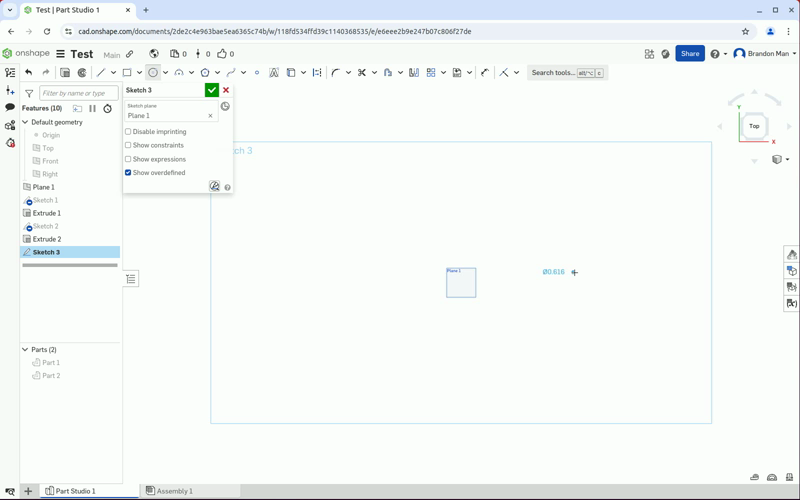
scroll(6)
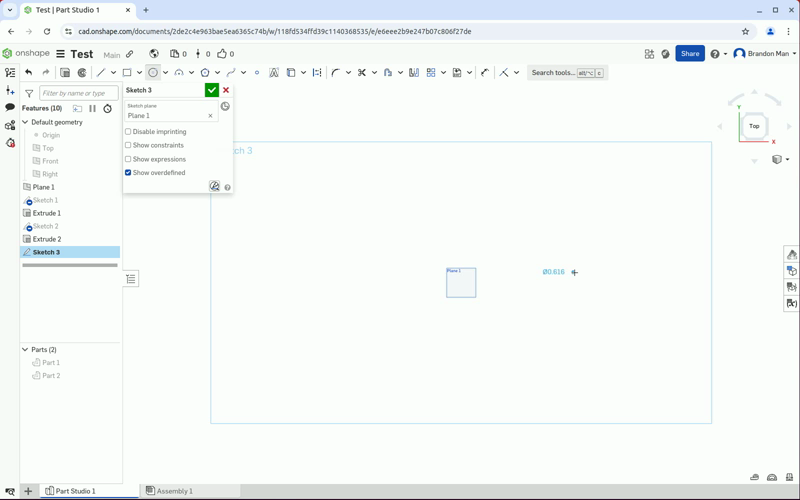
scroll(6)
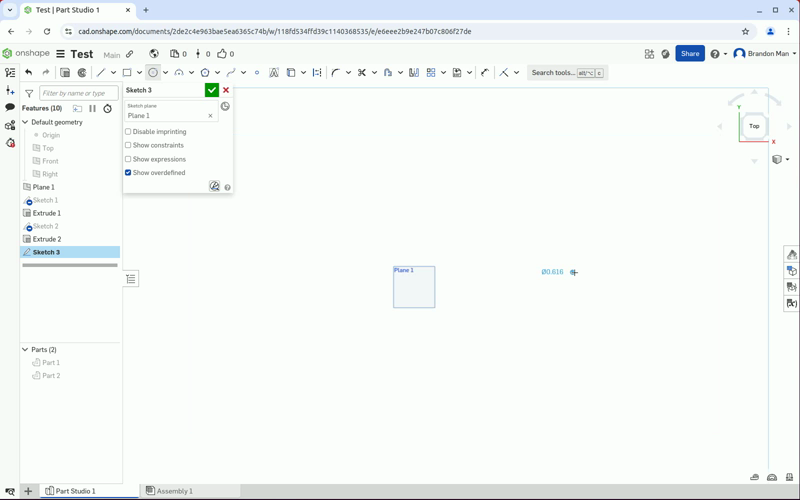
scroll(6)
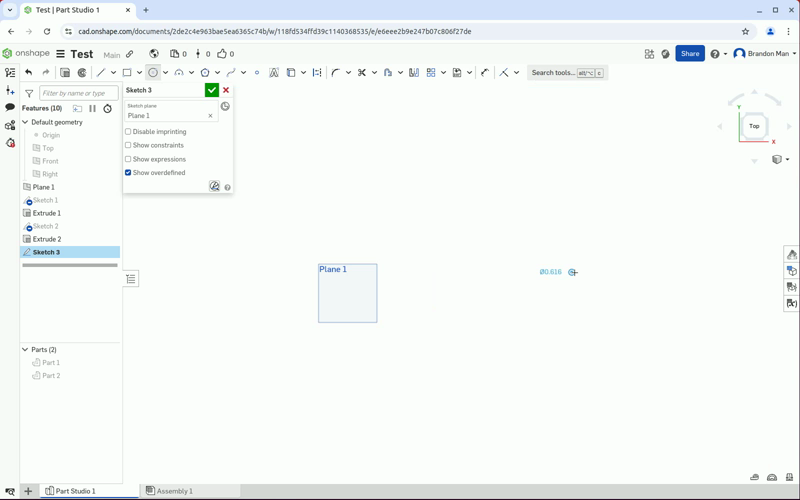
scroll(6)
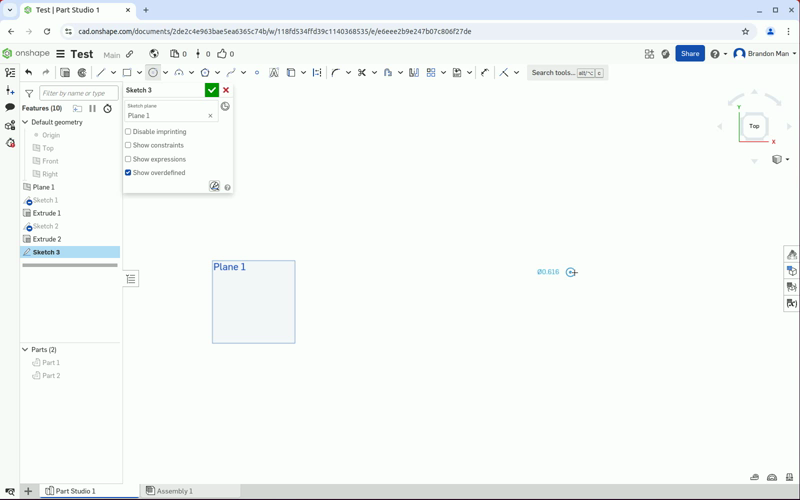
scroll(6)
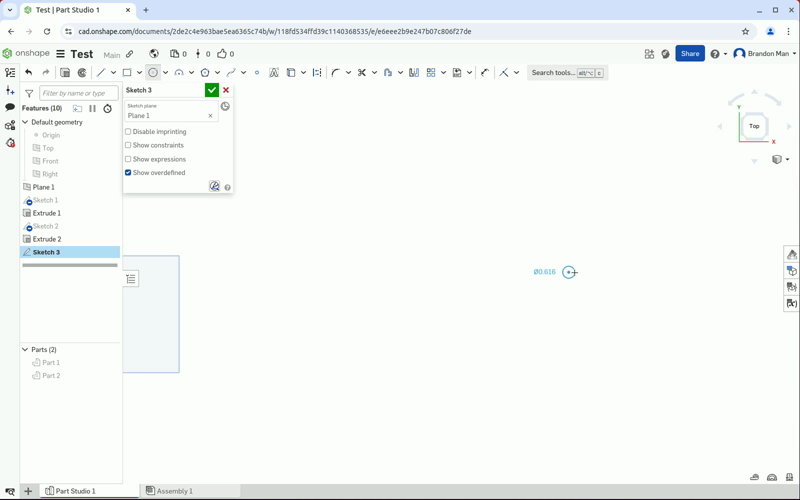
scroll(6)
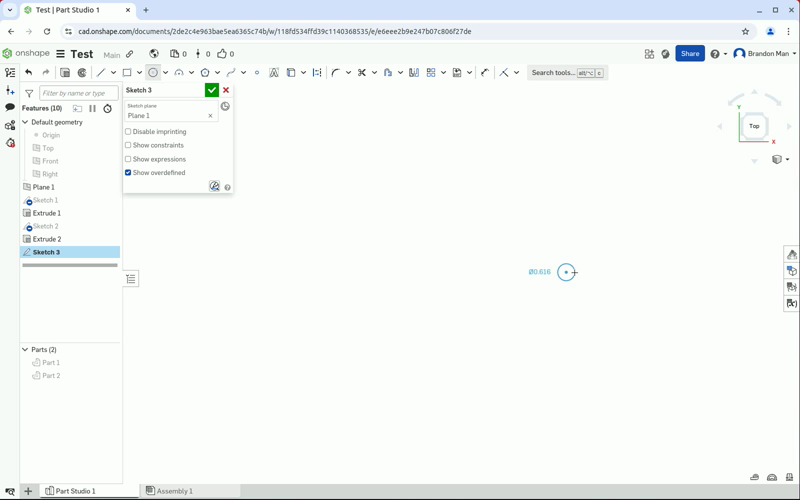
scroll(6)
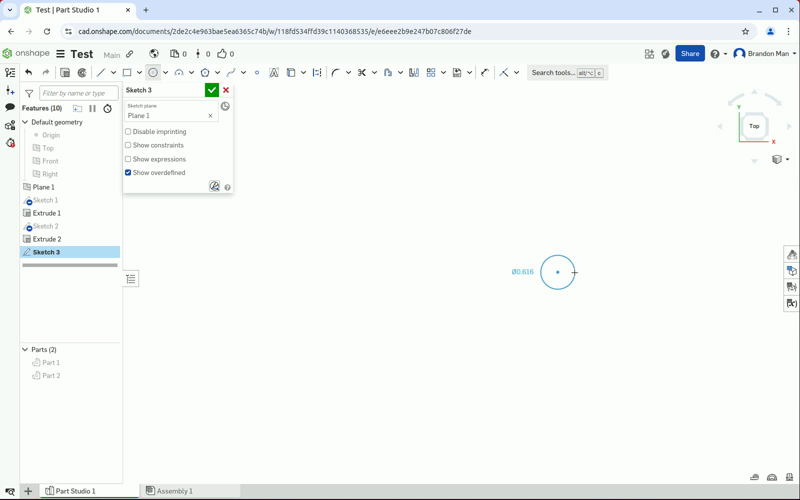
click(574, 272)
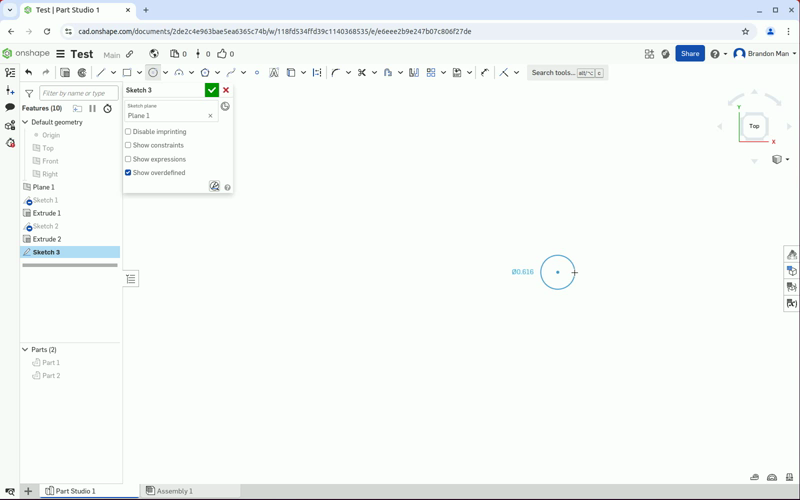
scroll(-6)
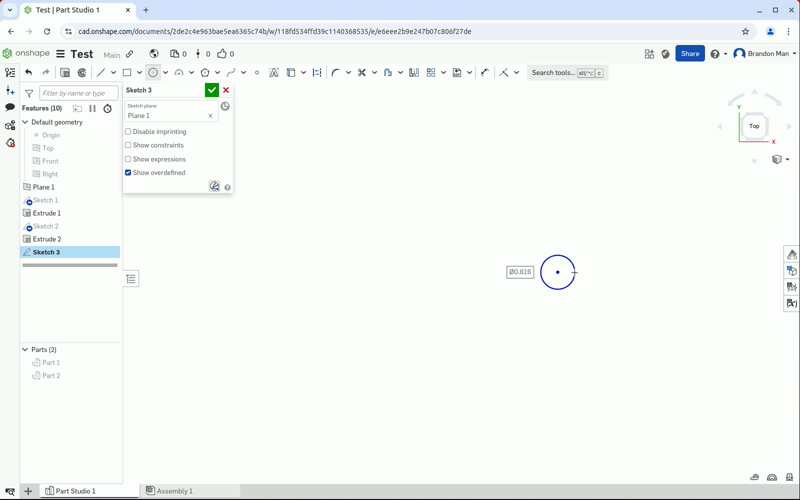
scroll(-6)
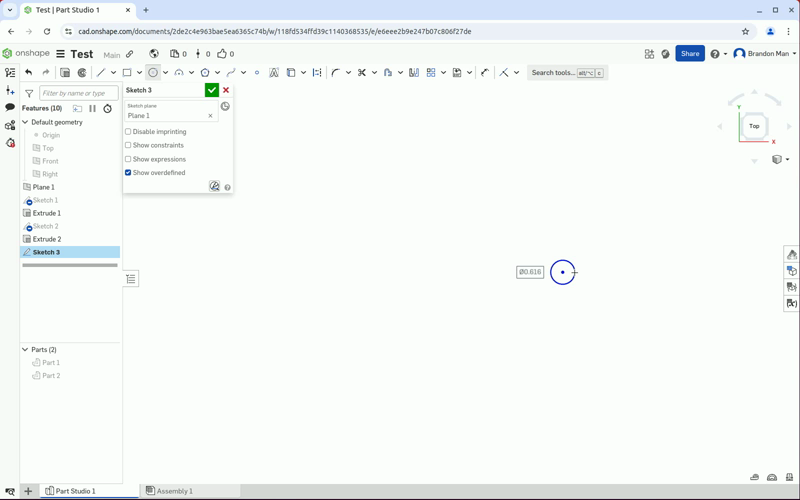
scroll(-6)
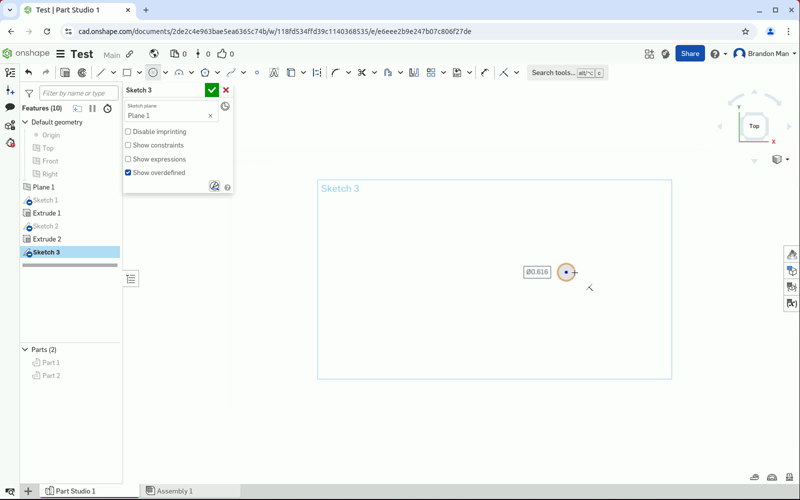
scroll(-6)
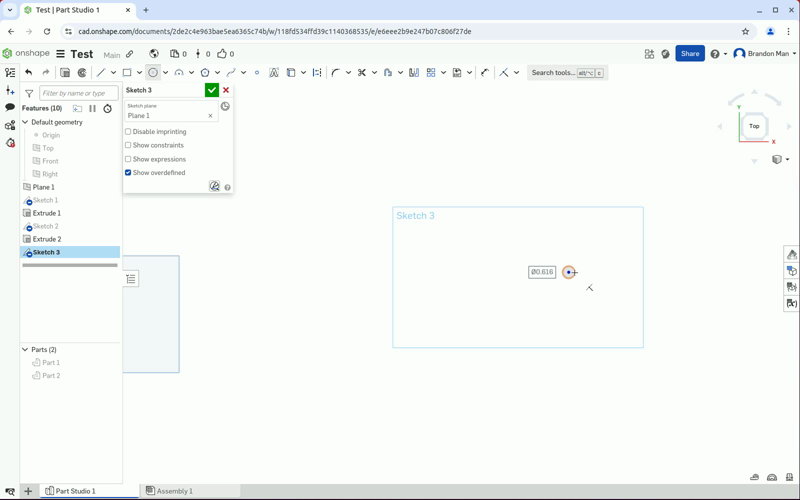
scroll(-6)
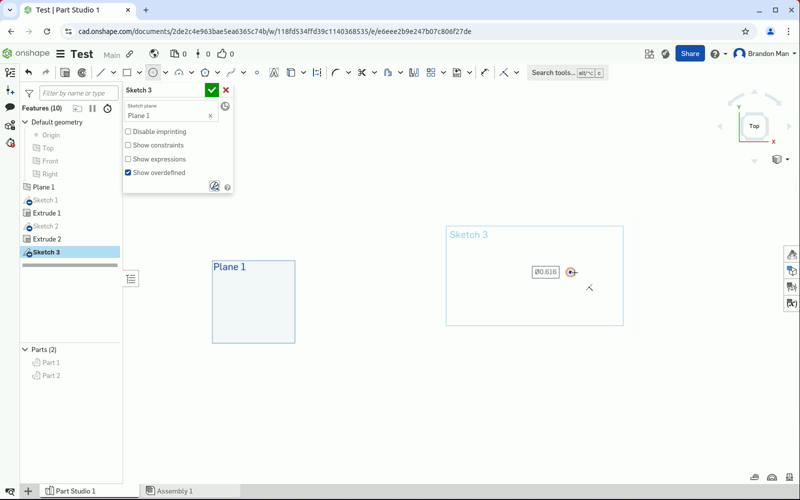
scroll(-6)
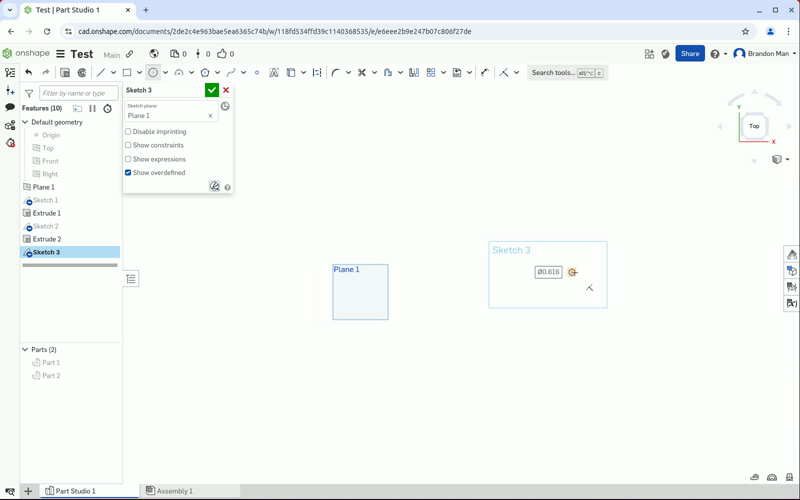
scroll(-6)
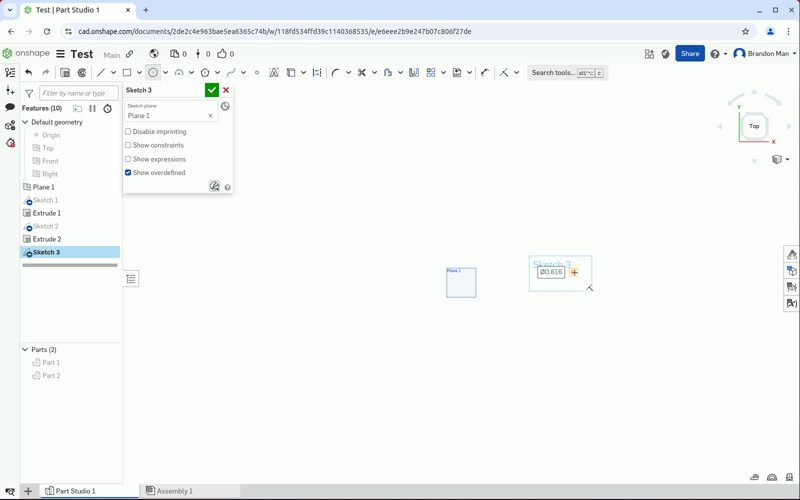
key(esc)
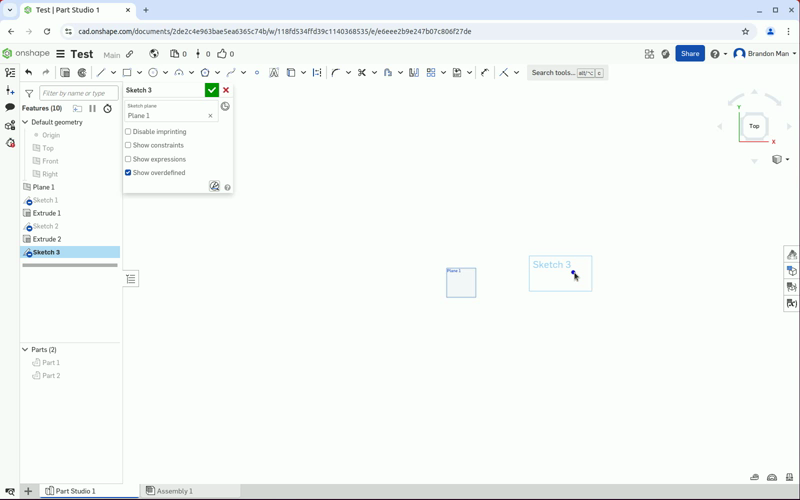
key(c)
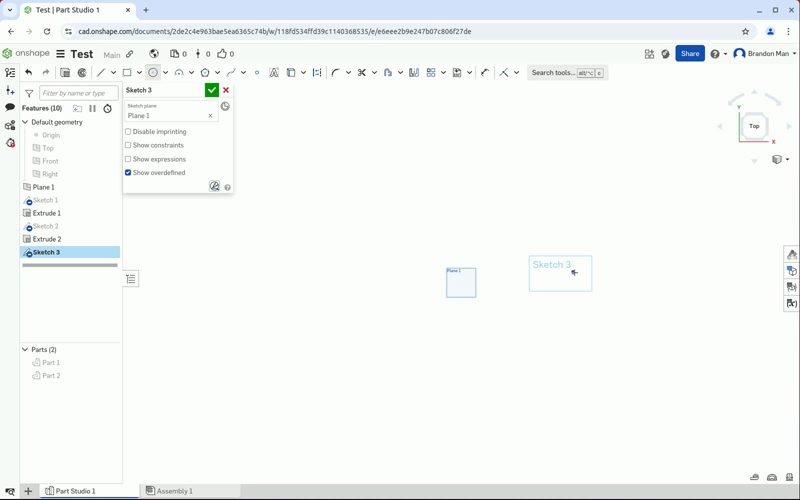
key_down(shift)
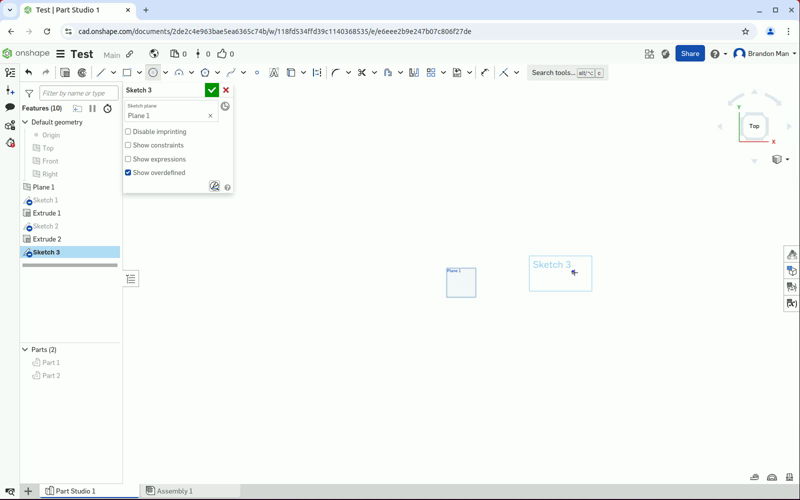
mouse_move(573, 272)
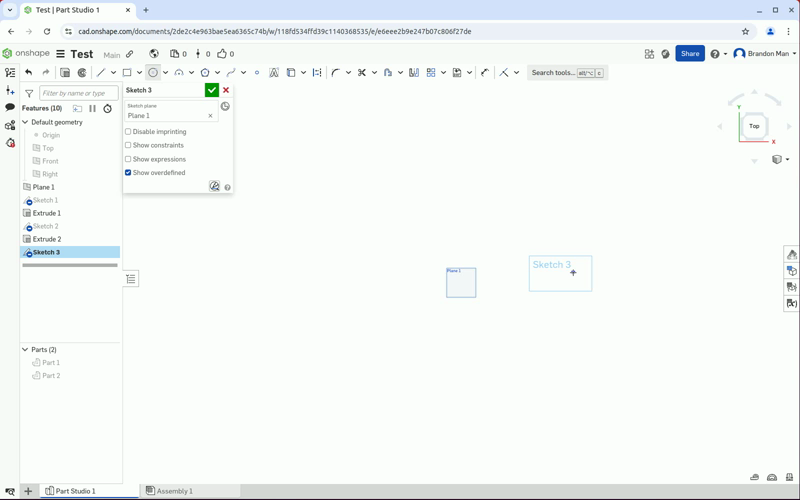
scroll(6)
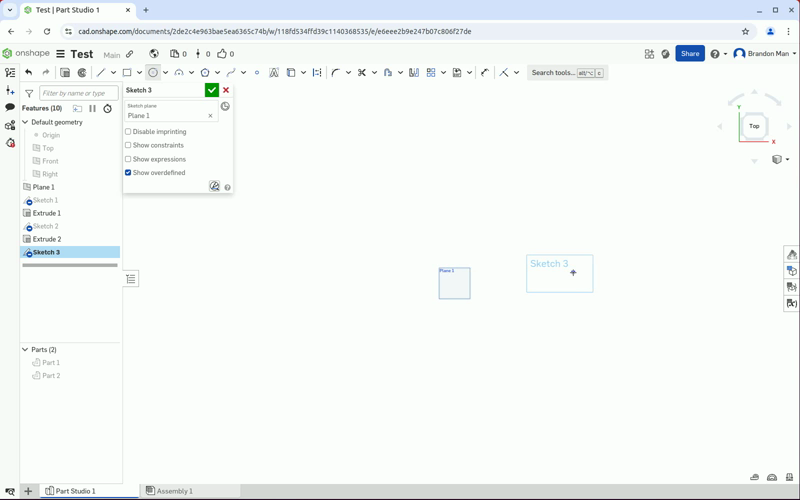
scroll(6)
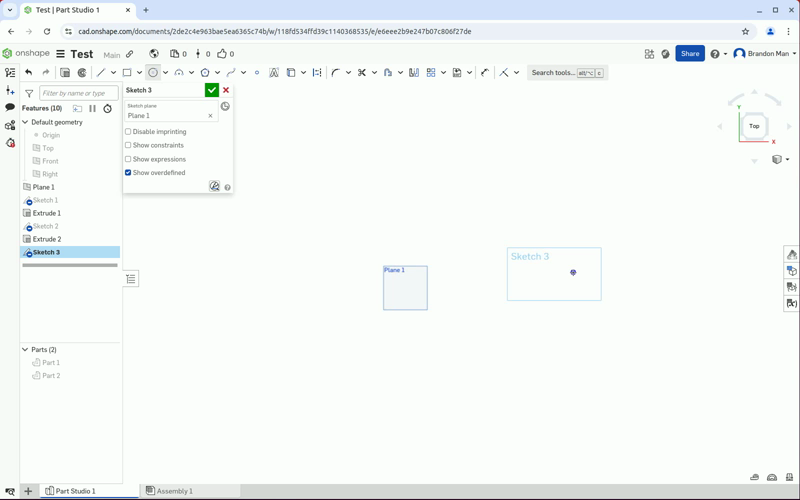
scroll(6)
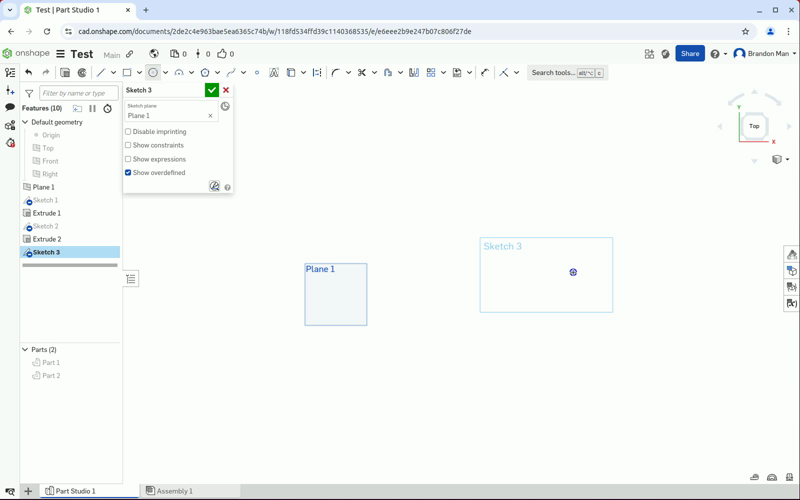
scroll(6)
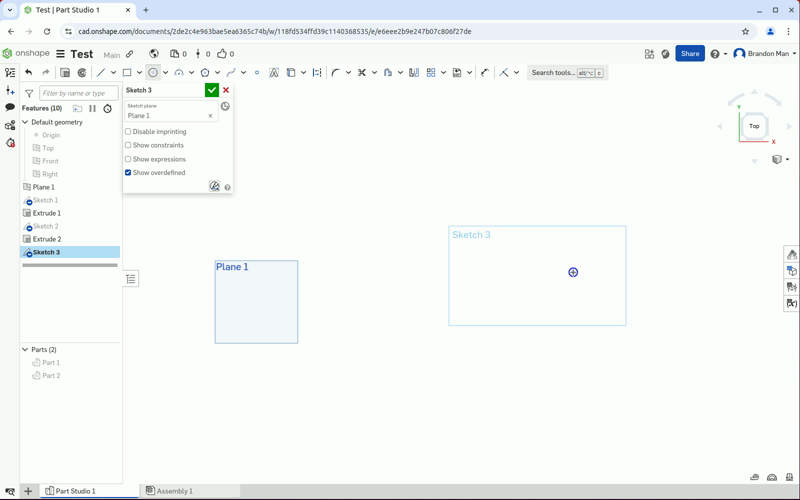
scroll(6)
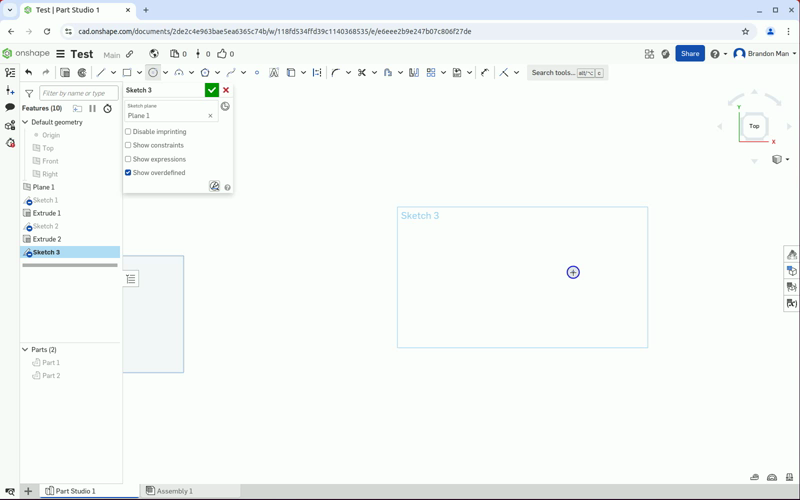
scroll(6)
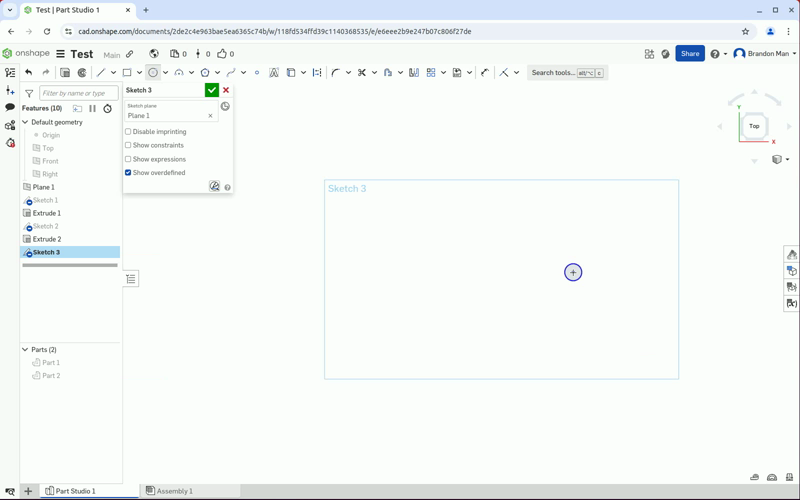
scroll(6)
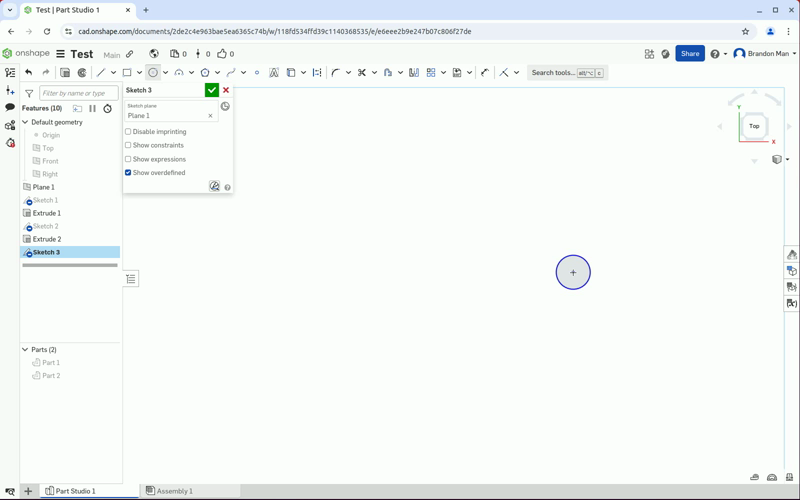
click(573, 272)
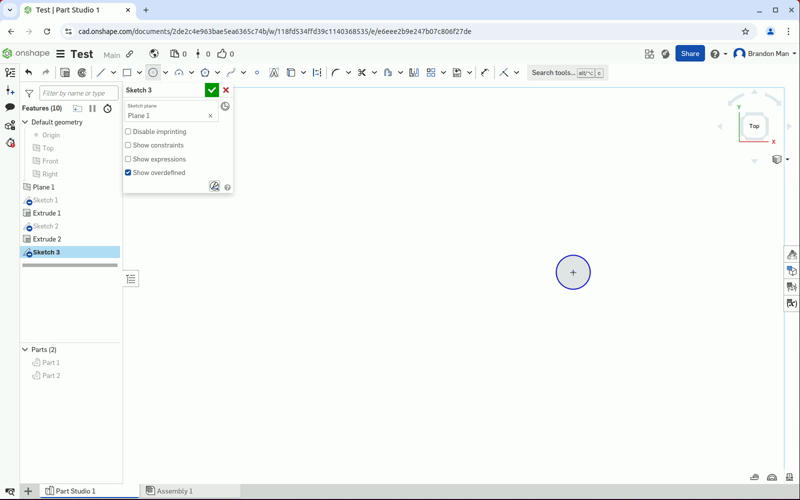
scroll(-6)
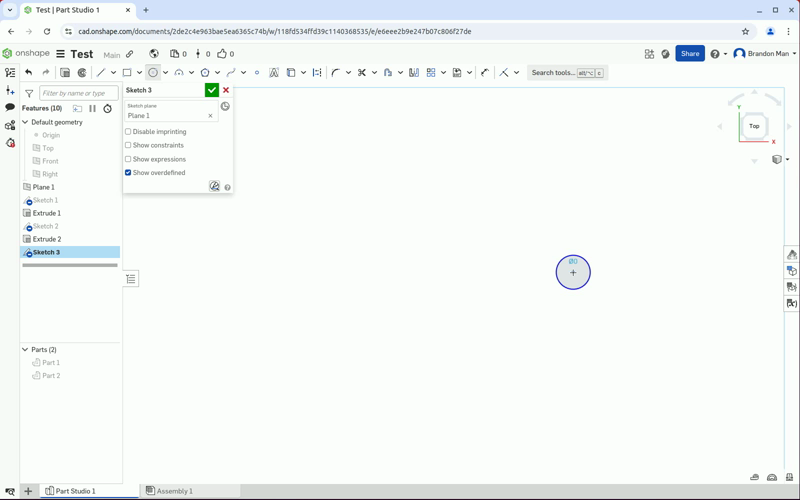
scroll(-6)
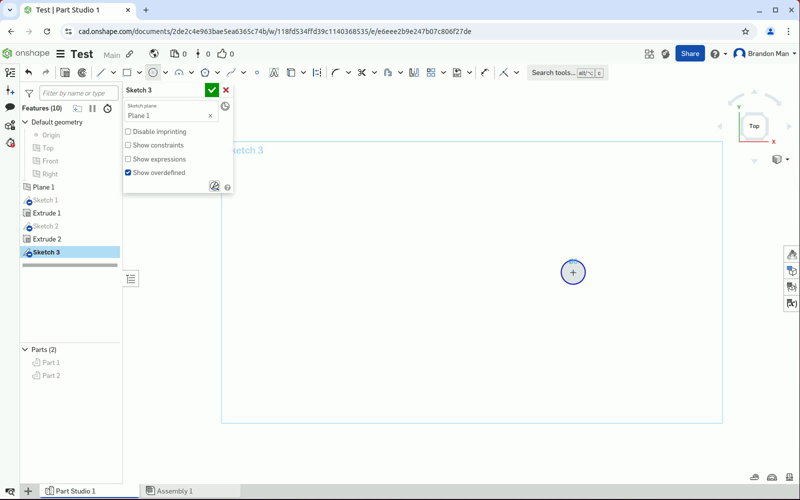
scroll(-6)
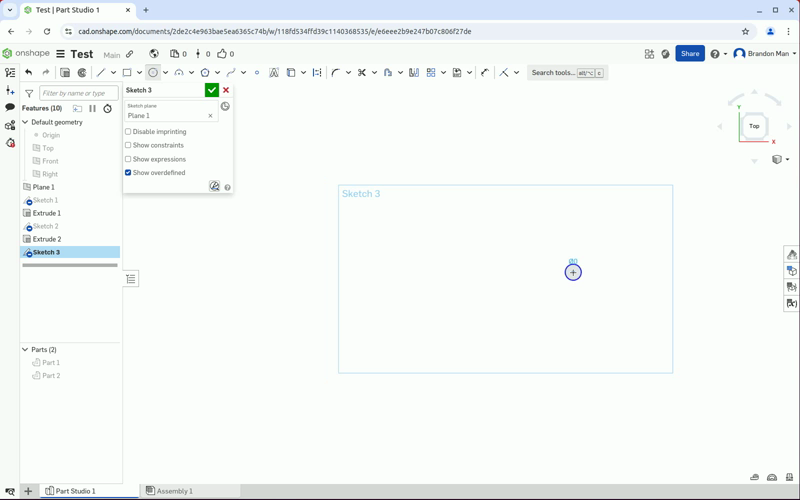
scroll(-6)
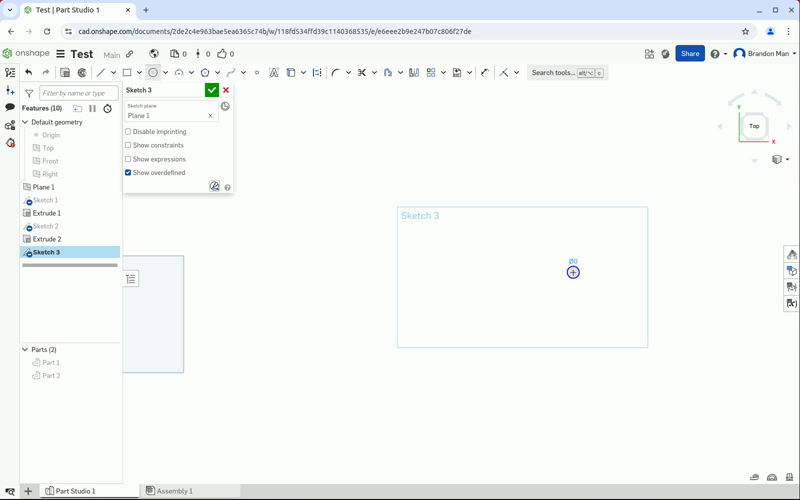
scroll(-6)
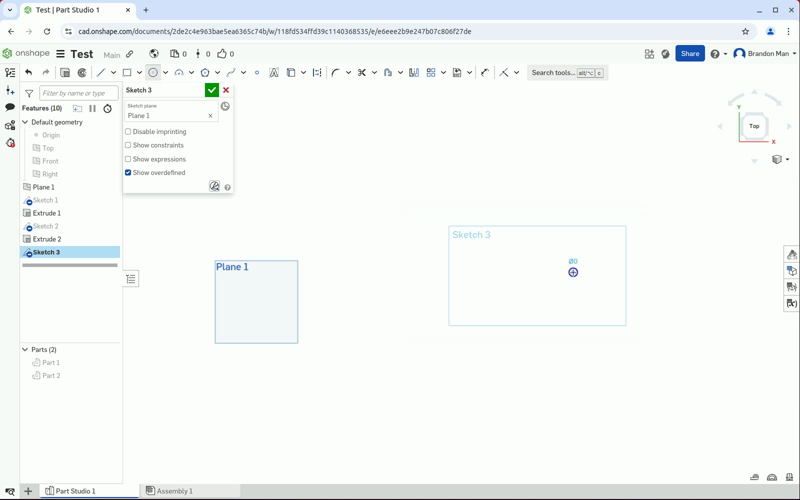
scroll(-6)
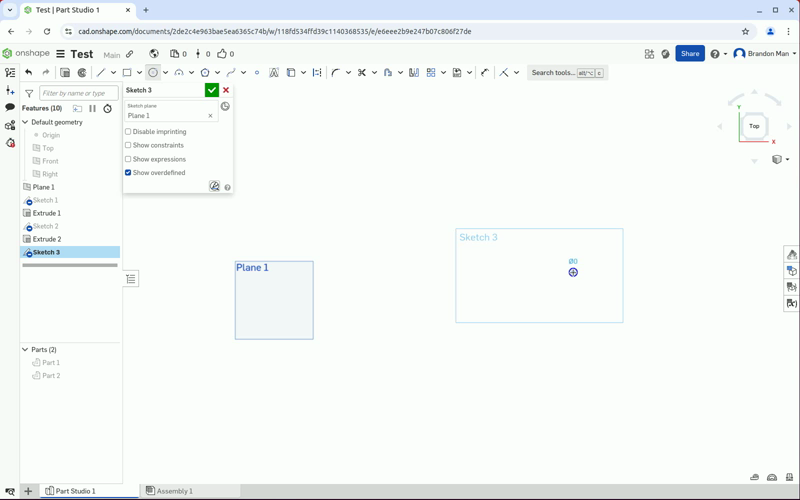
scroll(-6)
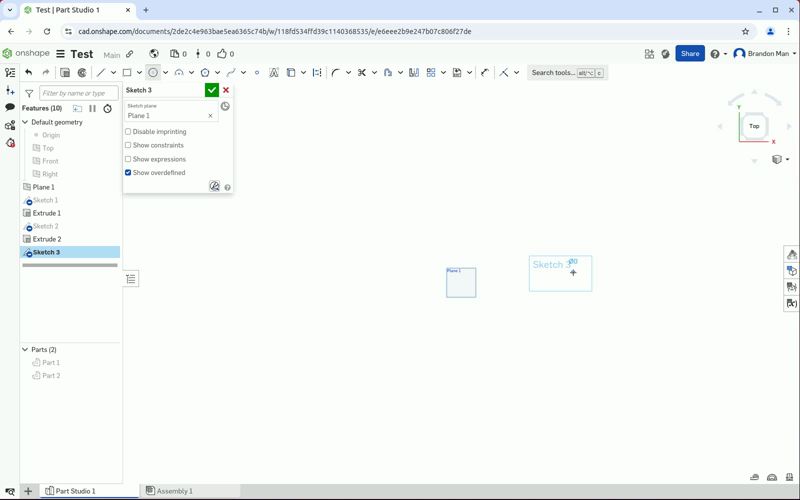
key_up(shift)
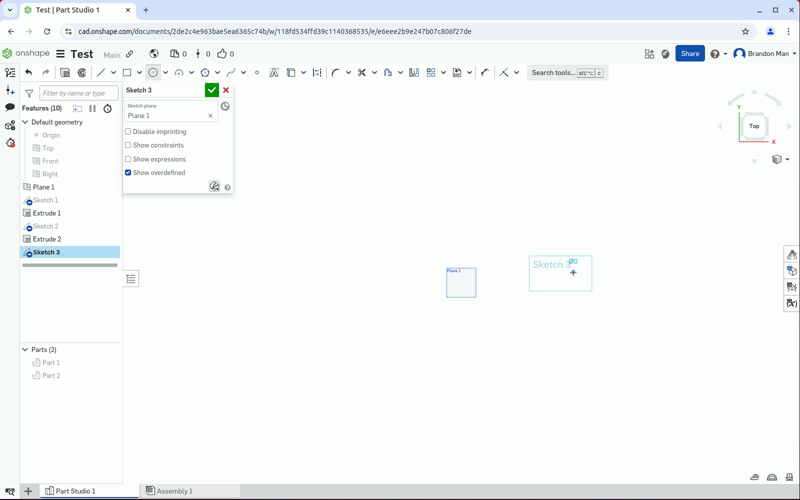
mouse_move(574, 272)
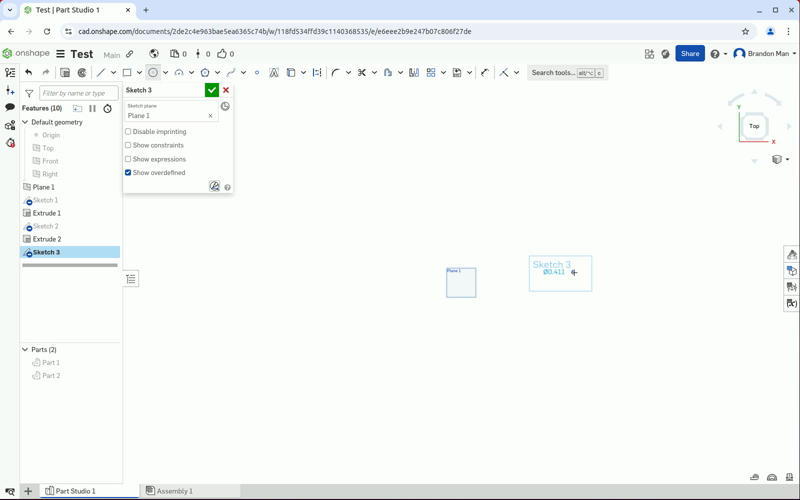
scroll(6)
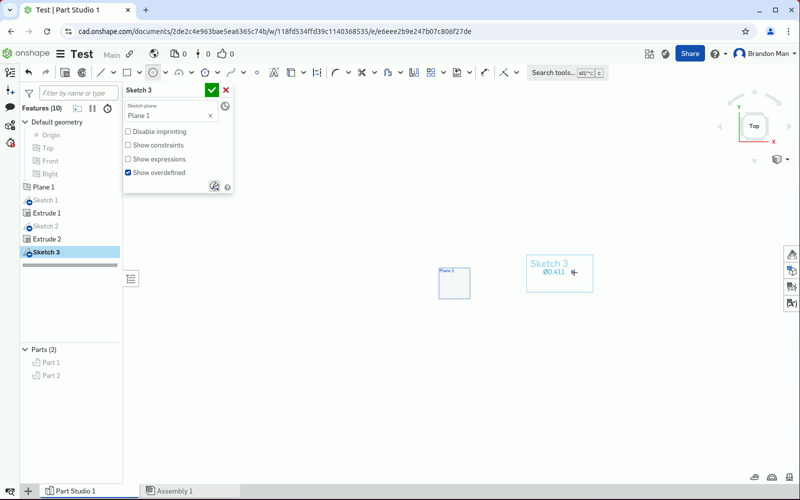
scroll(6)
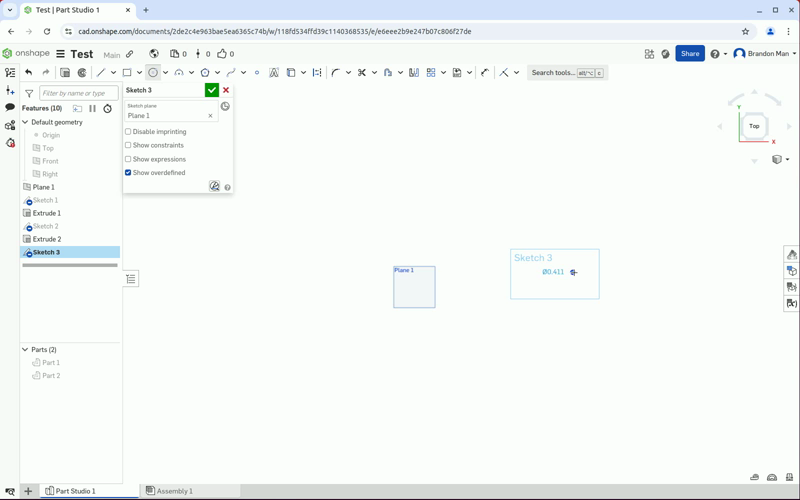
scroll(6)
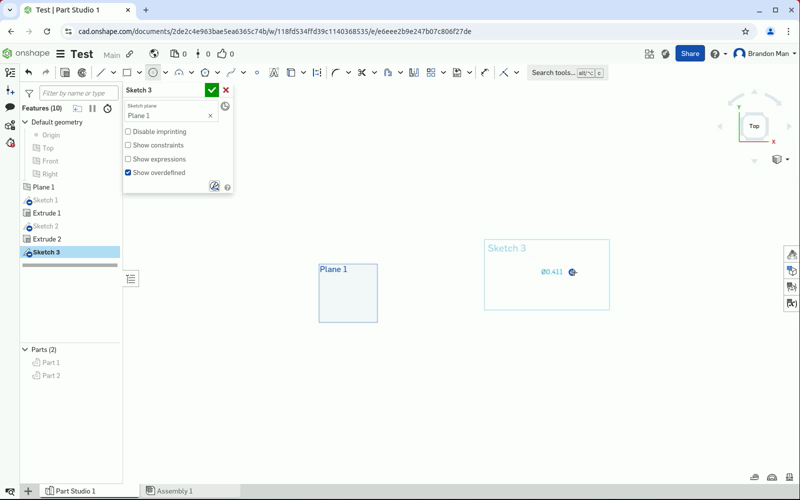
scroll(6)
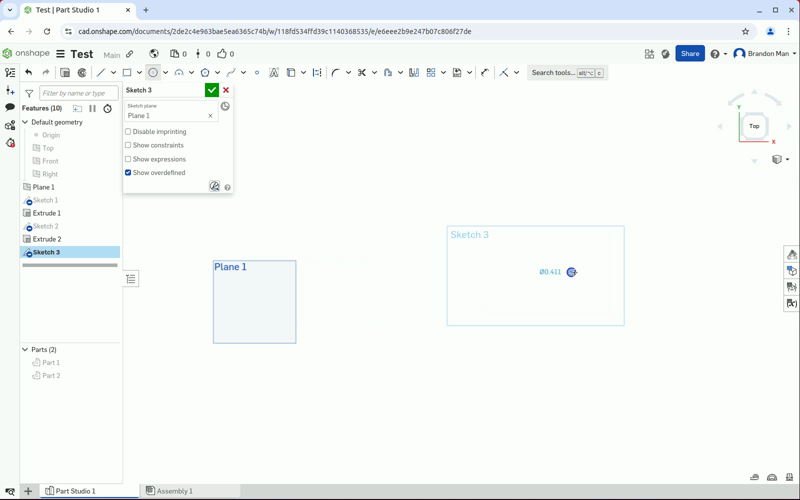
scroll(6)
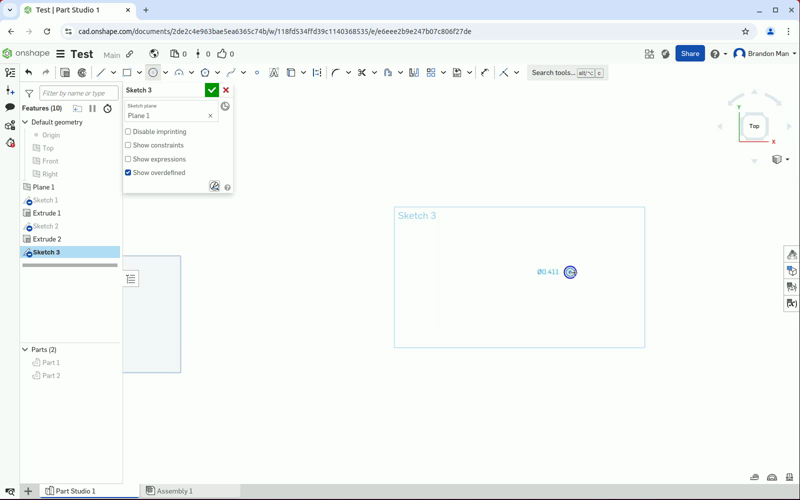
scroll(6)
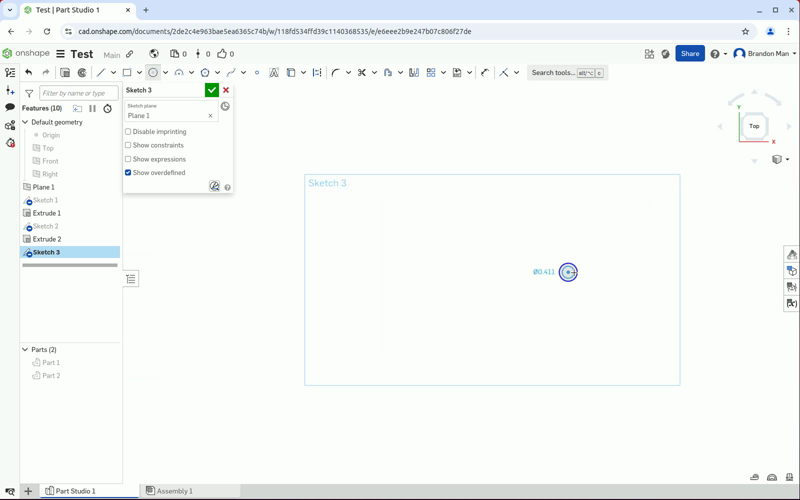
scroll(6)
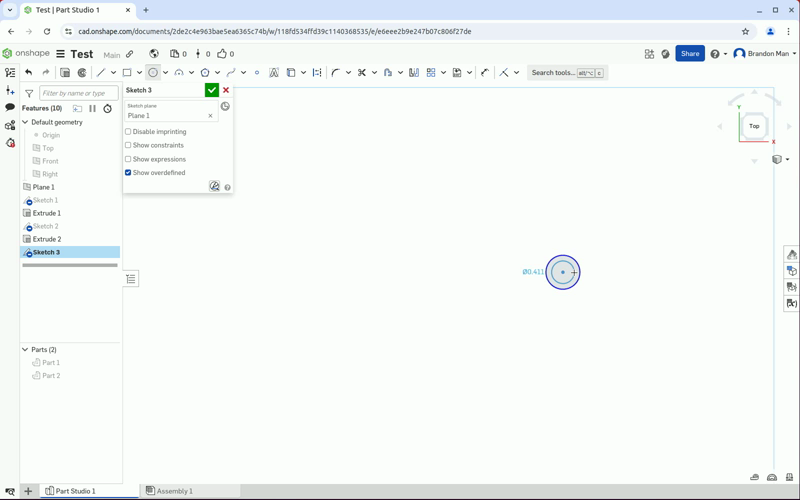
click(574, 272)
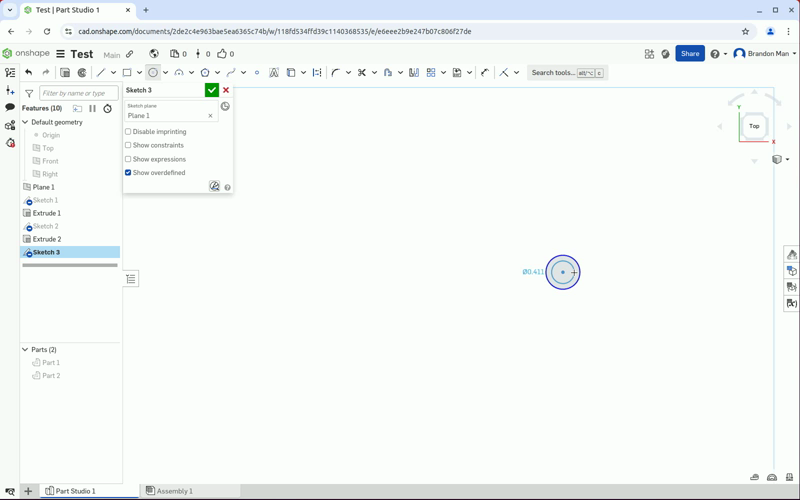
scroll(-6)
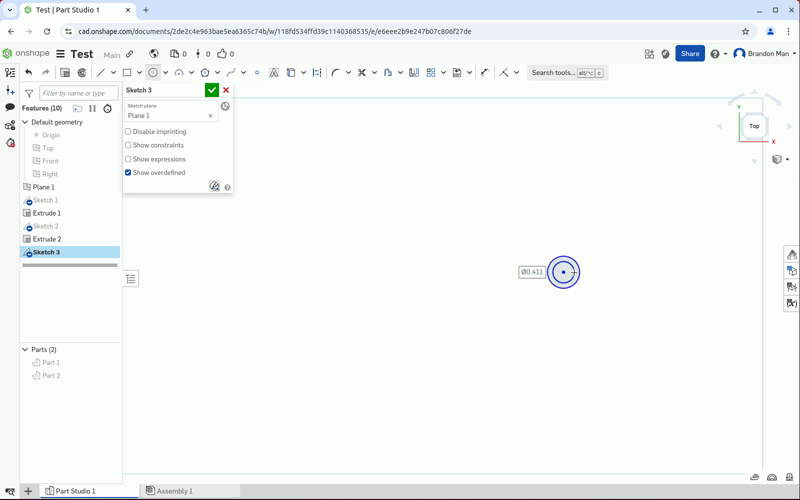
scroll(-6)
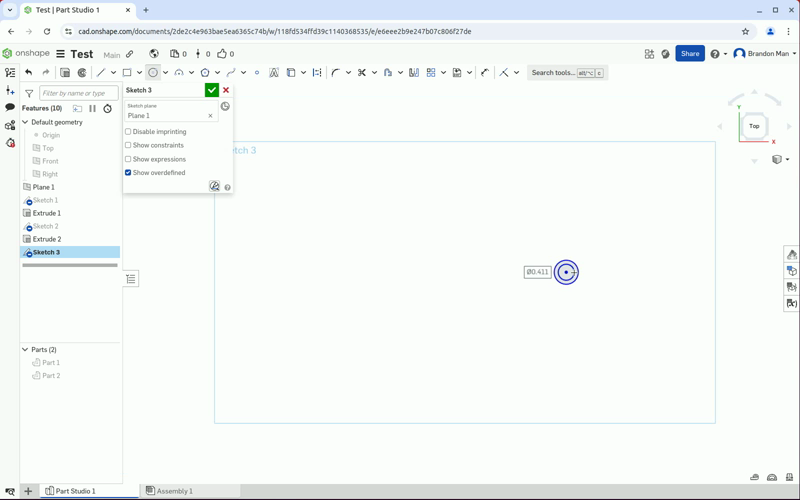
scroll(-6)
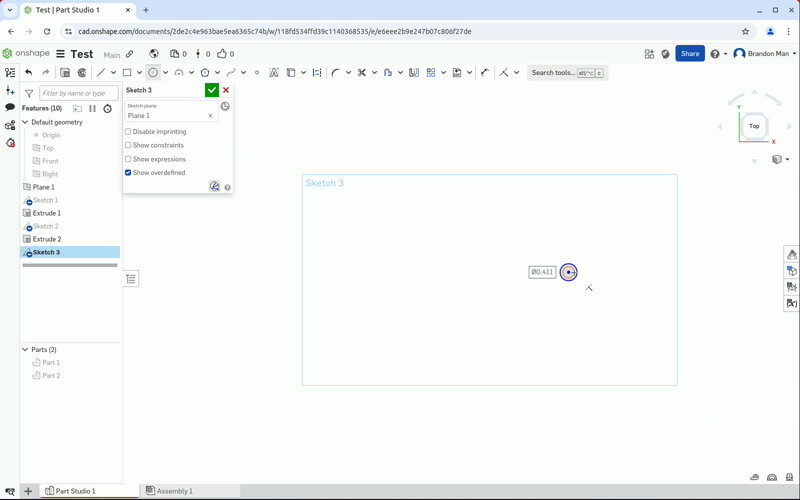
scroll(-6)
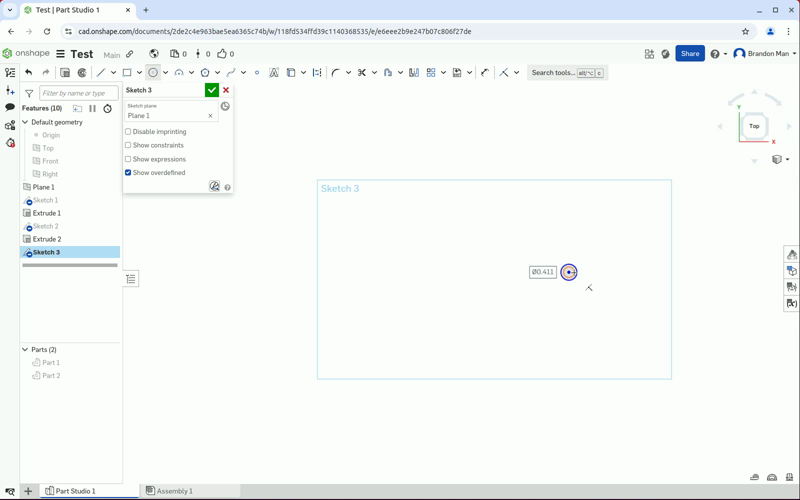
scroll(-6)
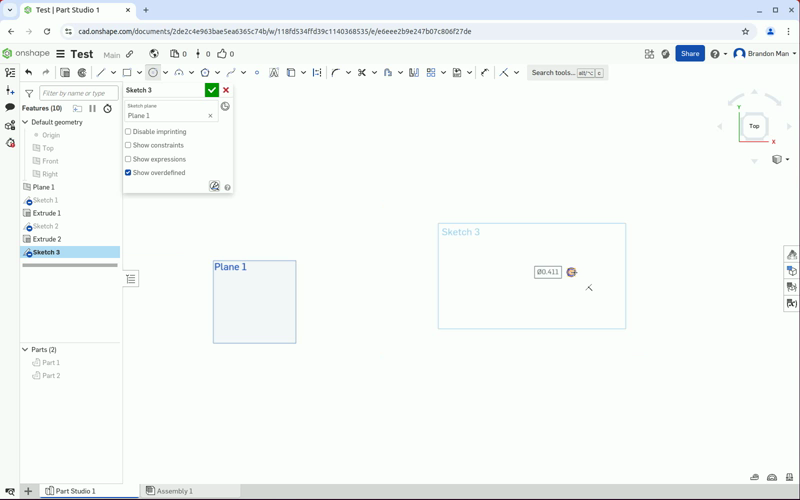
scroll(-6)
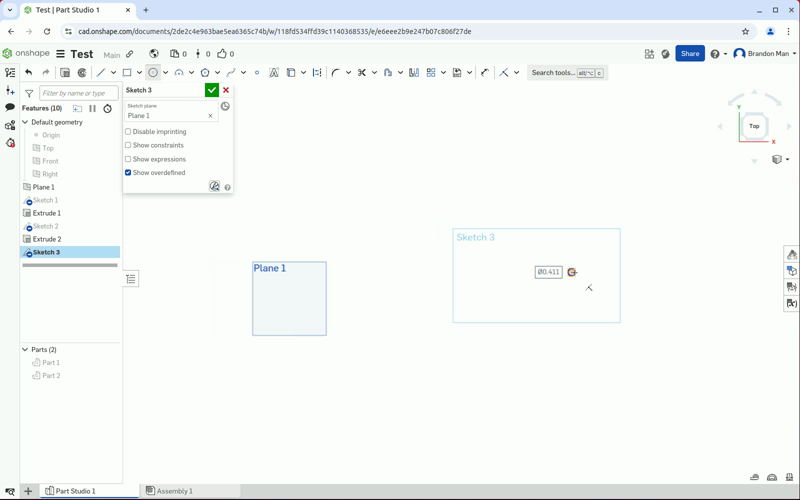
scroll(-6)
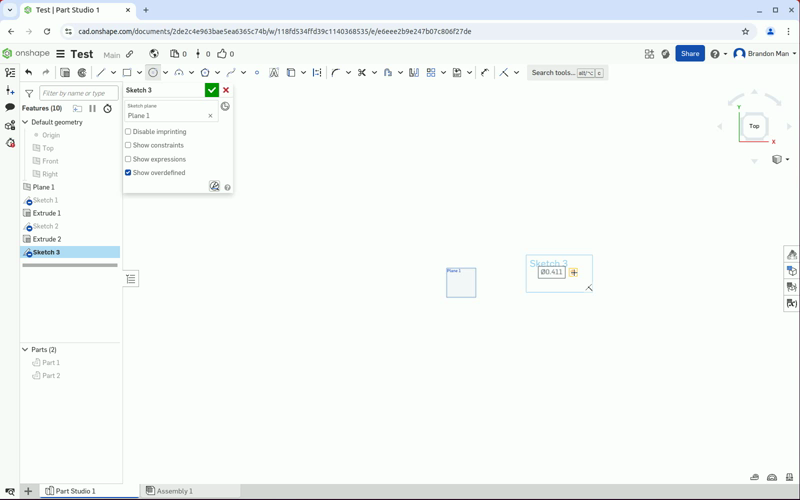
key(esc)
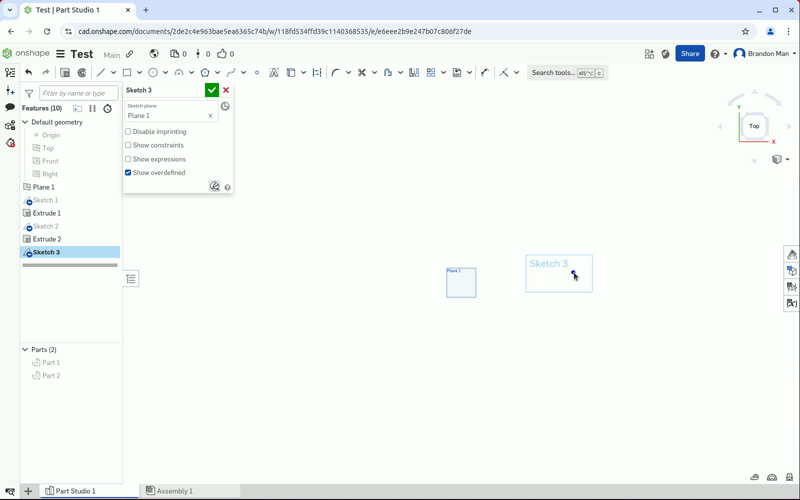
mouse_move(573, 273)
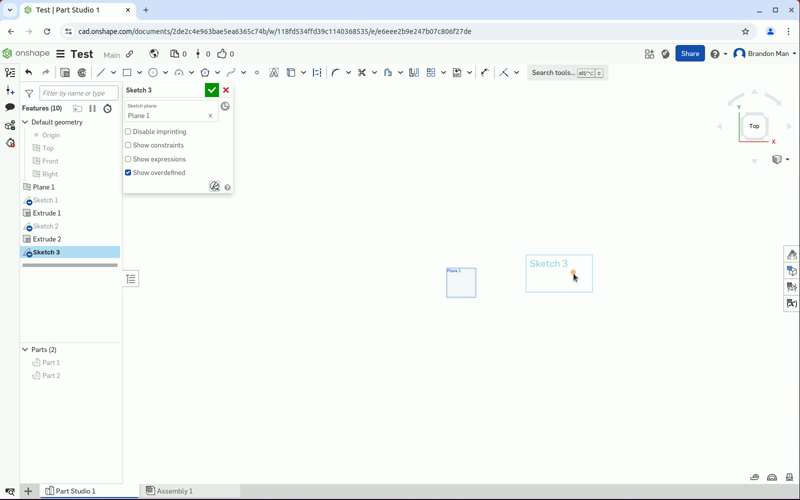
scroll(6)
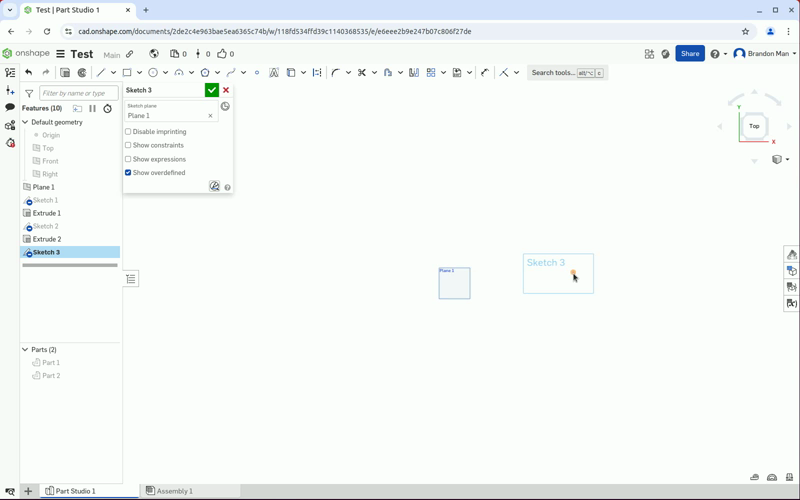
scroll(6)
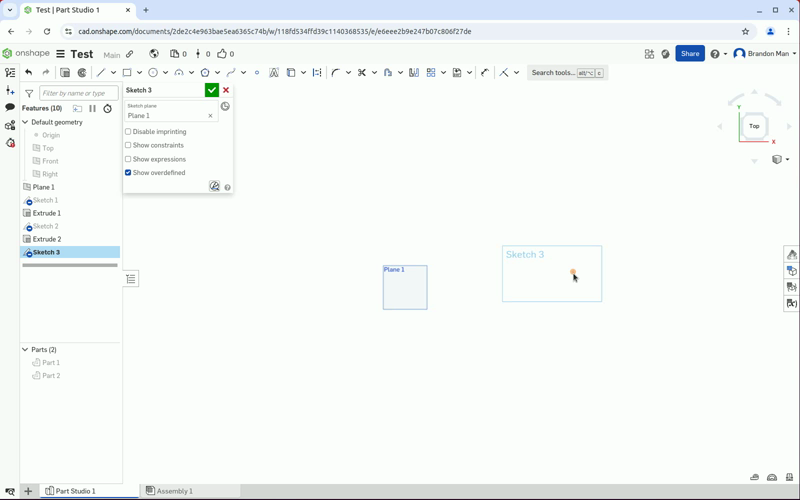
scroll(6)
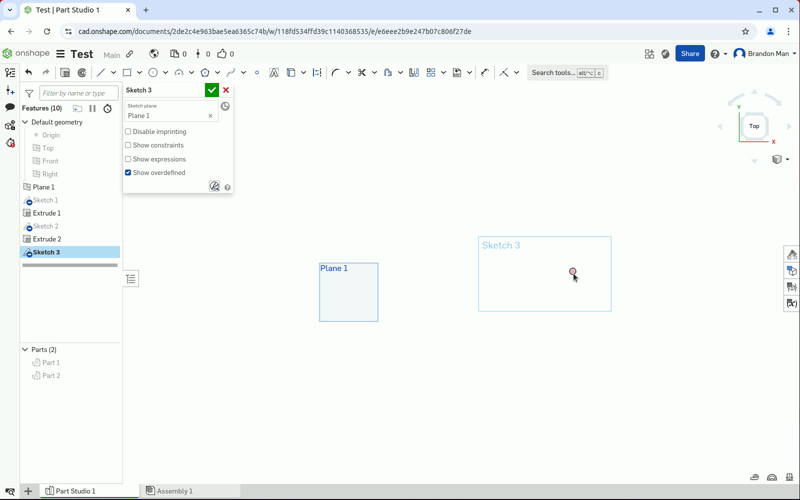
scroll(6)
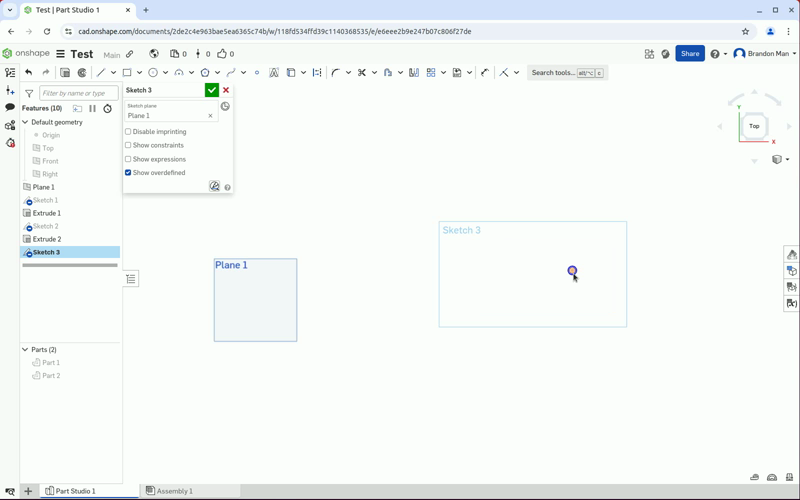
scroll(6)
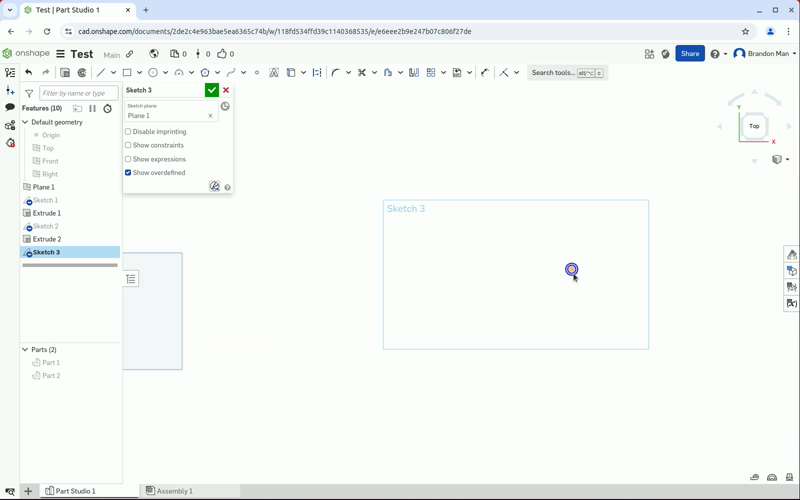
scroll(6)
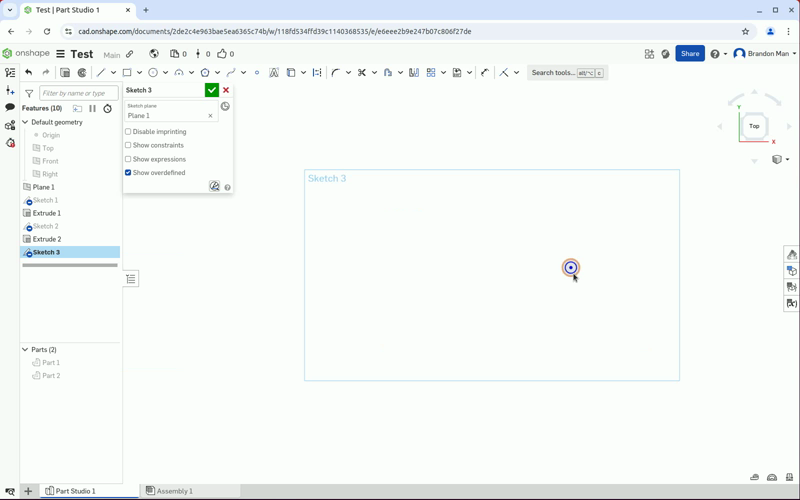
scroll(6)
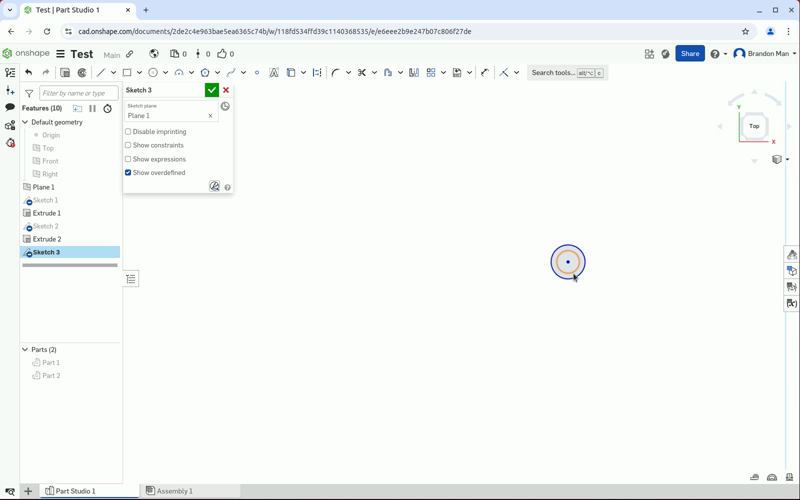
click(573, 273)
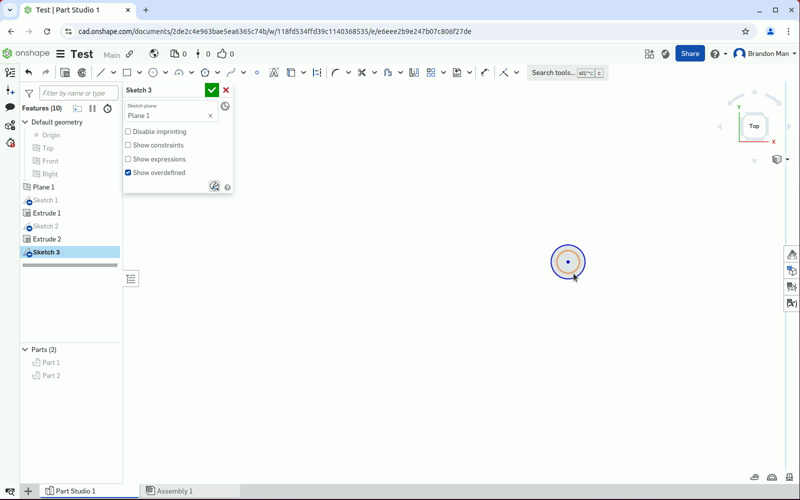
scroll(-6)
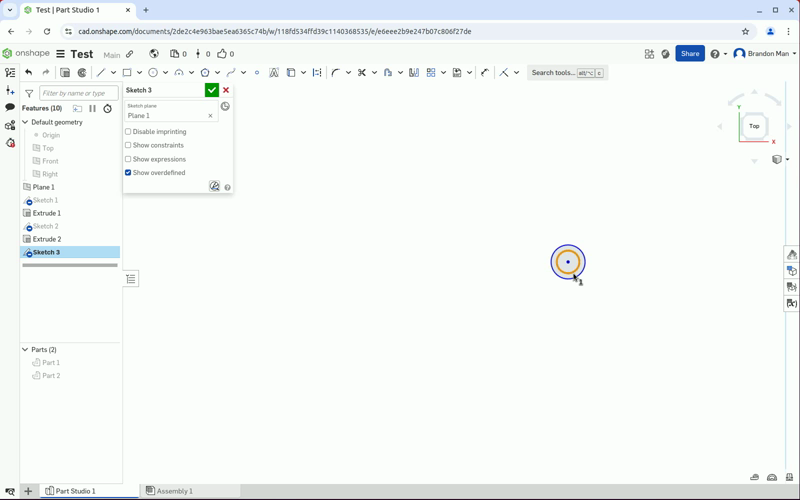
scroll(-6)
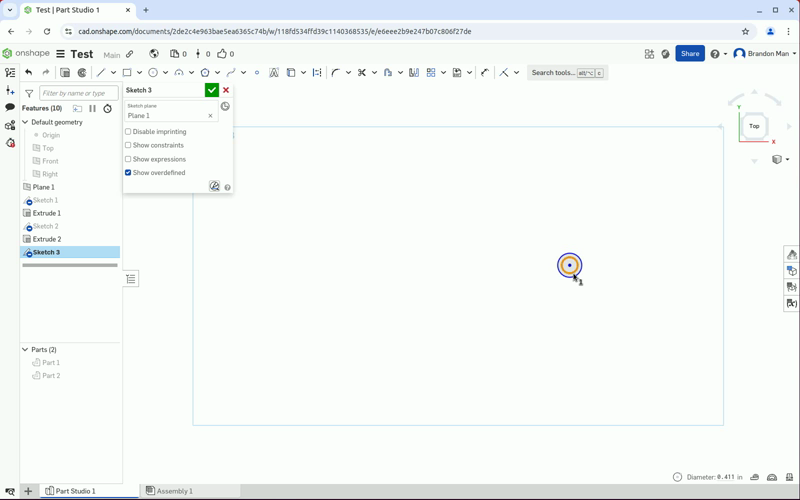
scroll(-6)
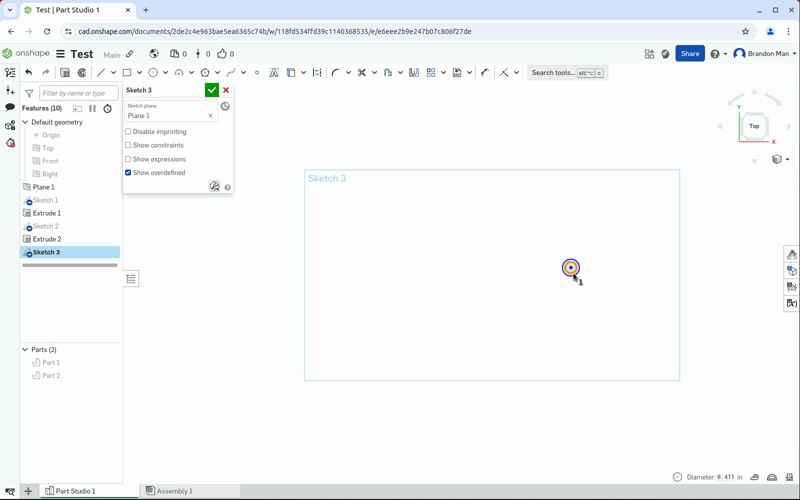
scroll(-6)
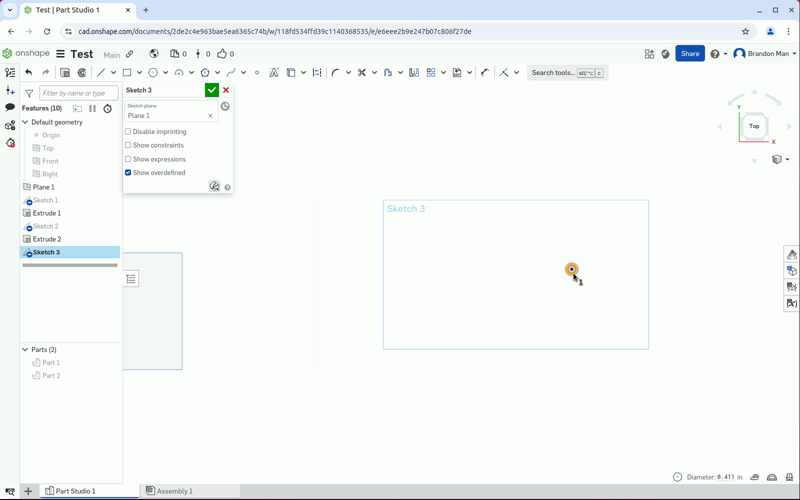
scroll(-6)
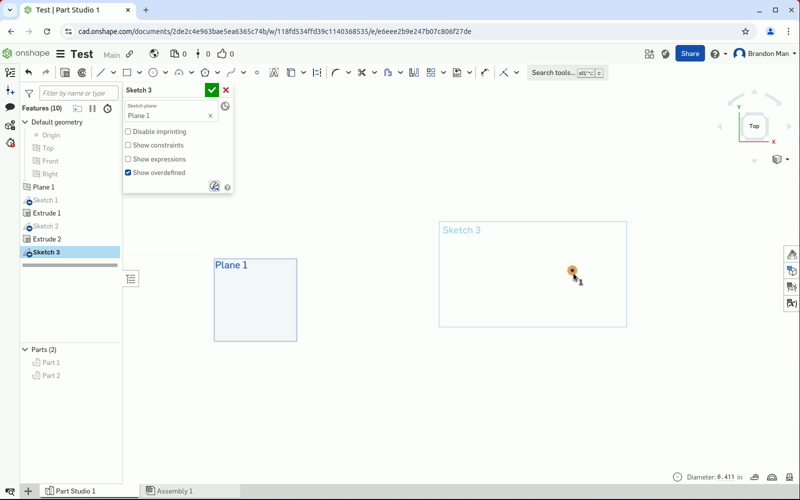
scroll(-6)
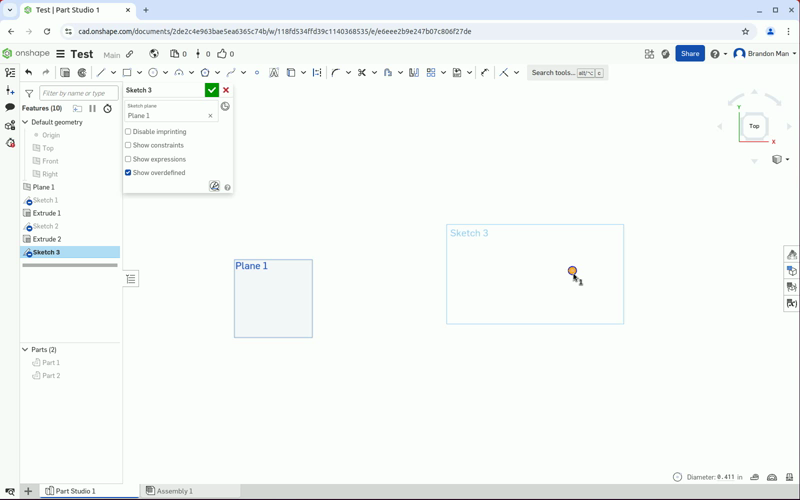
scroll(-6)
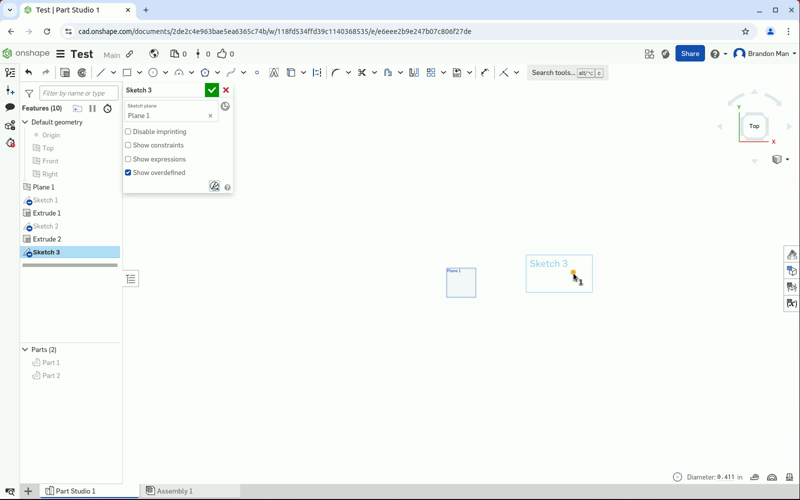
mouse_move(73, 352)
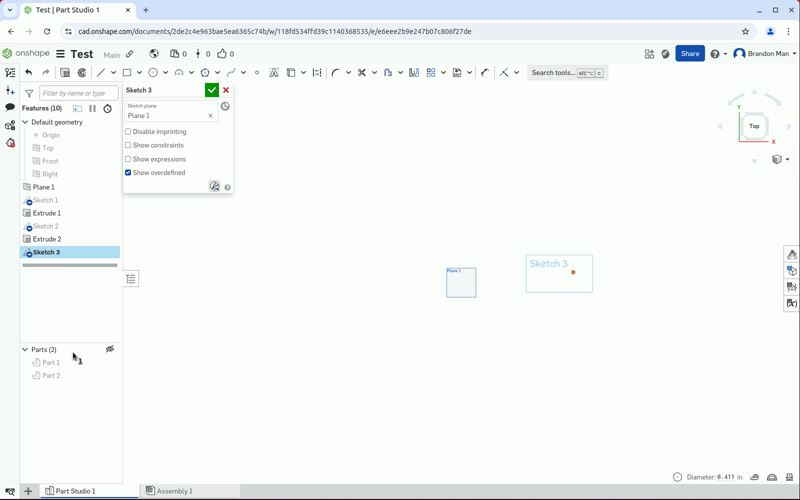
key(shift+y)
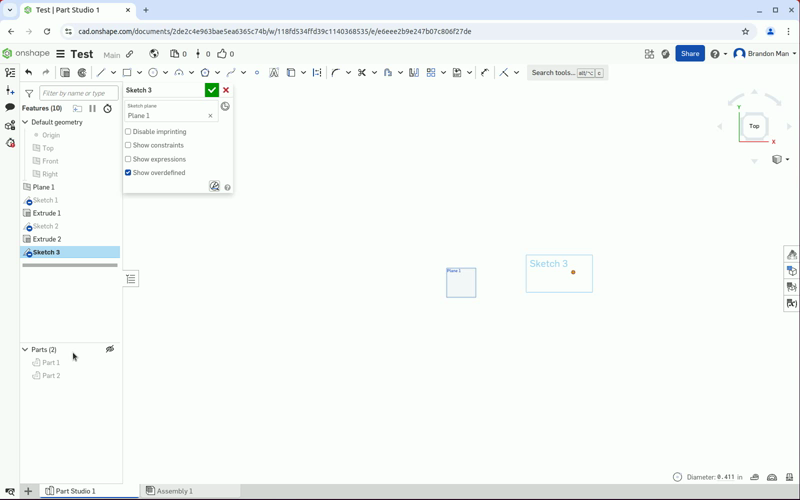
key(shift+e)
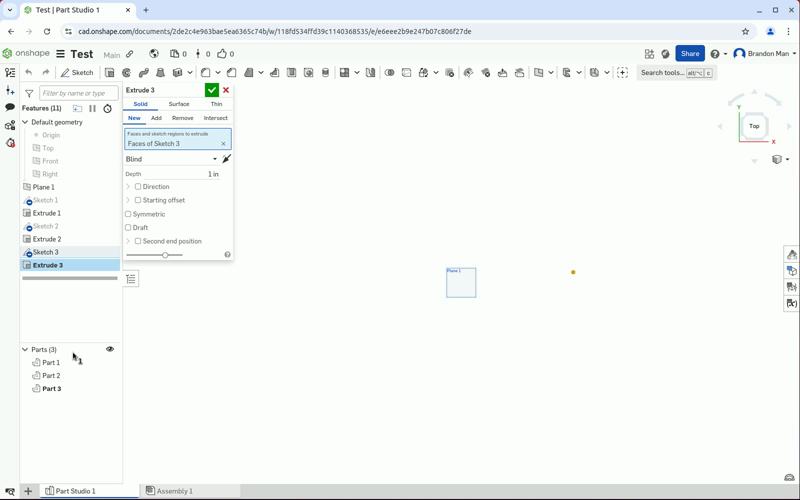
mouse_move(143, 106)
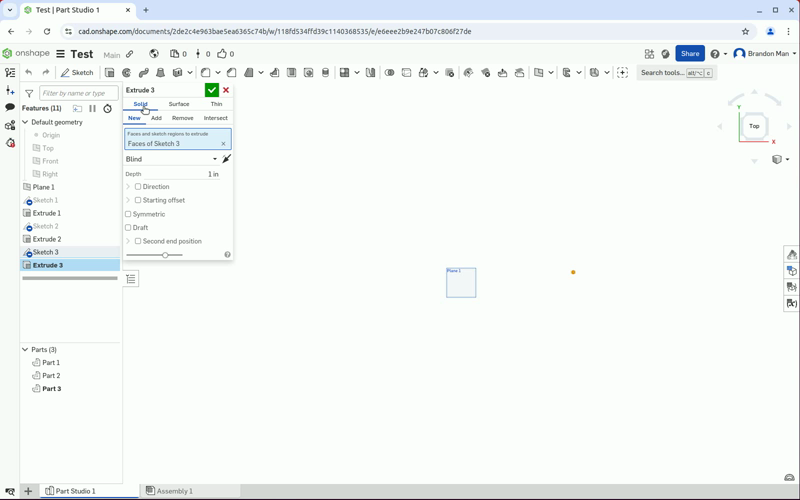
click(143, 106)
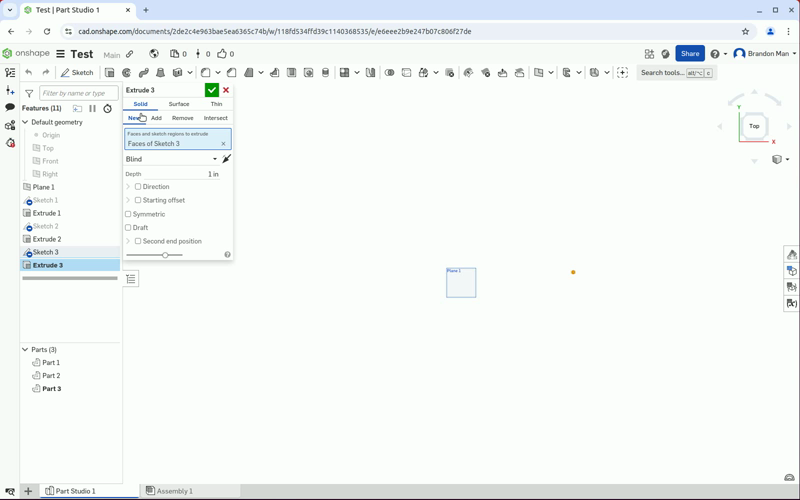
mouse_move(137, 120)
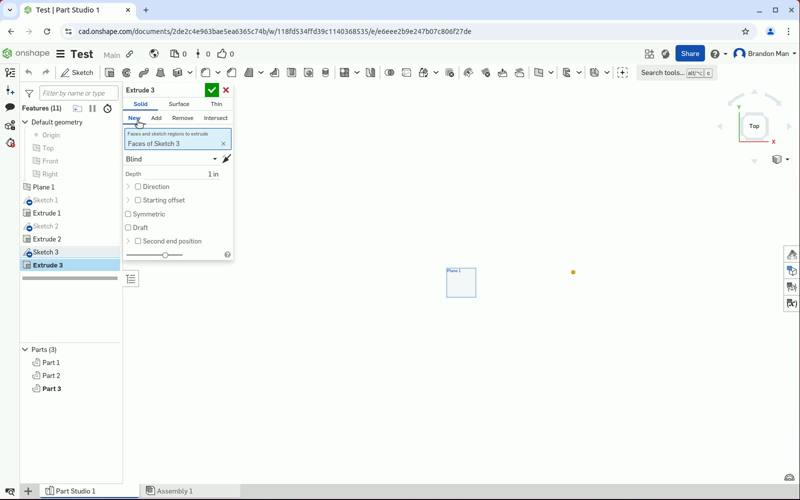
click(137, 120)
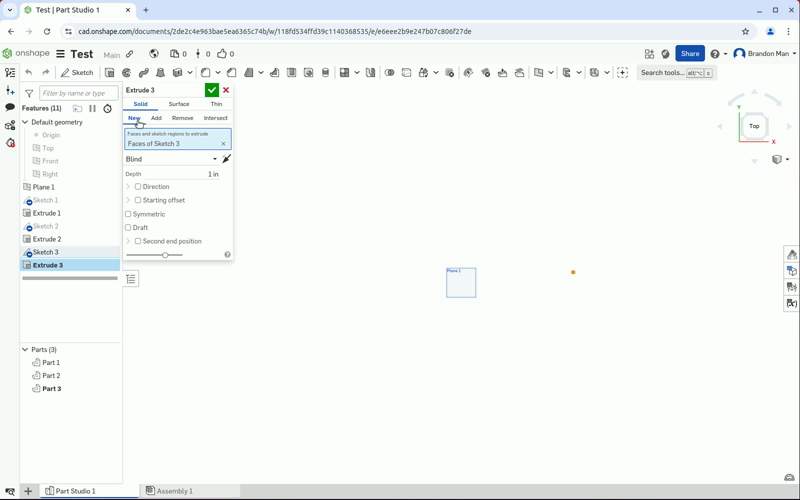
key(tab, 4)
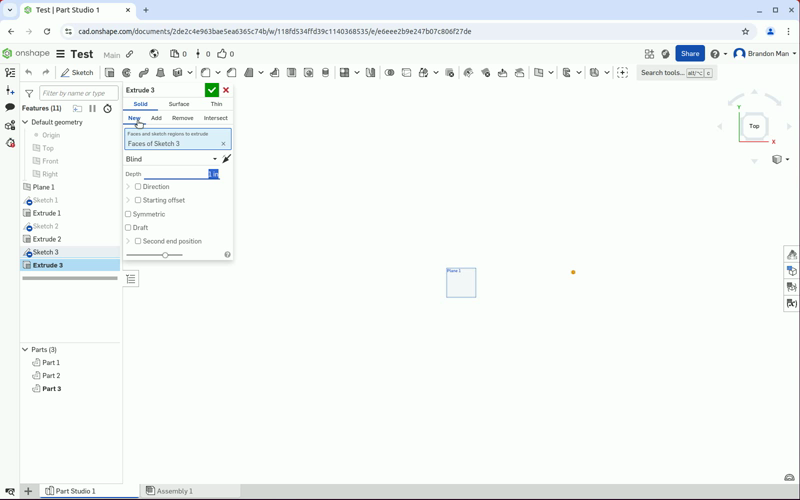
text(-0.482)
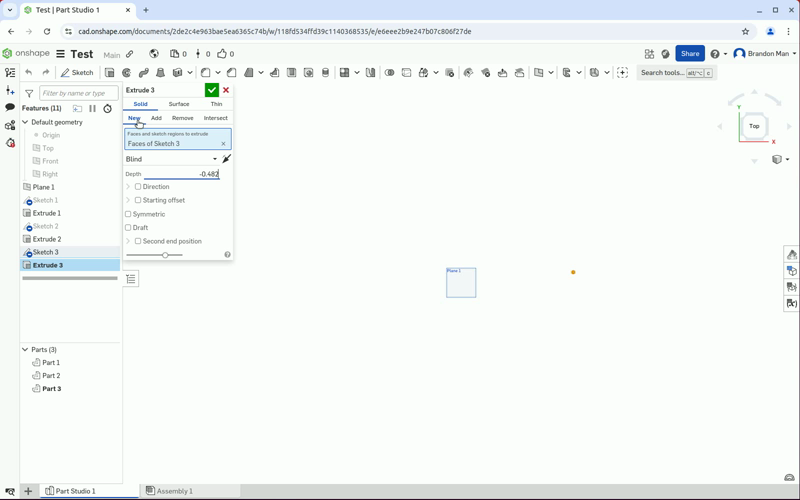
key(tab, 3)
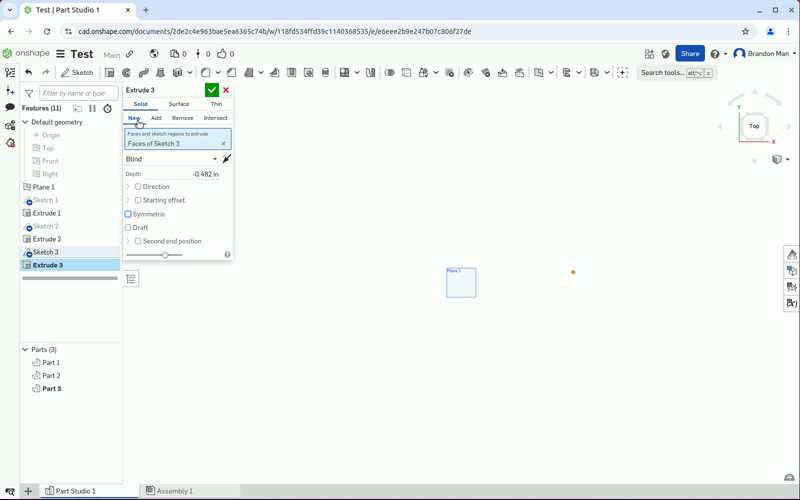
key(space)
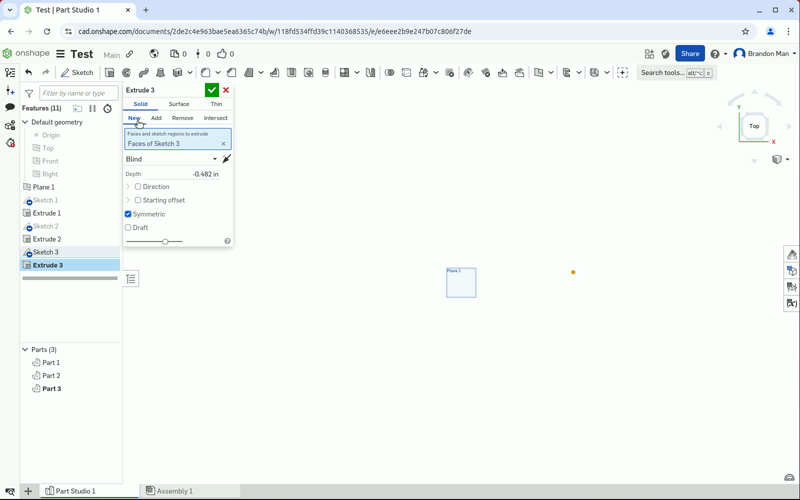
key(enter)
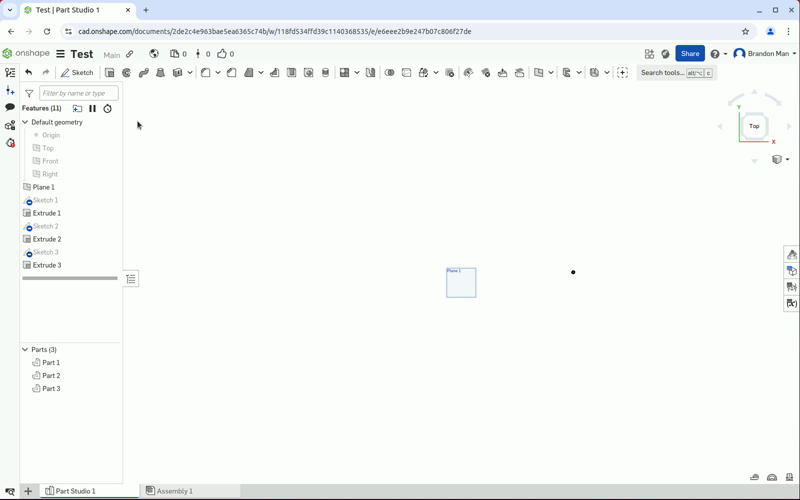
key(shift+h)
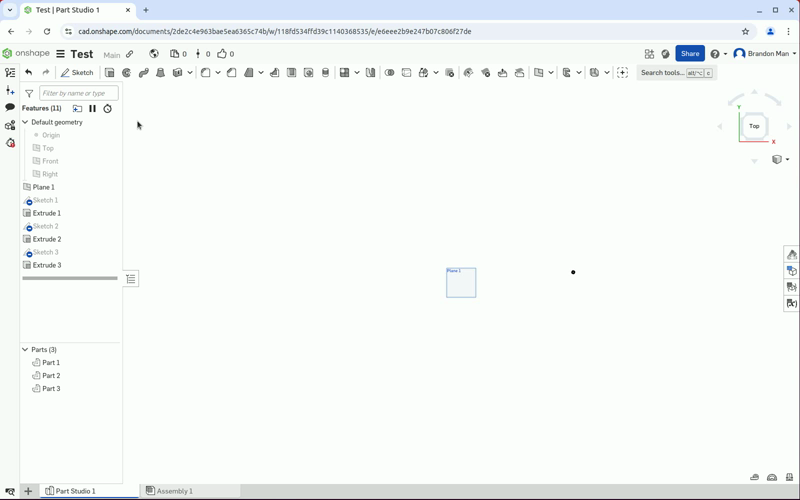
key(shift+h)
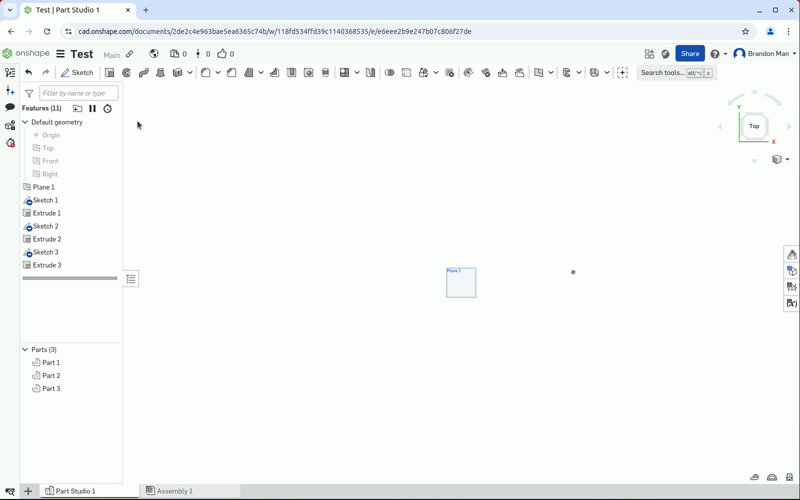
key(shift+7)
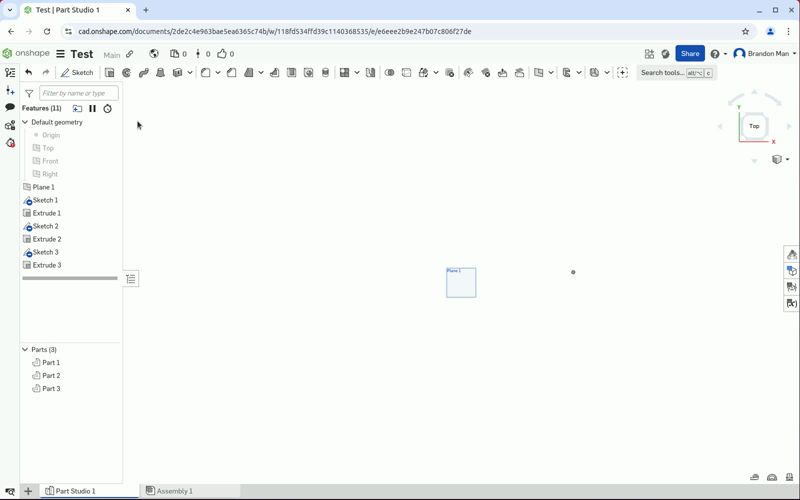
key(up, 3)
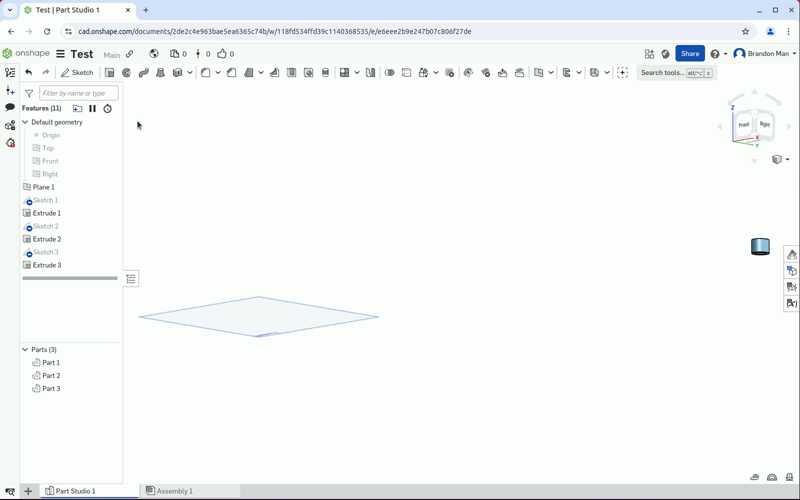
key(left, 3)
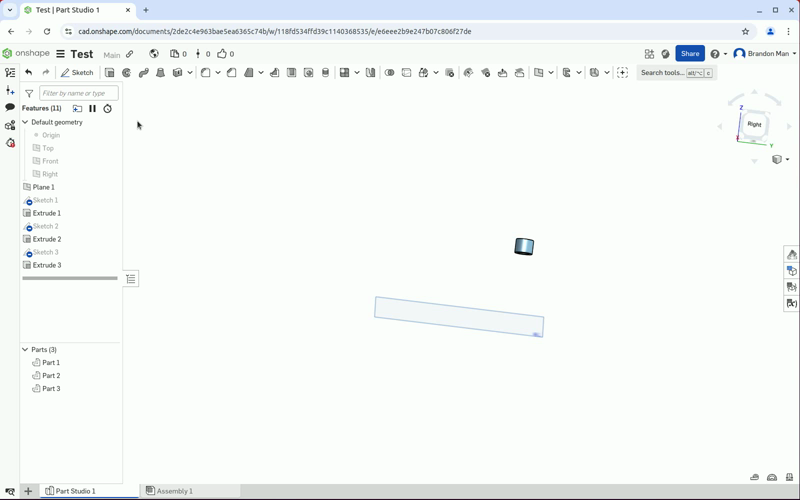
key(right, 3)
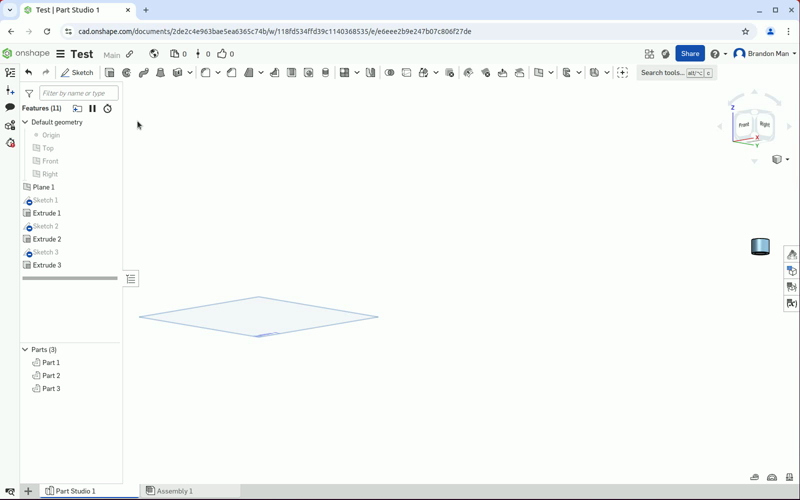
key(down, 3)
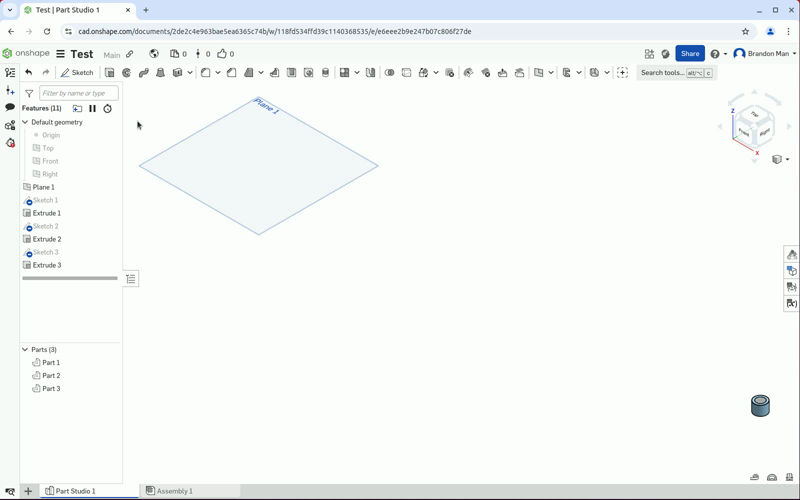
mouse_move(73, 189)
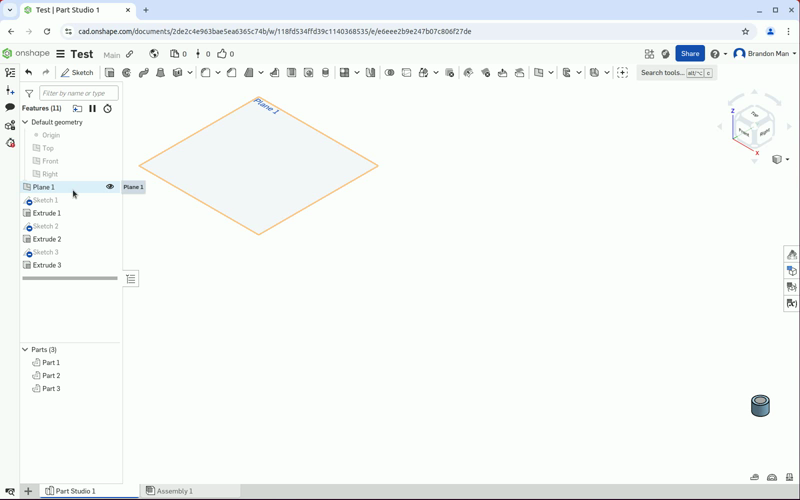
click(73, 189)